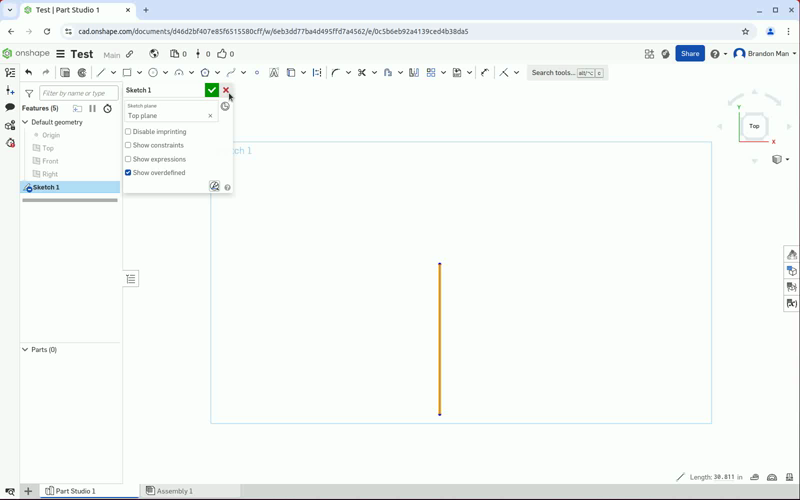
key(shift+h)
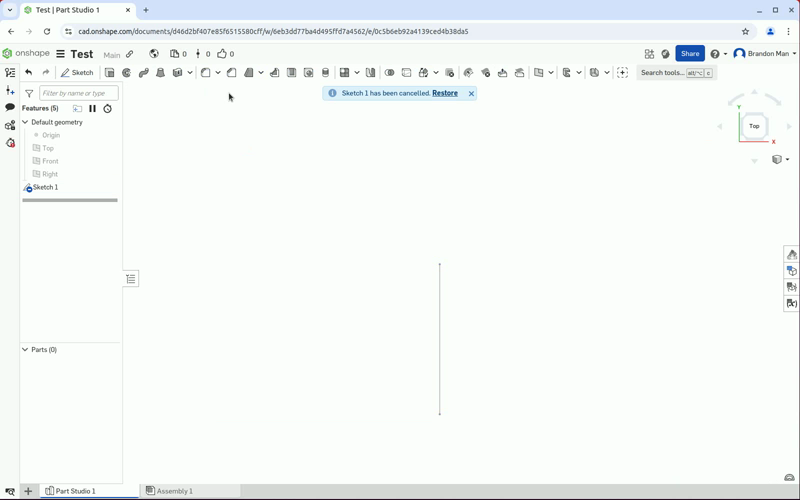
key(shift+s)
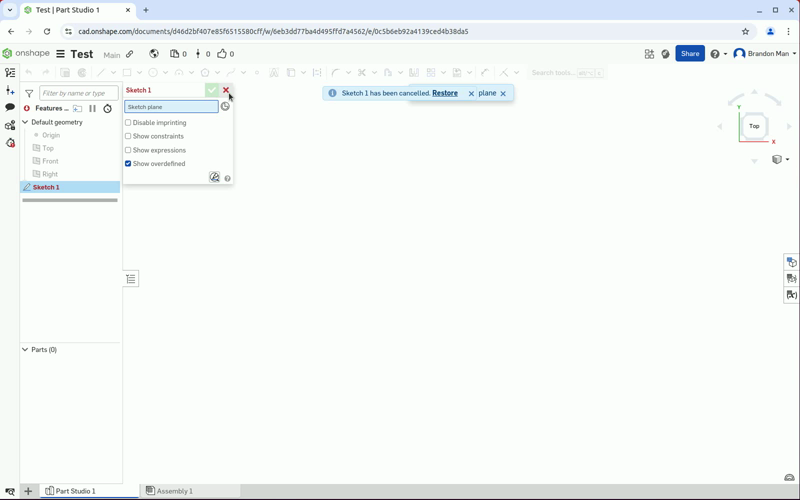
mouse_move(73, 150)
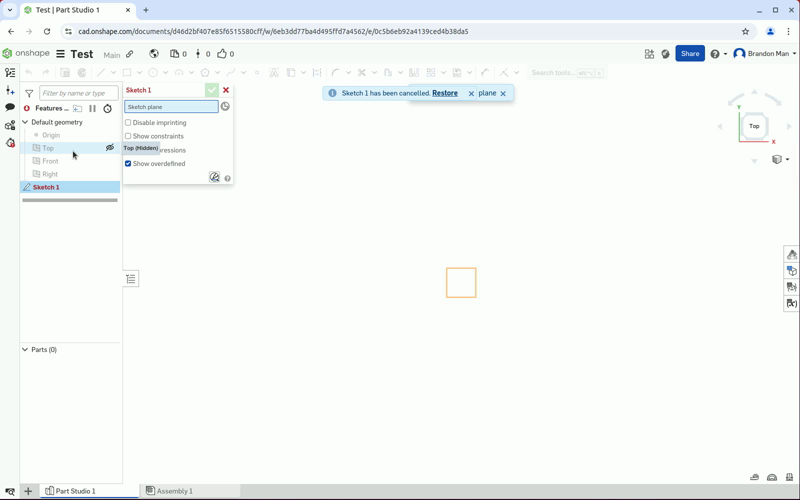
click(73, 150)
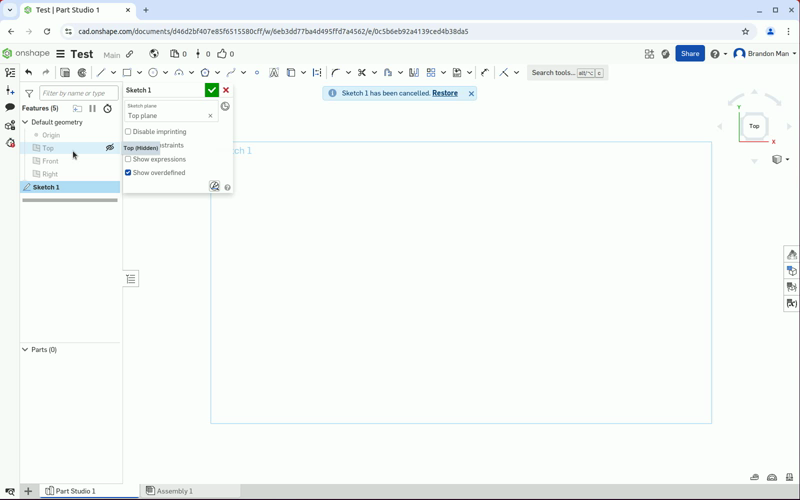
mouse_move(73, 352)
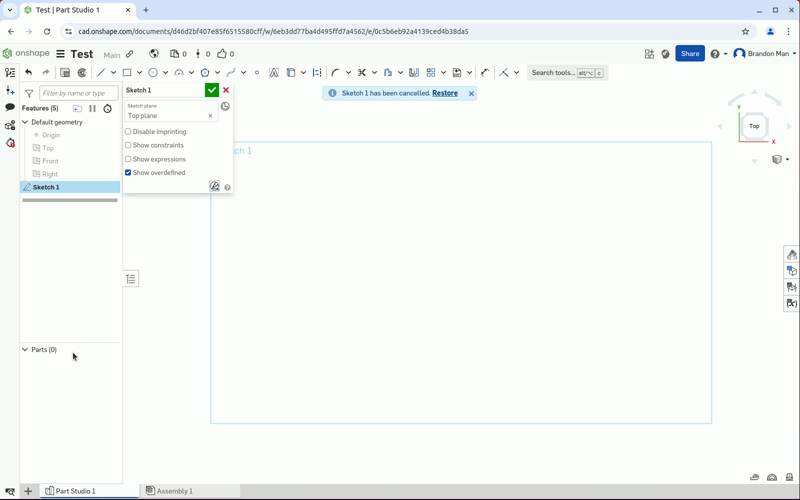
key(y)
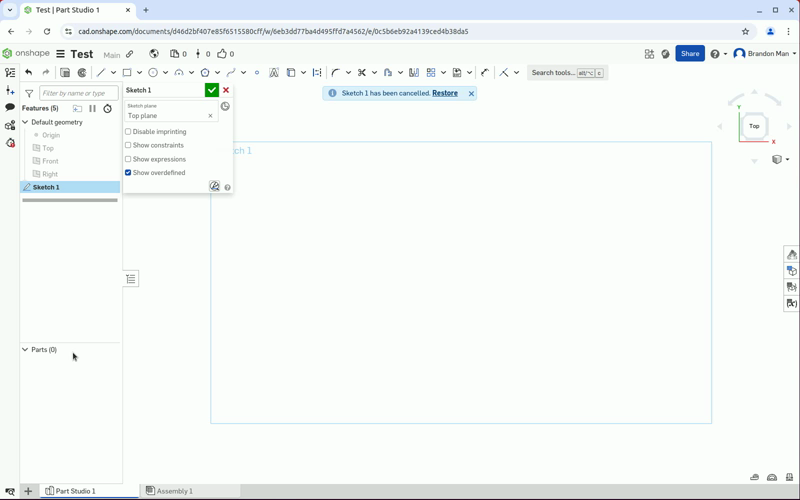
key(l)
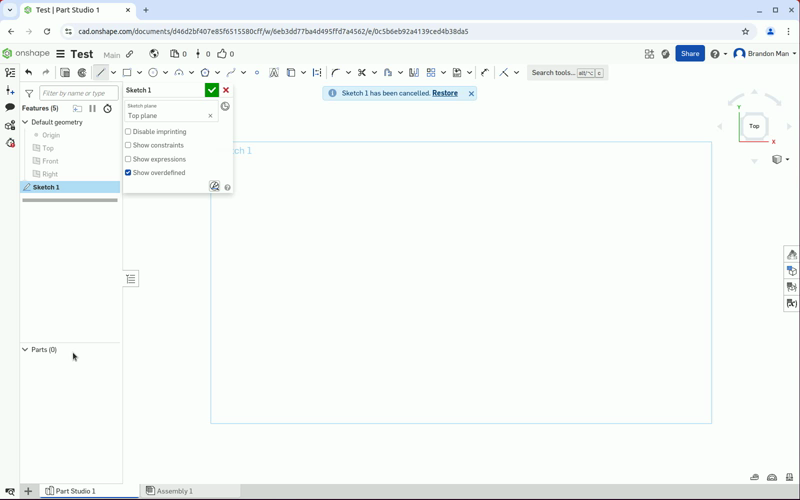
key_down(shift)
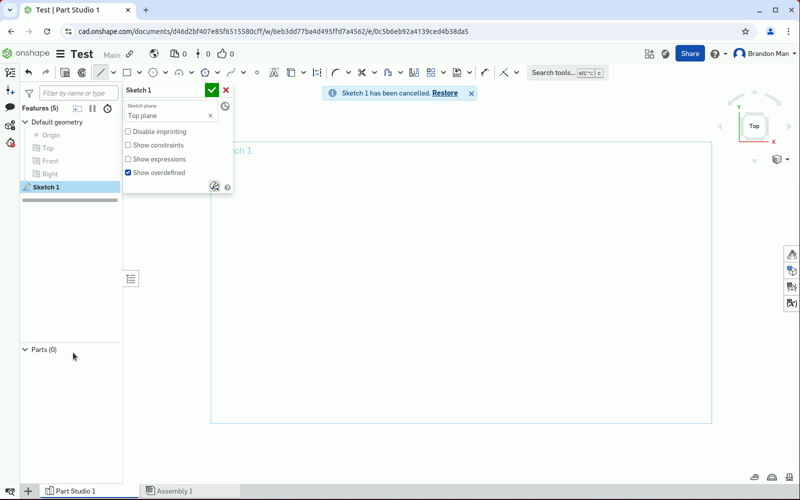
mouse_move(498, 292)
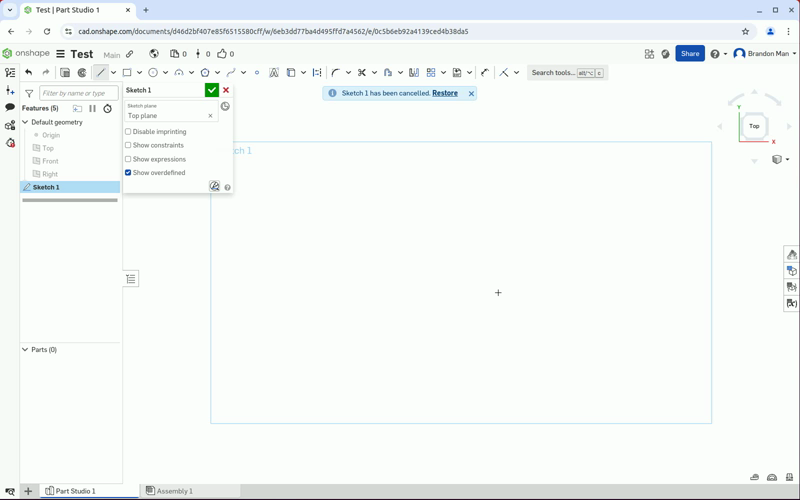
click(498, 292)
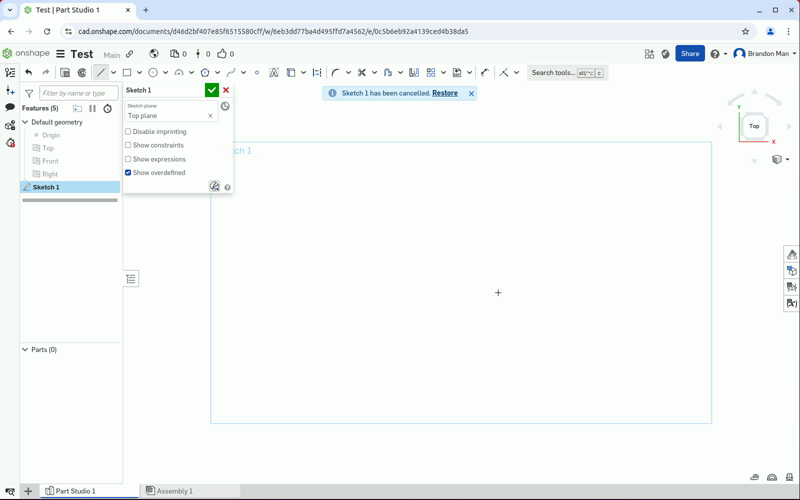
key_up(shift)
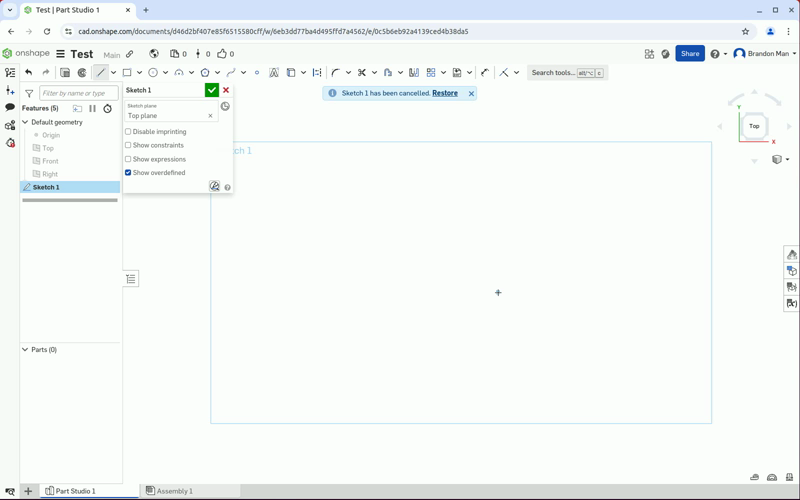
key_down(shift)
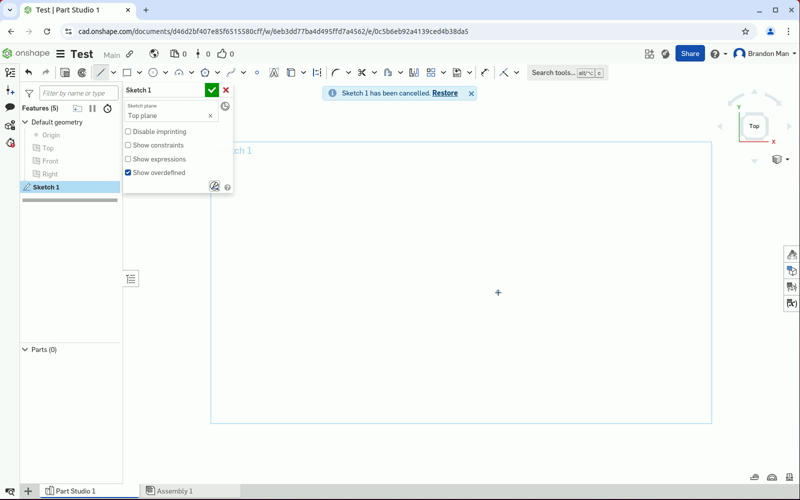
mouse_move(528, 292)
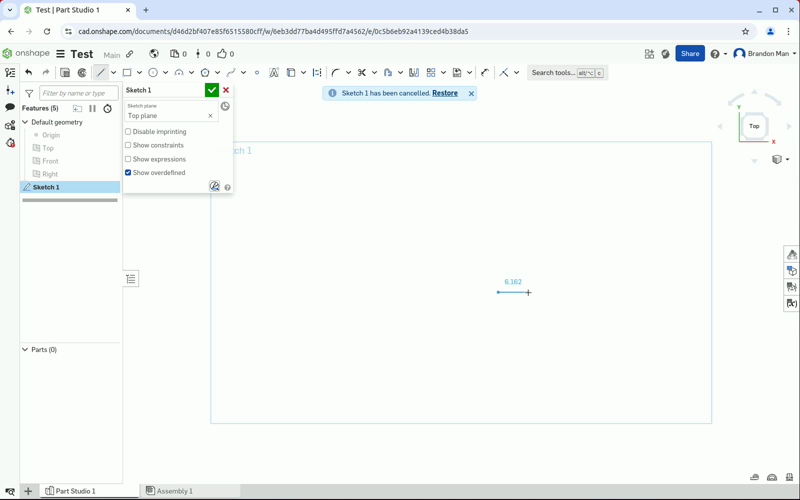
mouse_move(527, 292)
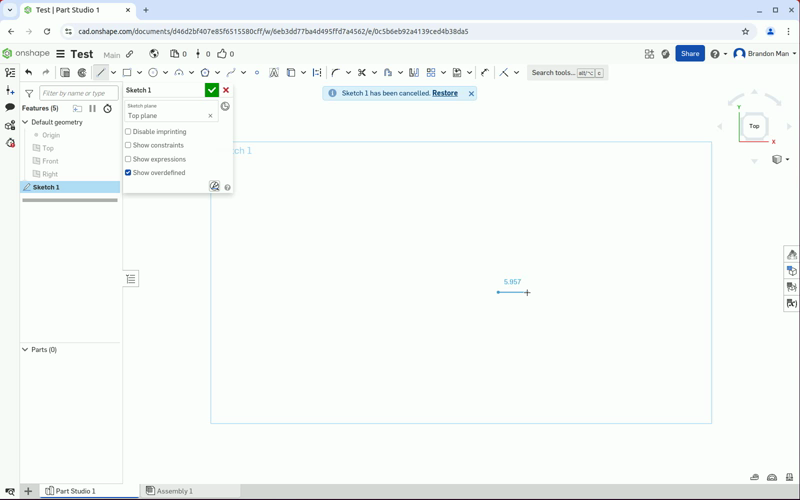
click(527, 292)
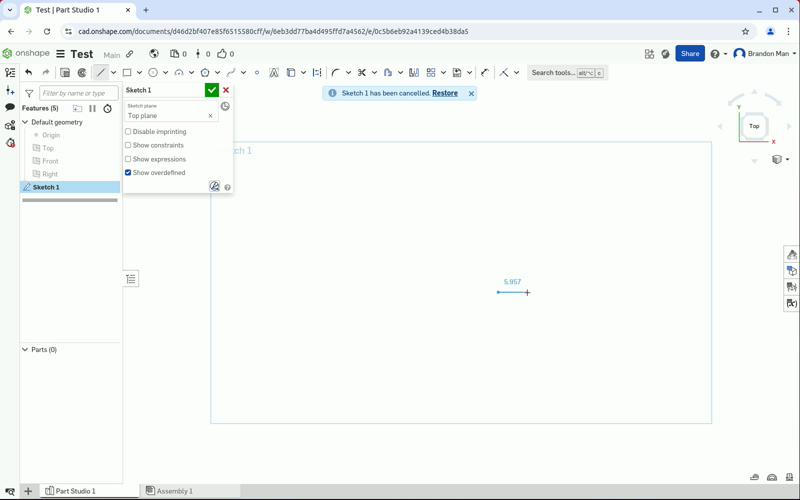
key_up(shift)
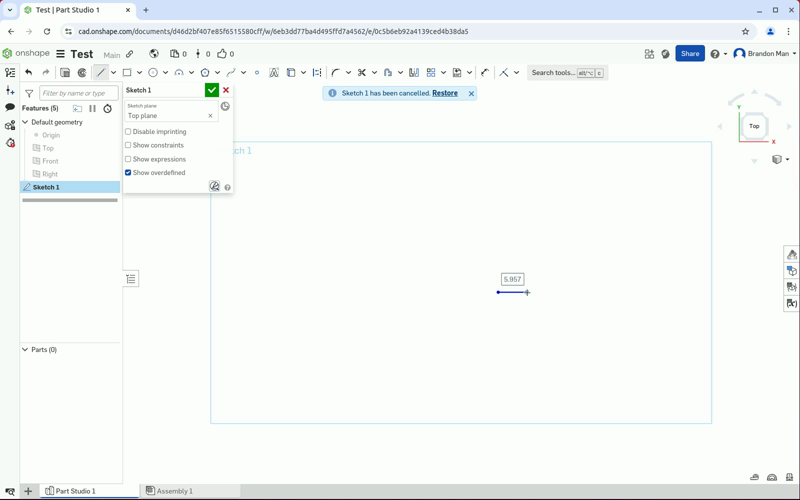
key_down(shift)
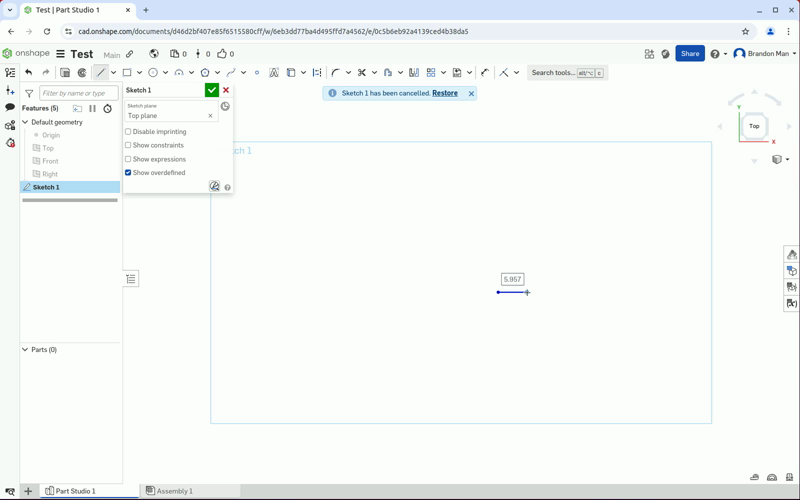
mouse_move(557, 292)
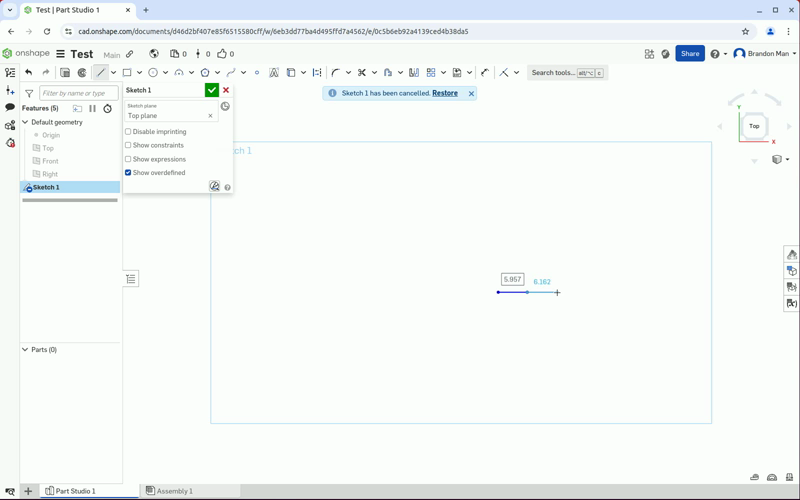
mouse_move(527, 273)
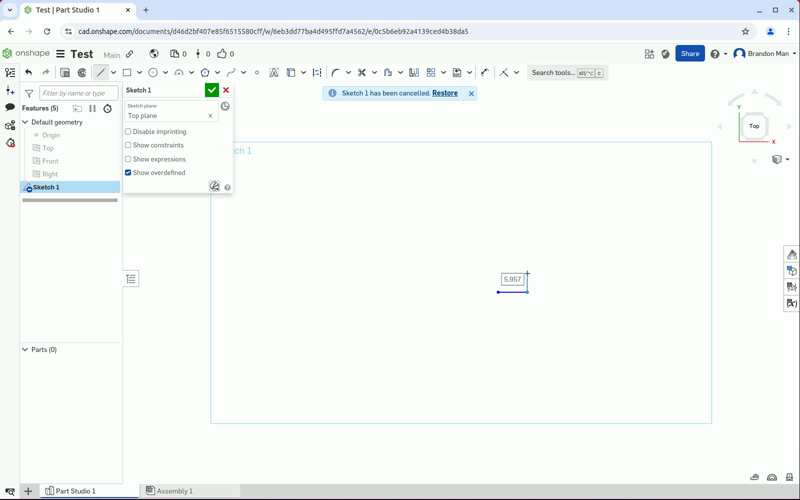
click(527, 273)
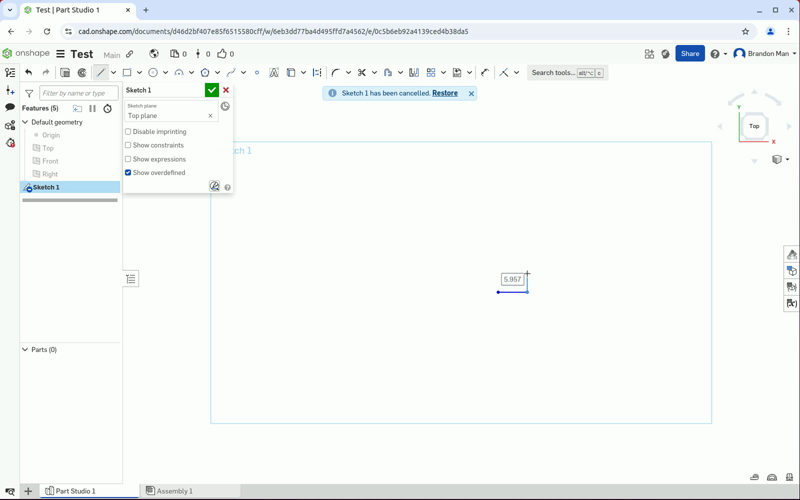
key_up(shift)
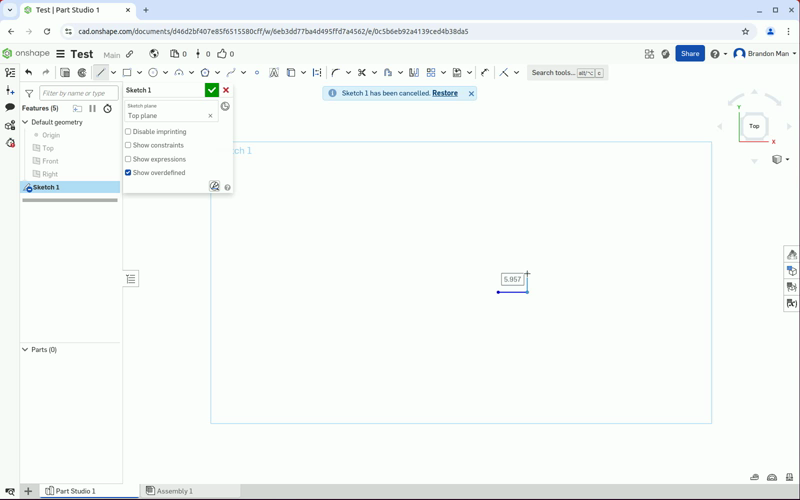
key_down(shift)
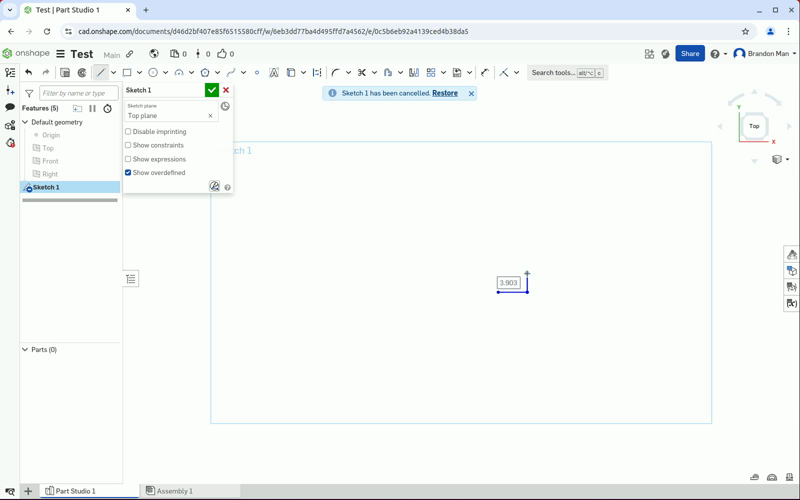
mouse_move(557, 273)
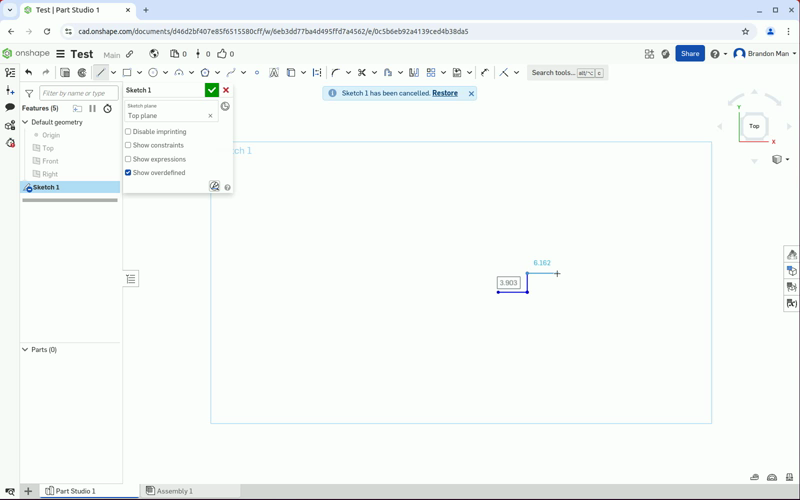
mouse_move(498, 273)
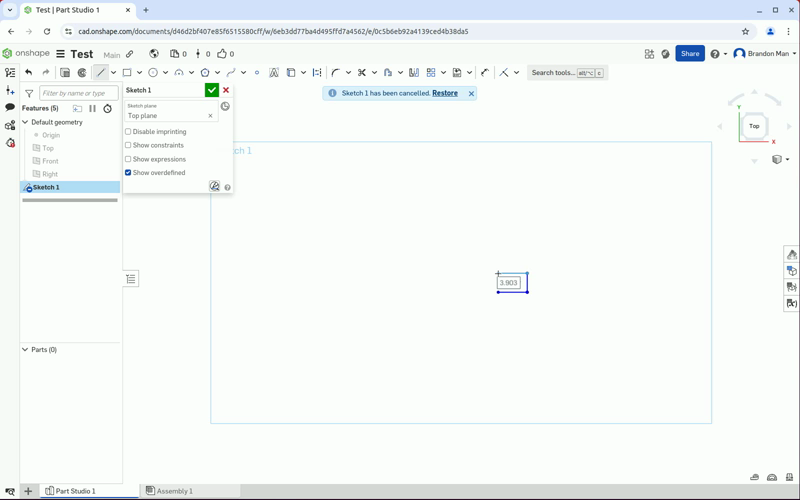
click(498, 273)
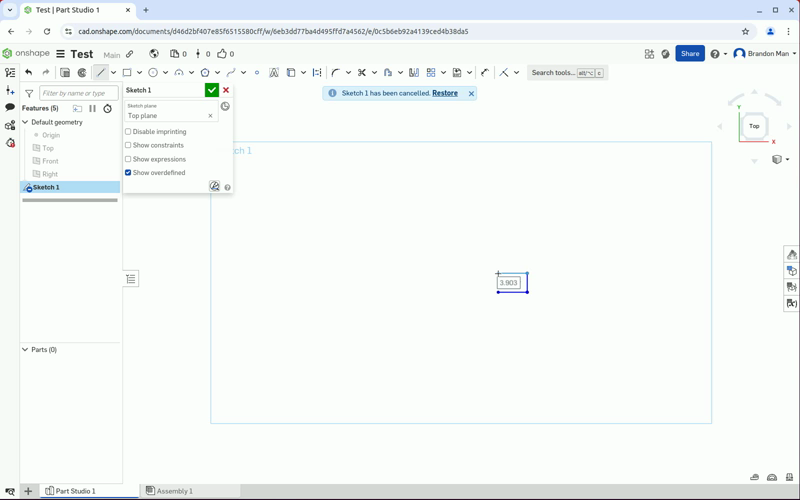
key_up(shift)
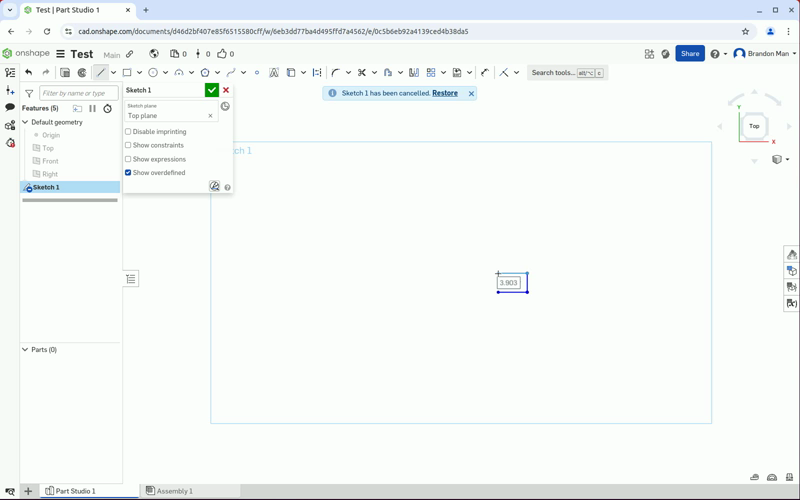
mouse_move(528, 273)
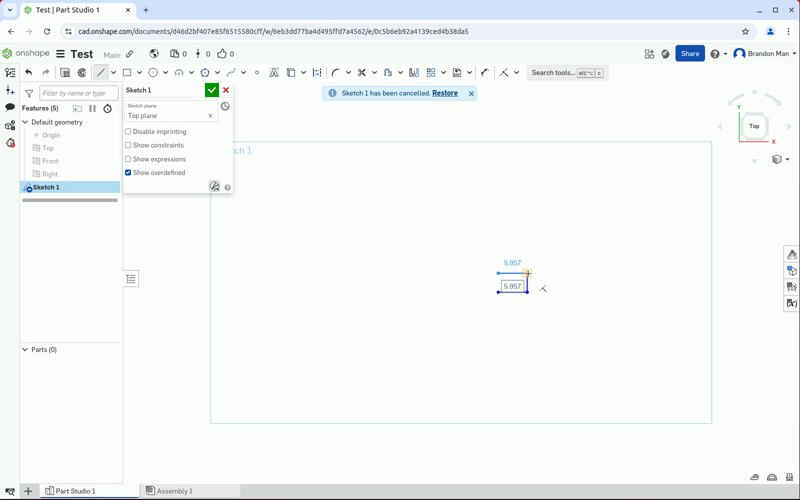
key_down(shift)
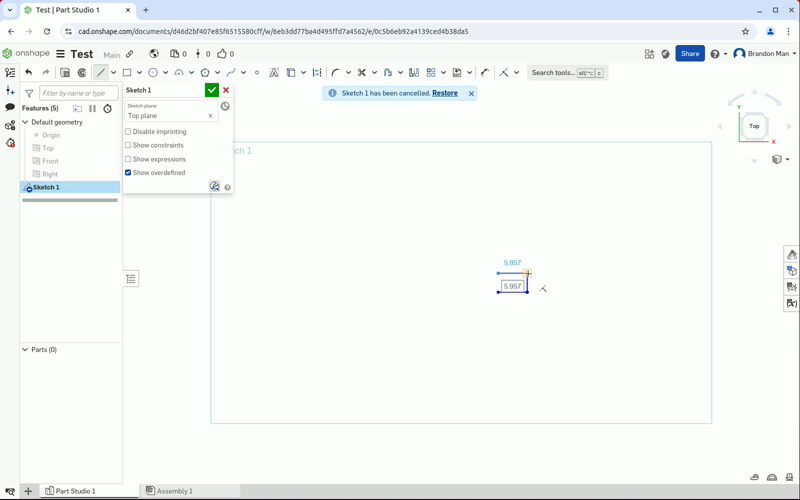
mouse_move(498, 292)
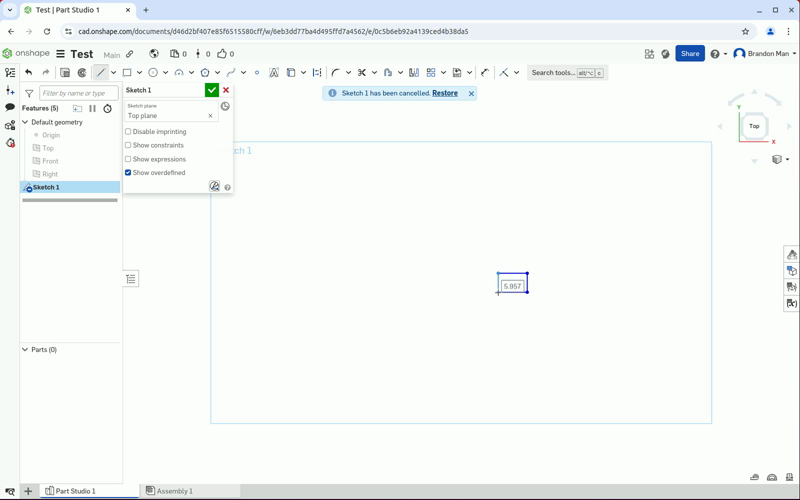
key_up(shift)
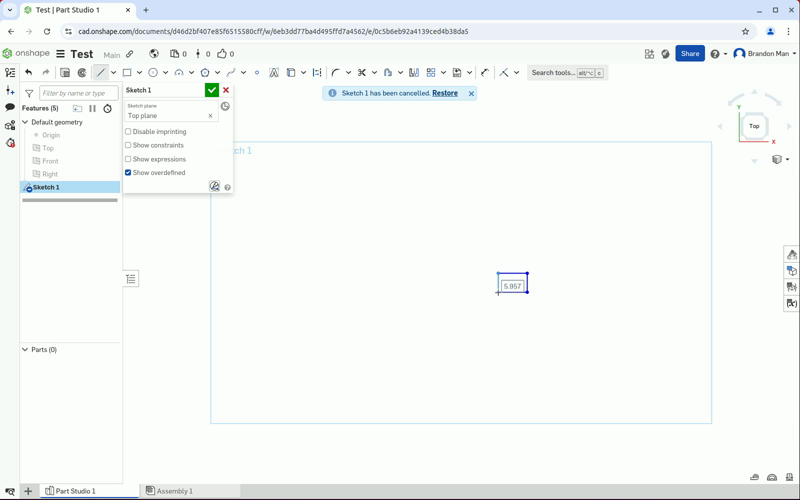
click(498, 292)
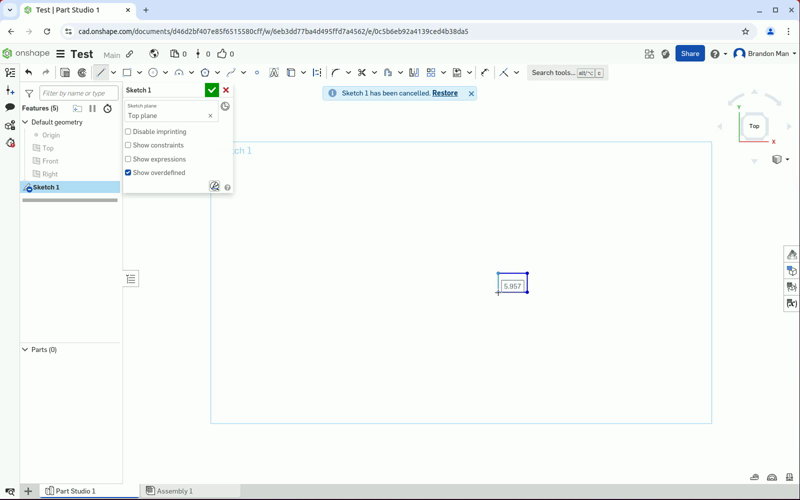
key(esc)
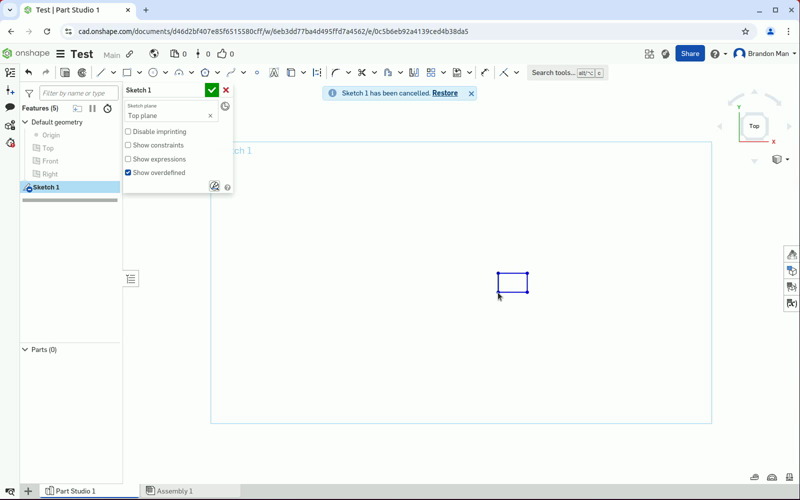
mouse_move(517, 291)
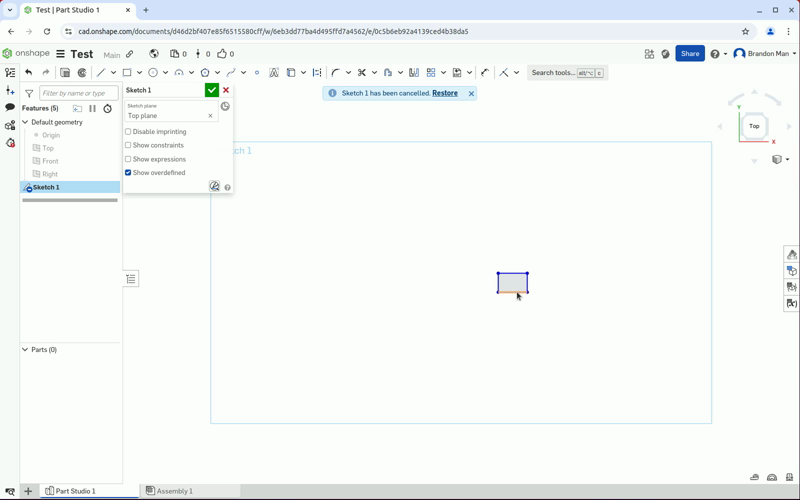
scroll(6)
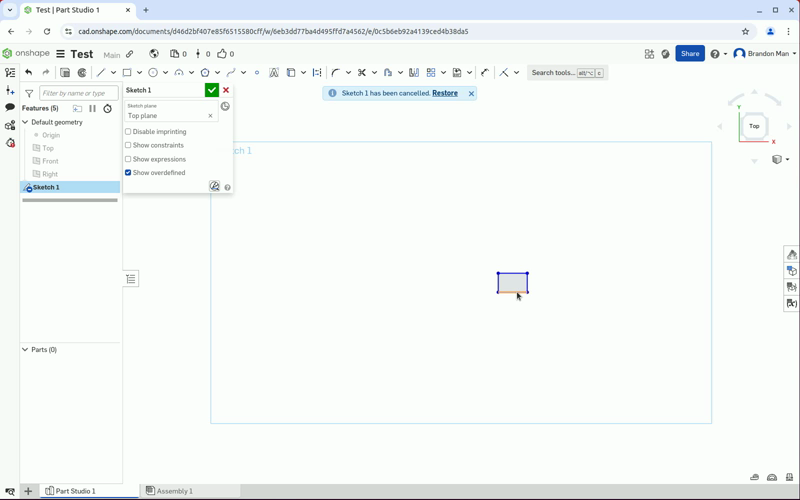
scroll(6)
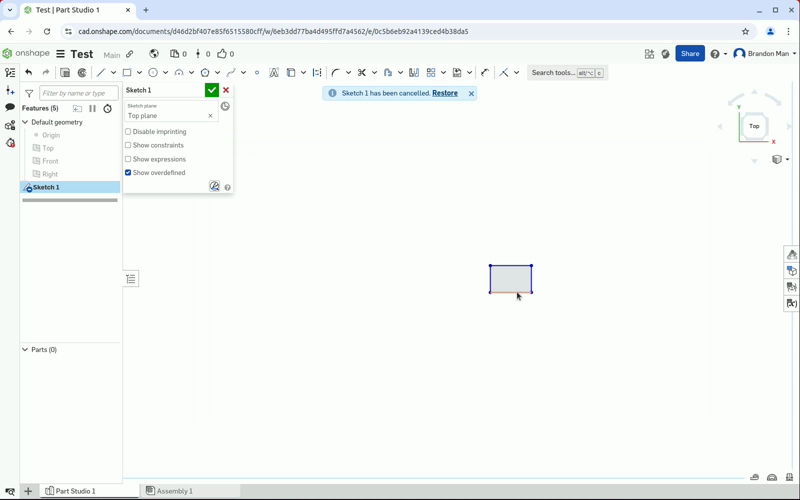
scroll(6)
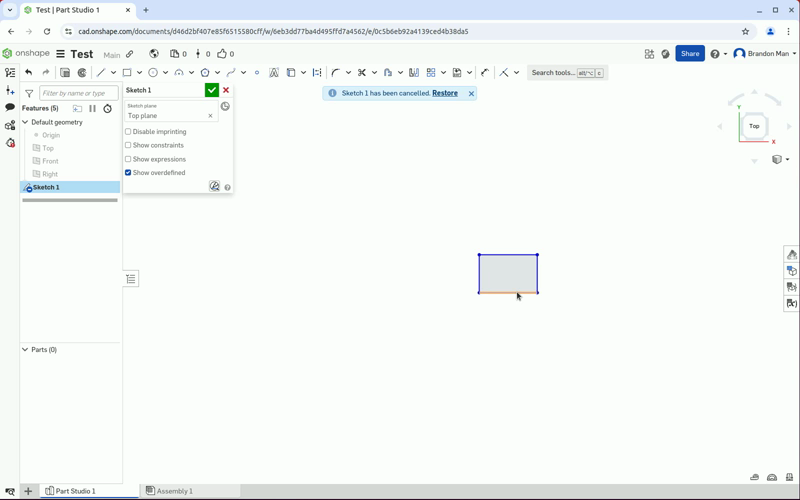
scroll(6)
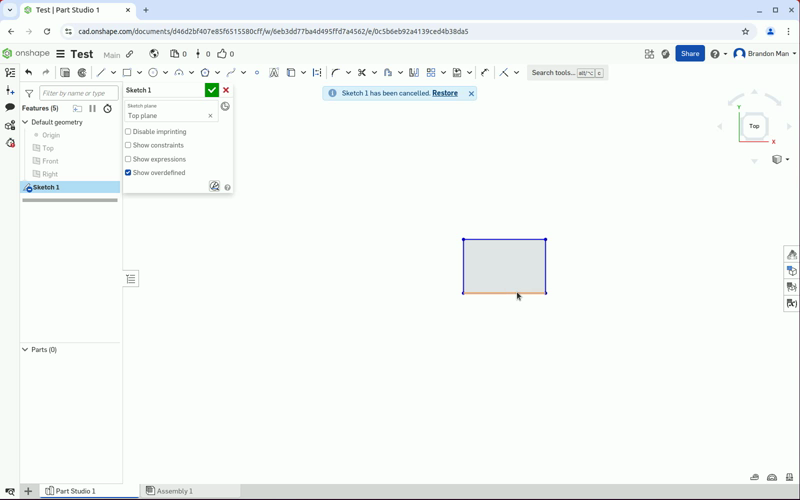
scroll(6)
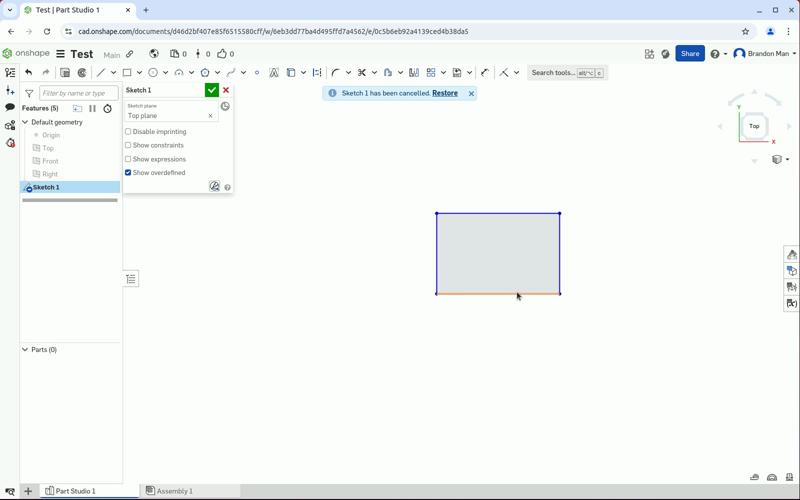
scroll(6)
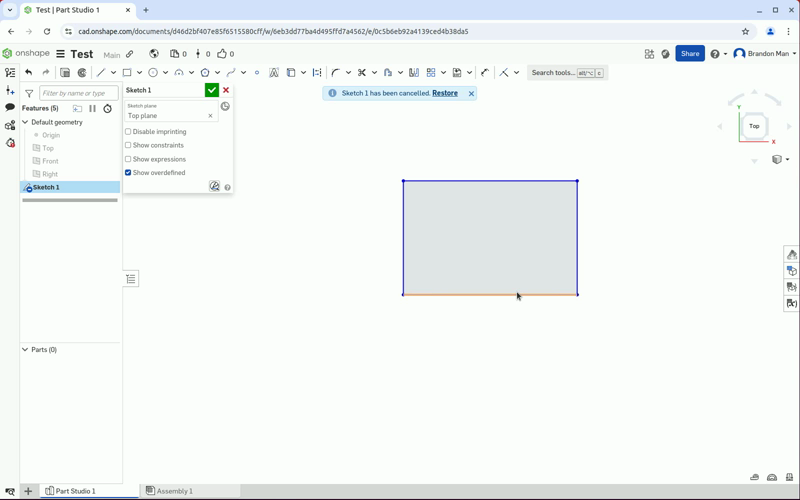
scroll(6)
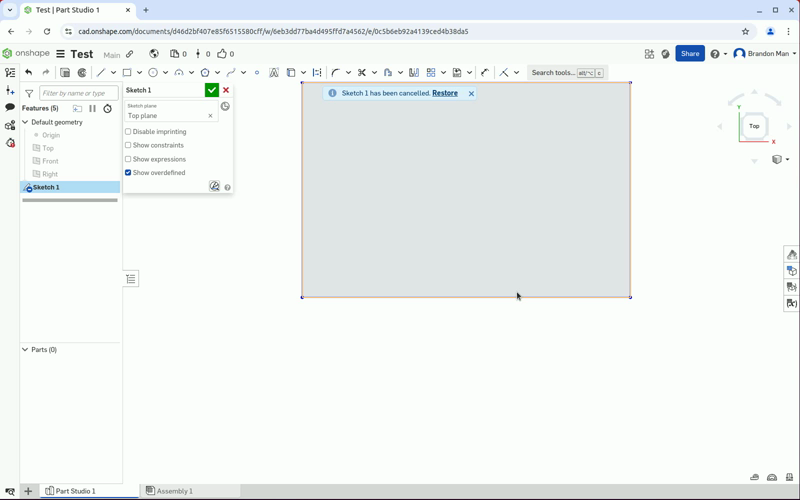
click(517, 291)
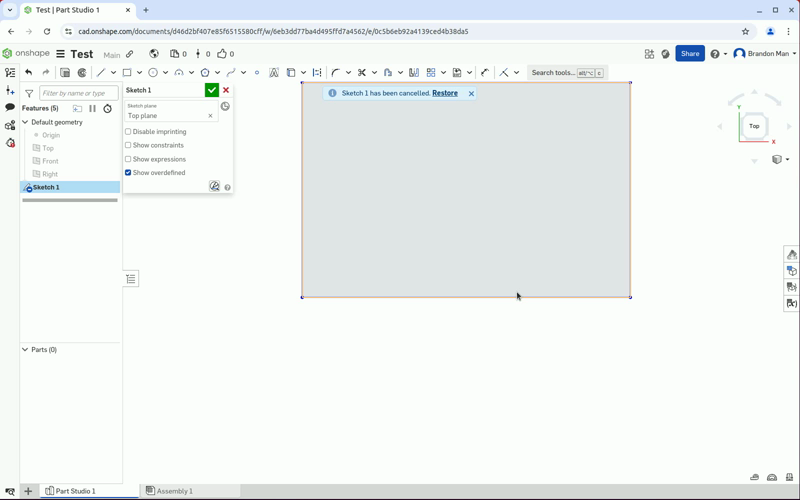
scroll(-6)
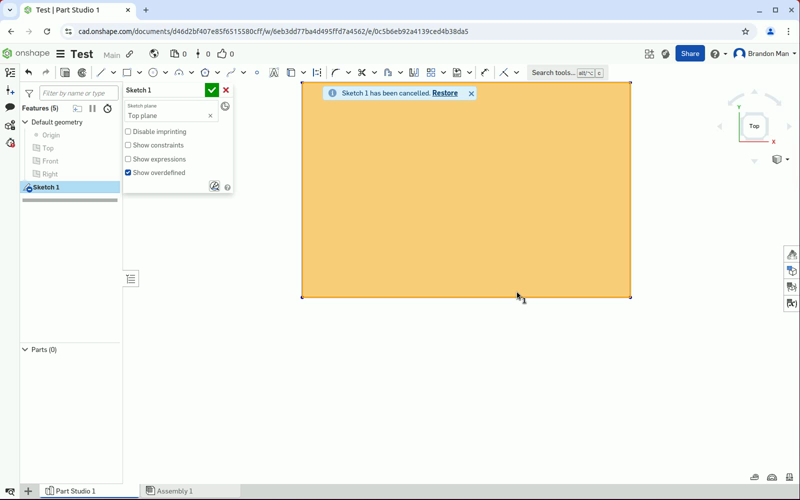
scroll(-6)
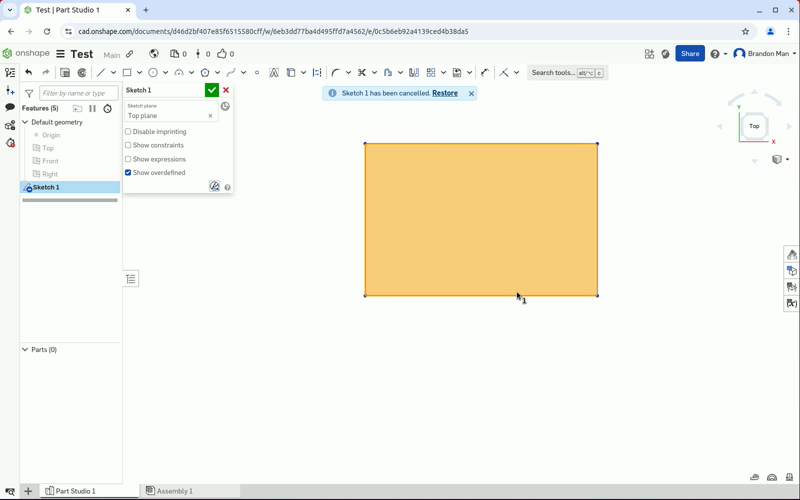
scroll(-6)
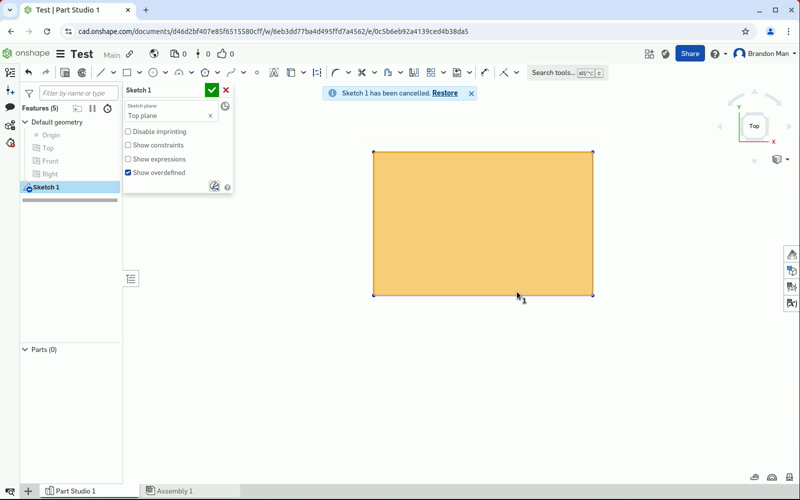
scroll(-6)
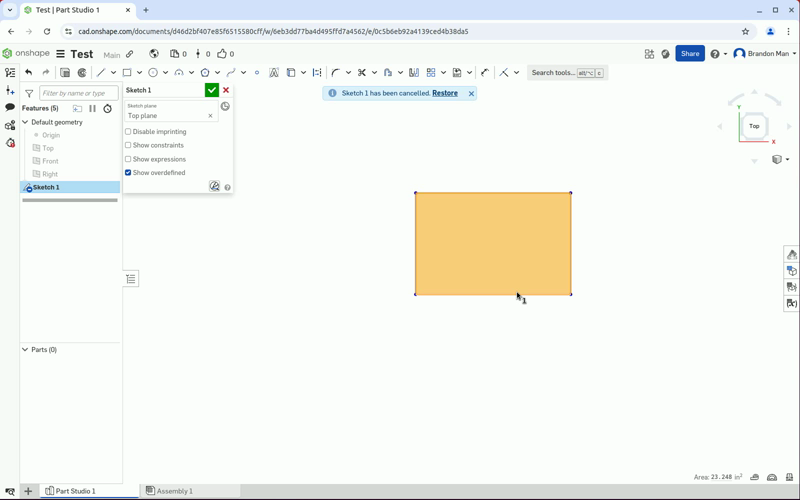
scroll(-6)
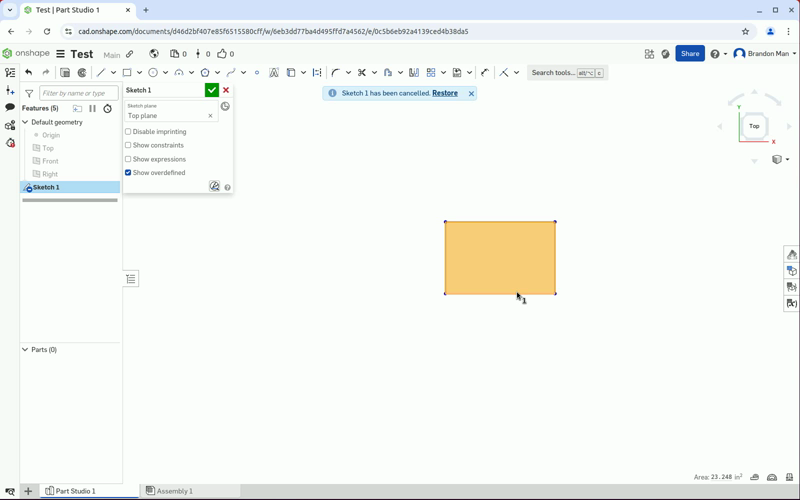
scroll(-6)
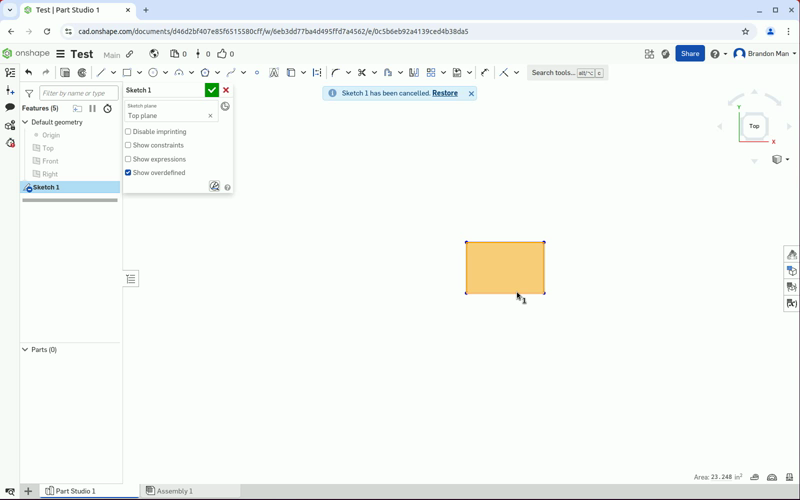
scroll(-6)
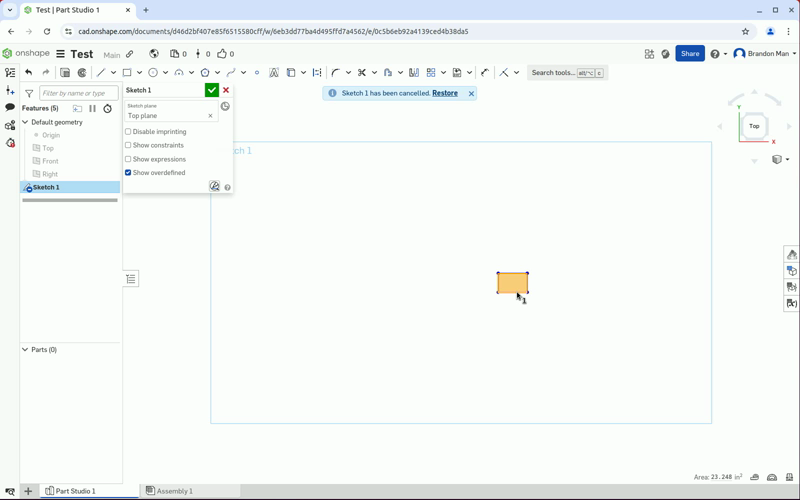
mouse_move(73, 352)
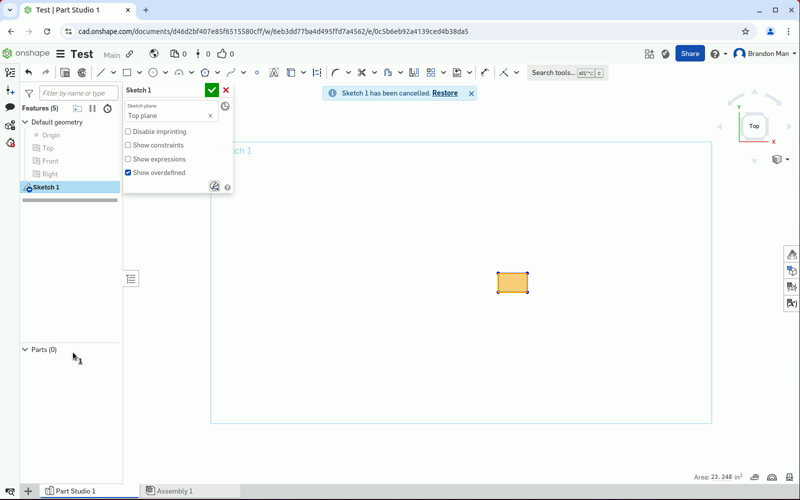
key(shift+y)
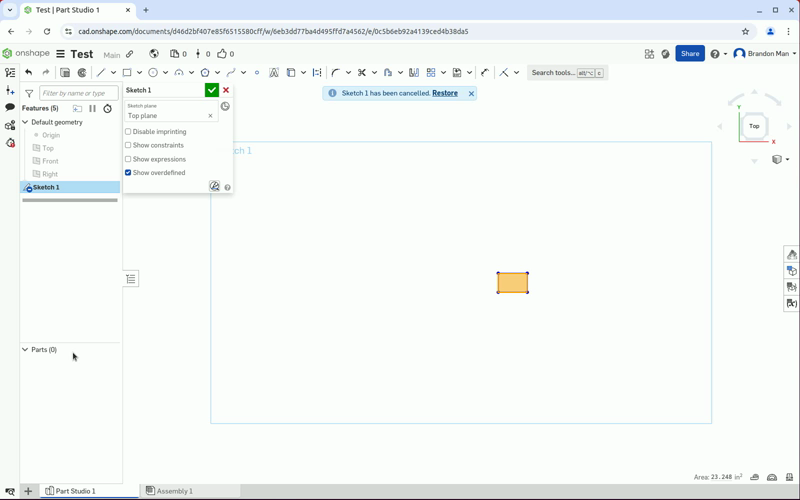
key(shift+e)
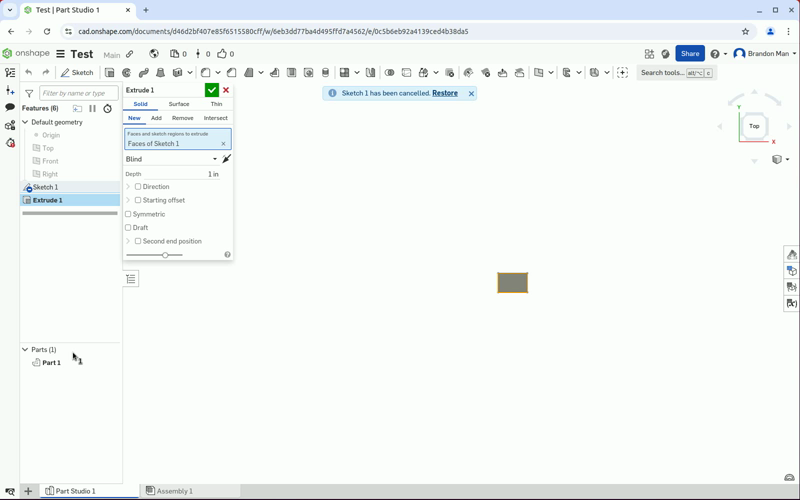
mouse_move(143, 106)
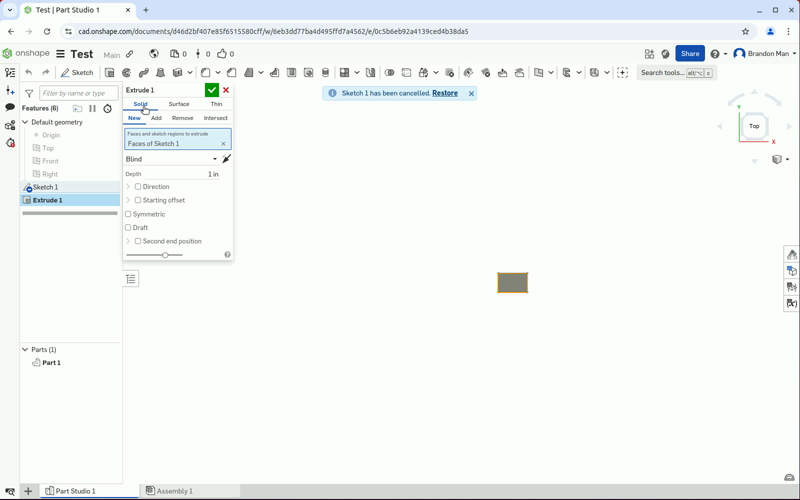
click(143, 106)
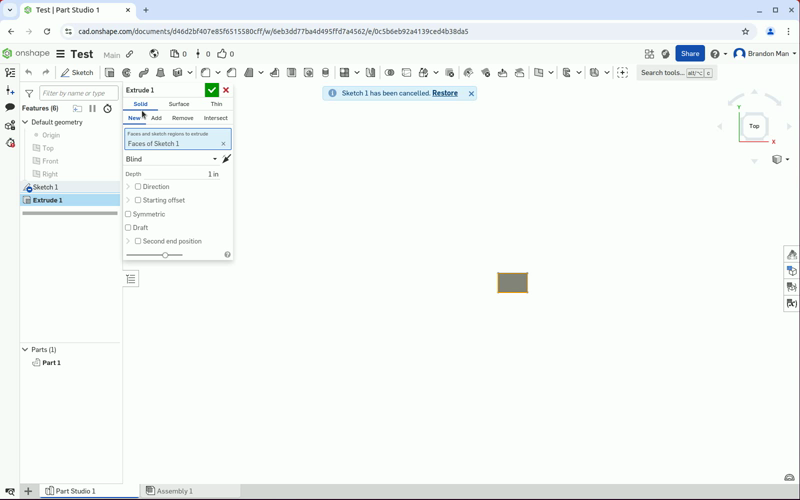
mouse_move(137, 120)
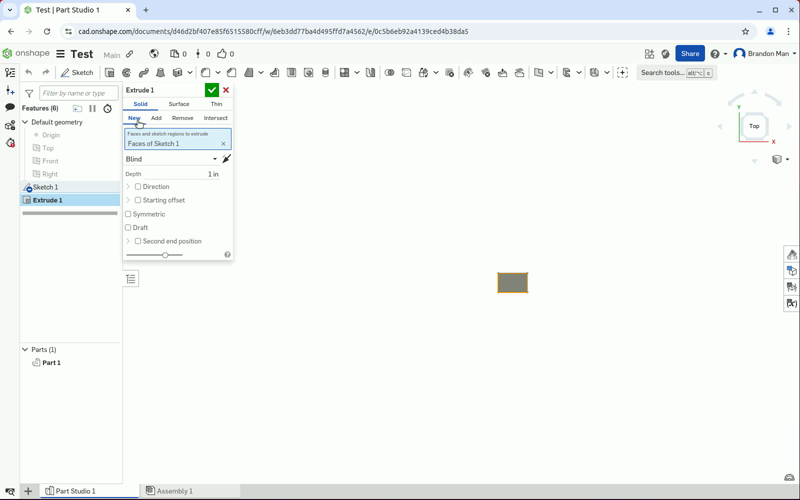
click(137, 120)
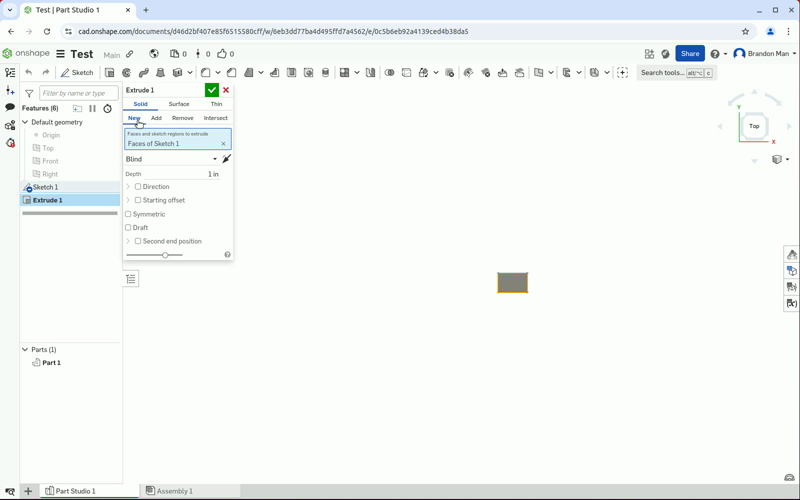
key(tab, 4)
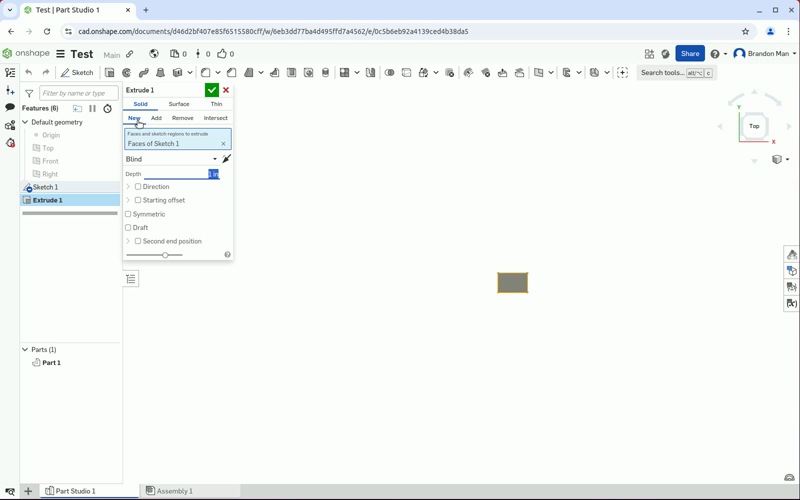
text(-3.851)
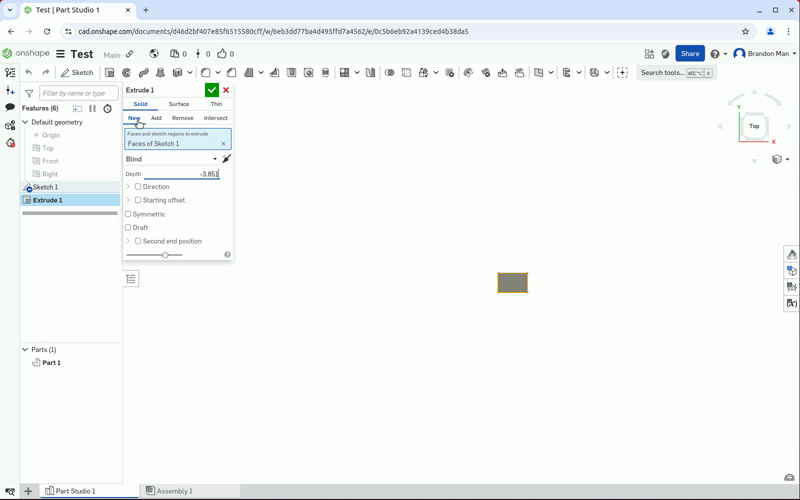
key(enter)
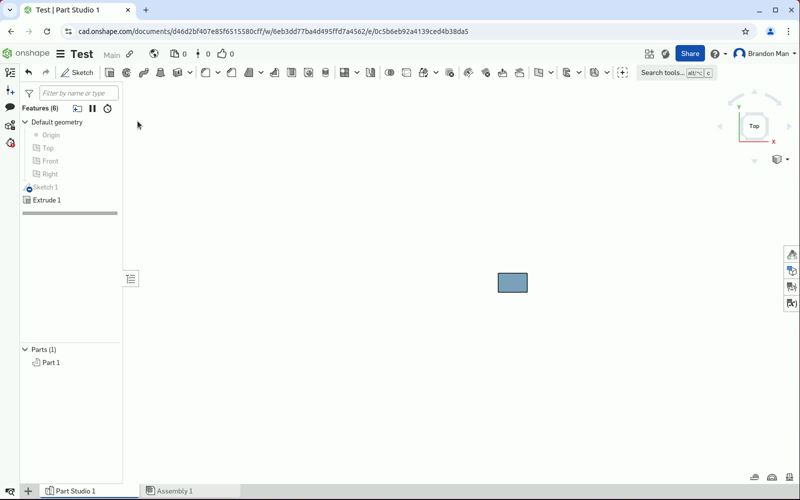
key(shift+h)
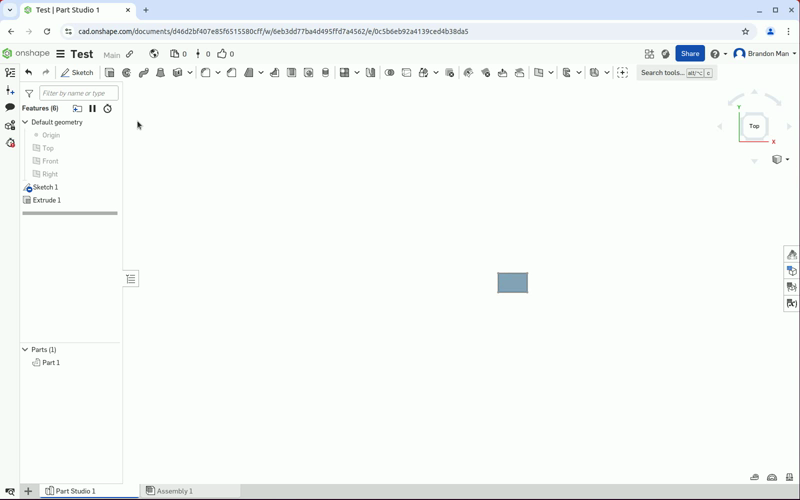
key(shift+h)
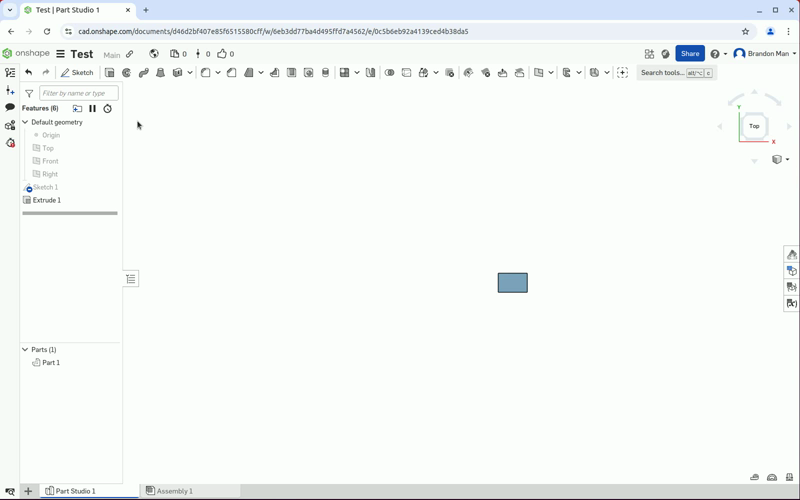
mouse_move(73, 189)
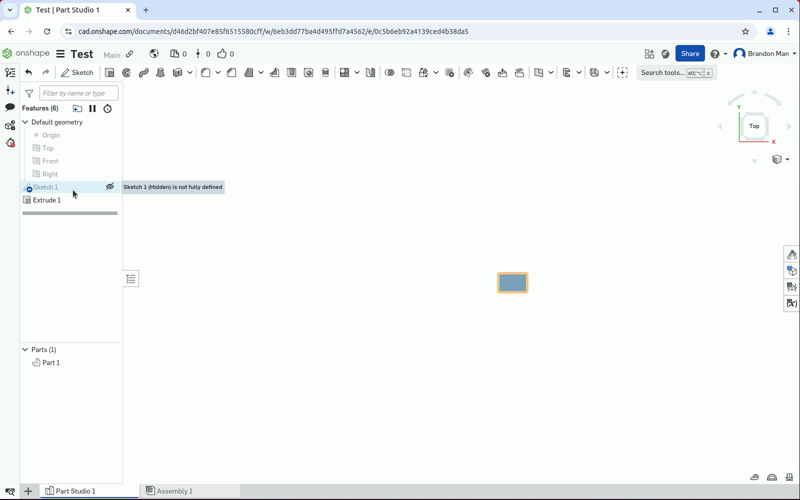
click(73, 189)
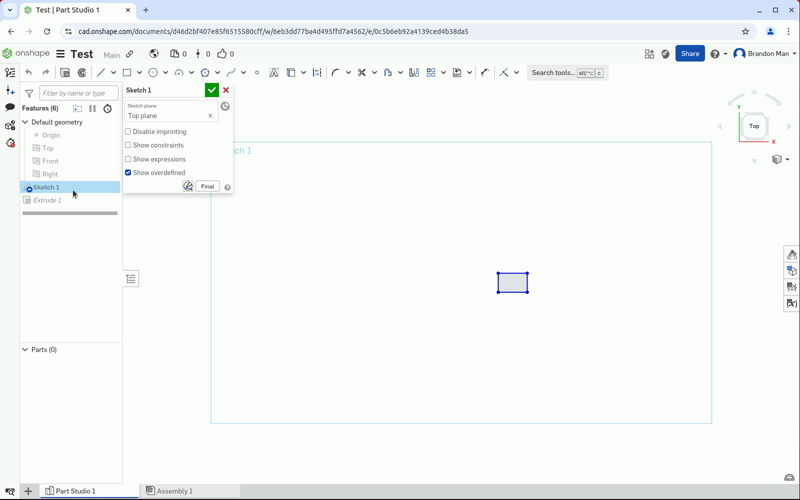
mouse_move(229, 92)
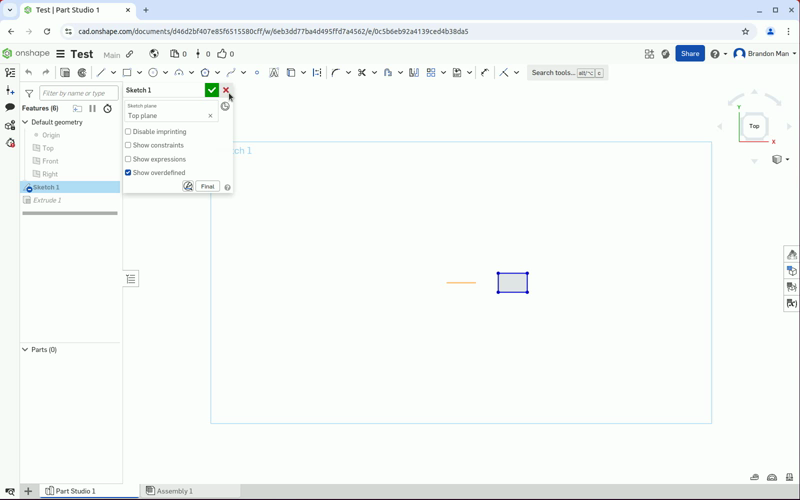
click(229, 92)
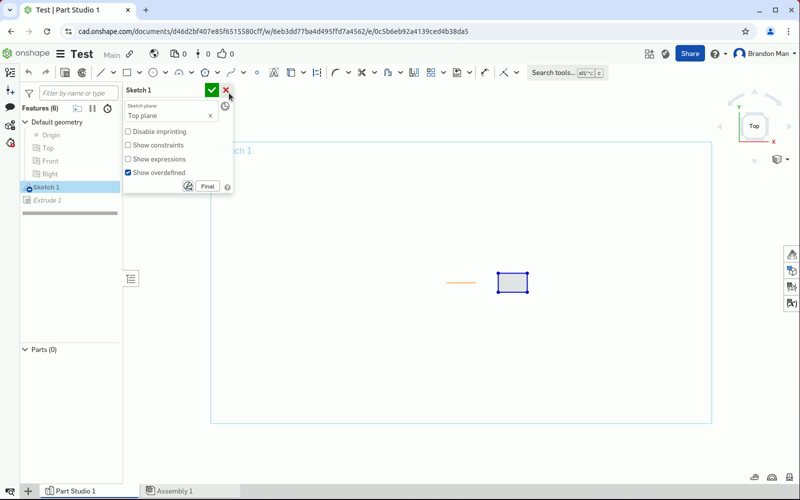
key(shift+s)
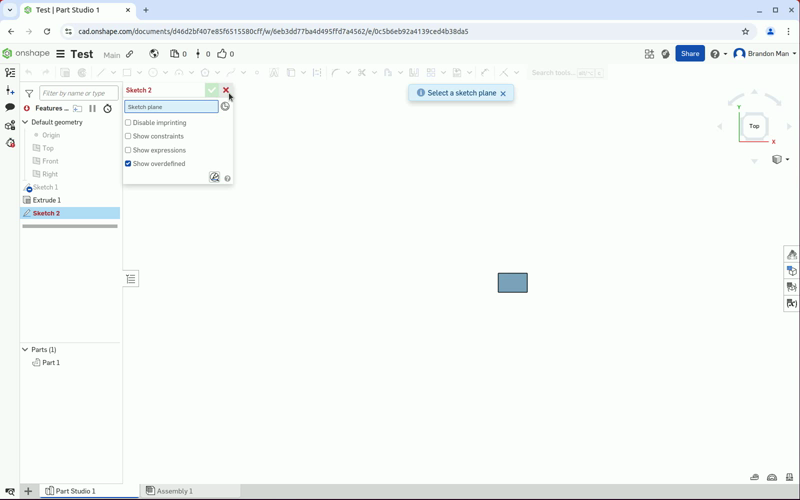
mouse_move(73, 150)
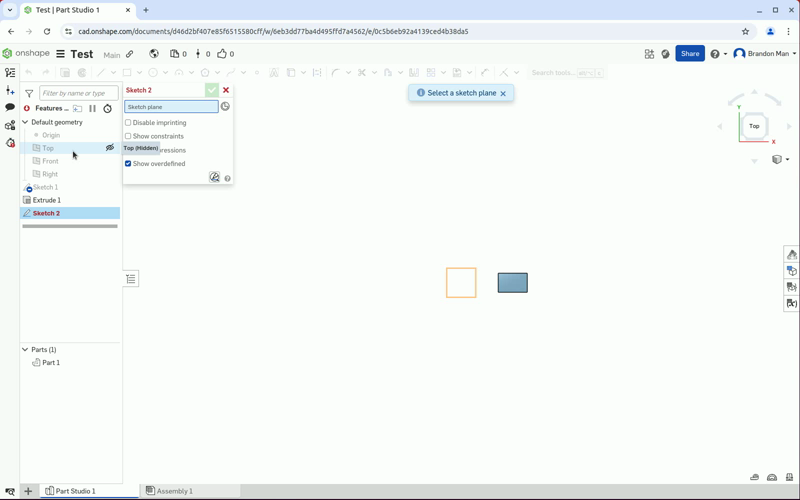
click(73, 150)
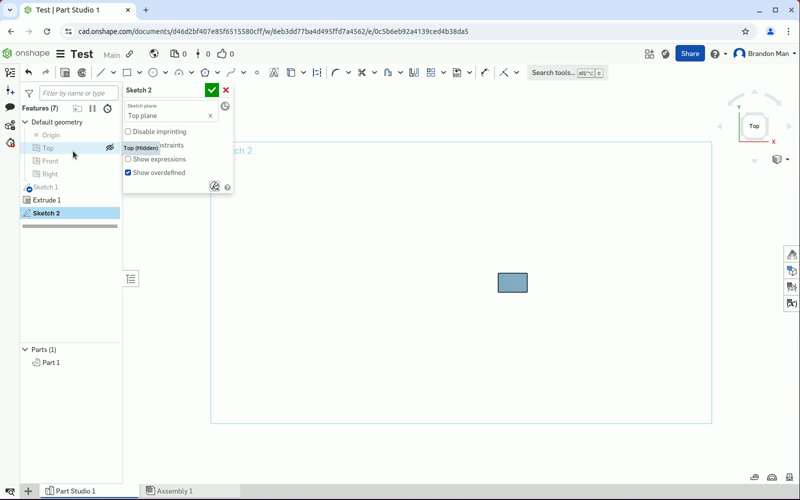
mouse_move(73, 352)
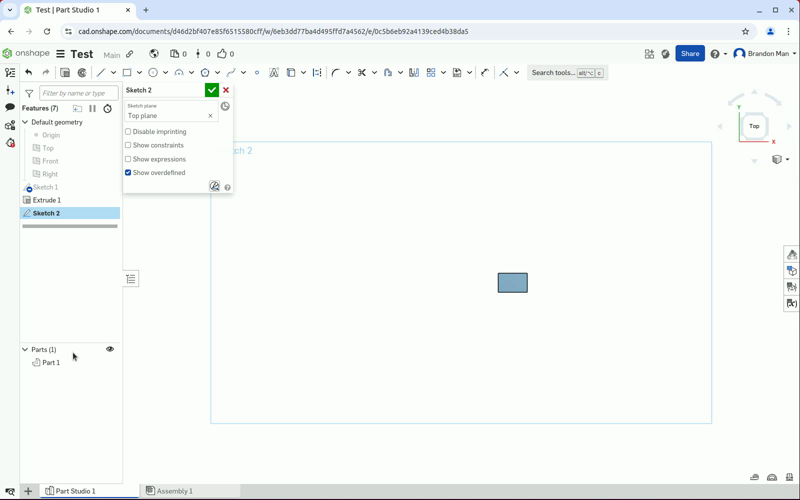
key(y)
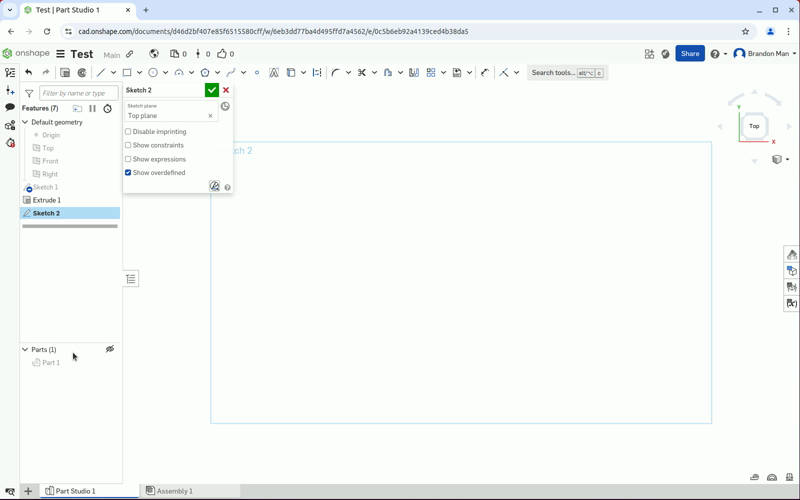
key(l)
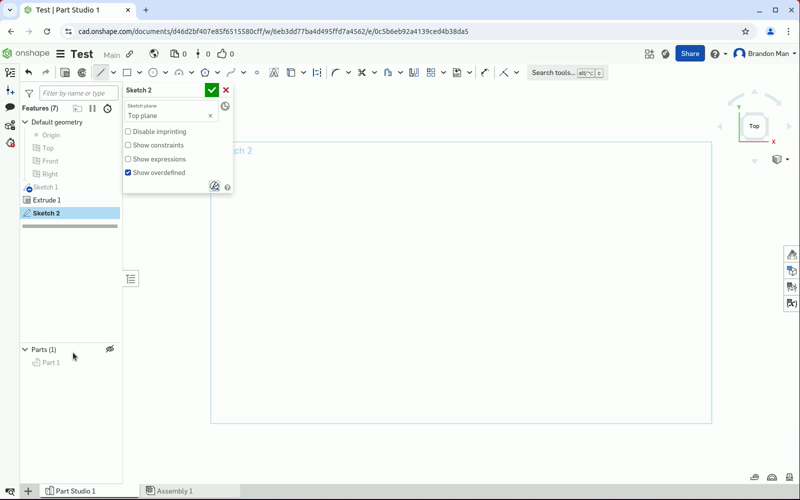
key_down(shift)
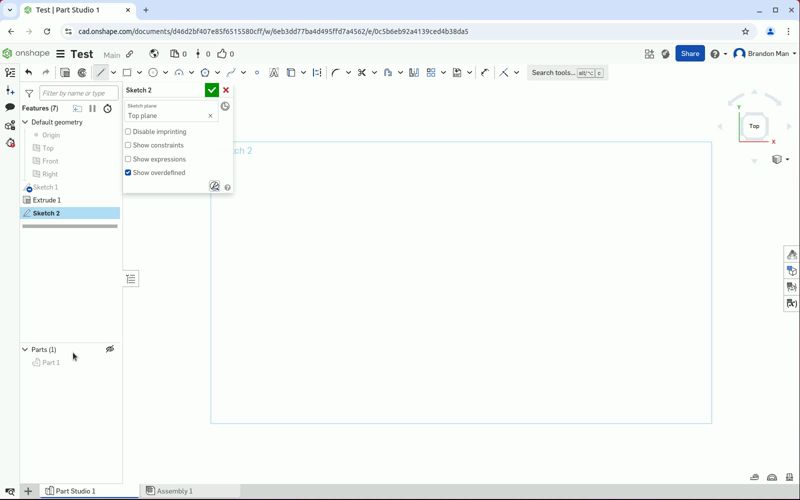
mouse_move(423, 292)
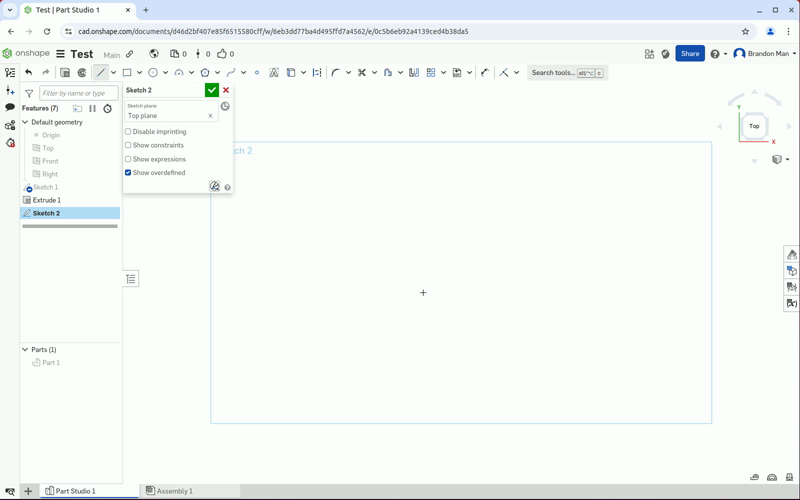
click(423, 292)
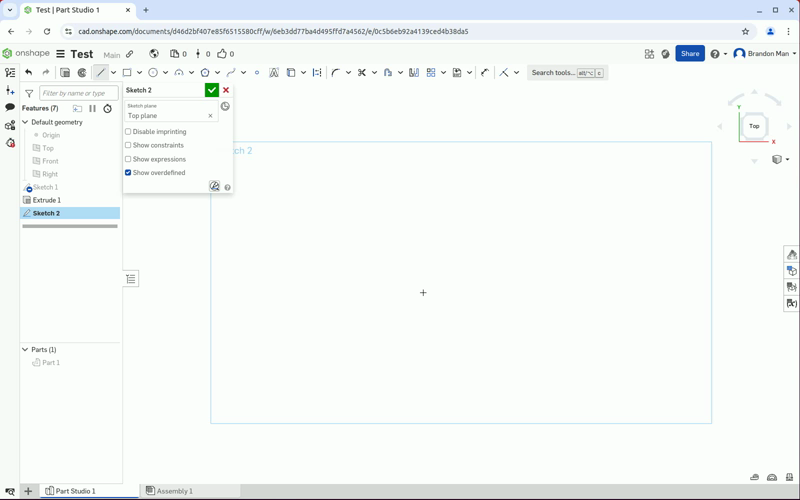
key_up(shift)
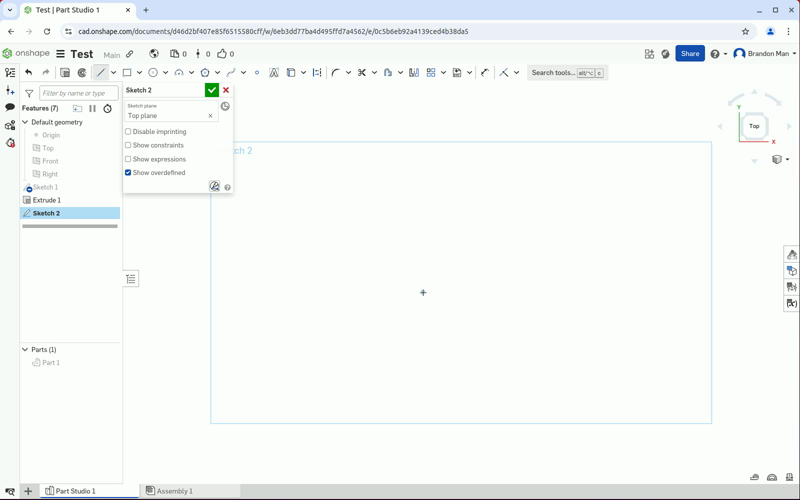
key_down(shift)
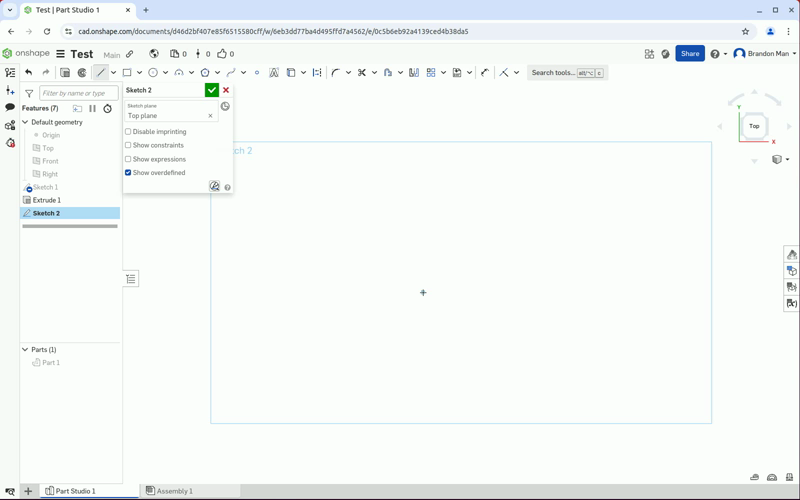
mouse_move(498, 292)
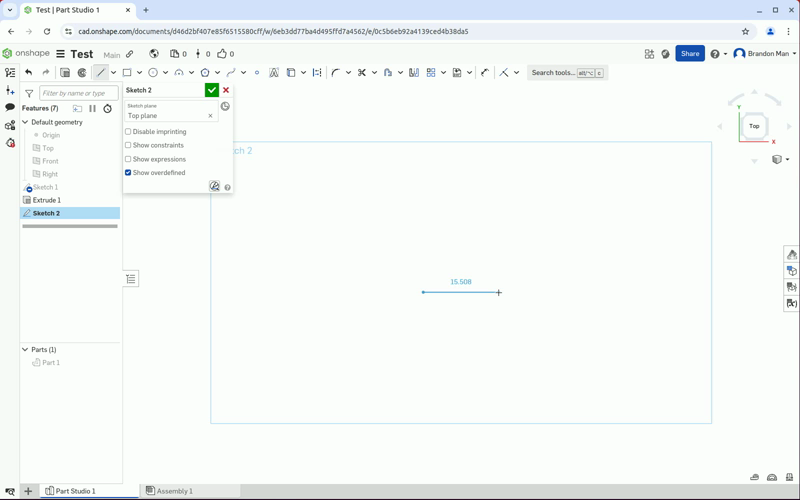
click(498, 292)
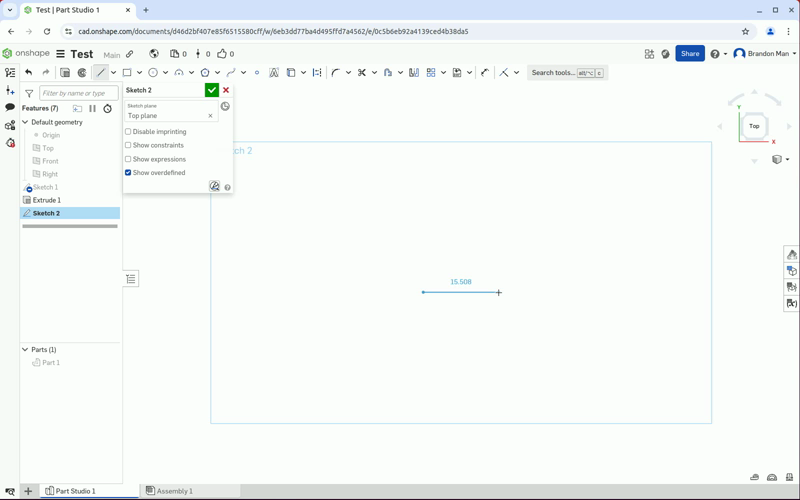
key_up(shift)
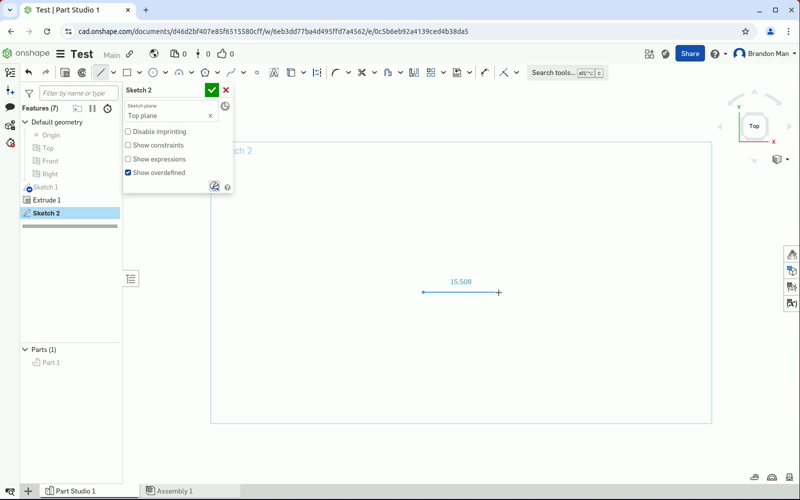
key_down(shift)
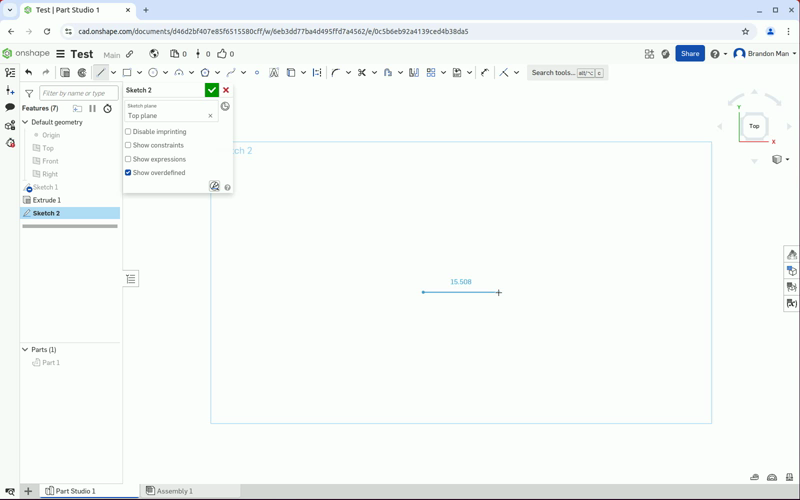
mouse_move(528, 292)
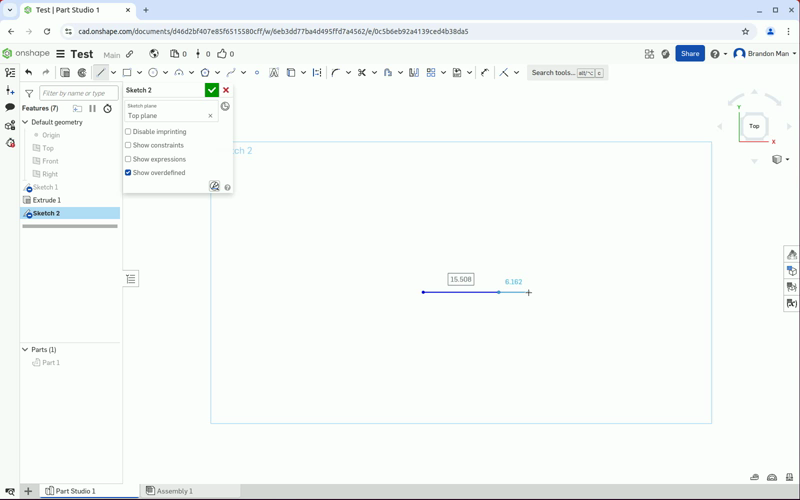
mouse_move(498, 273)
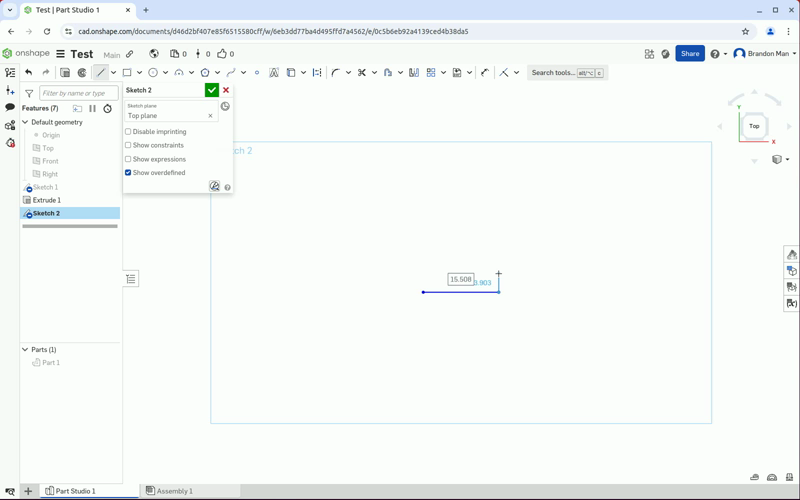
click(498, 273)
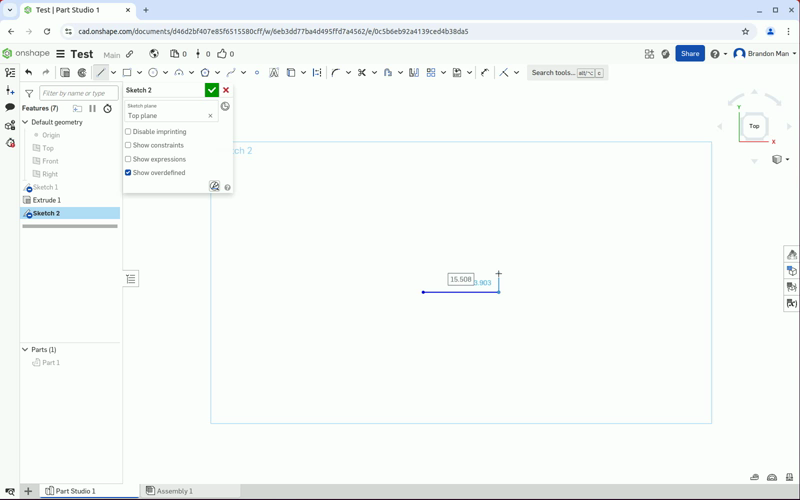
key_up(shift)
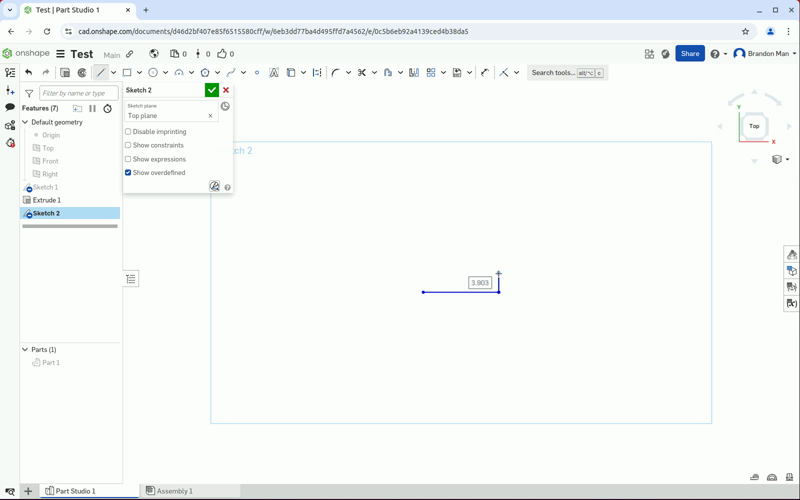
key_down(shift)
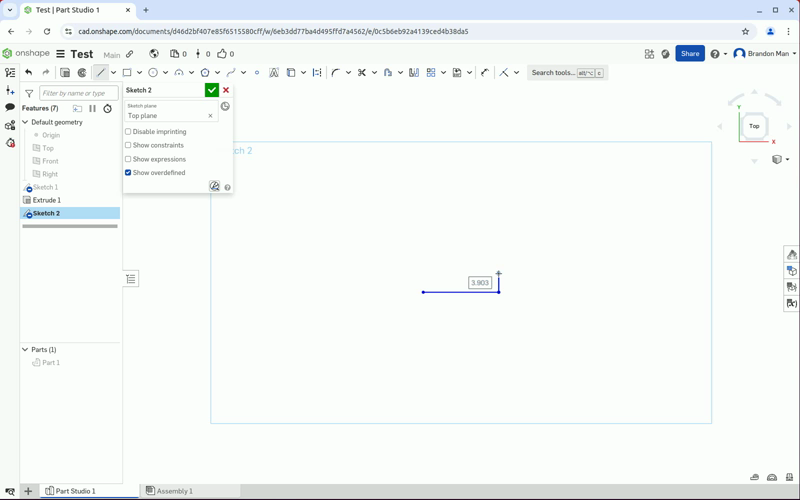
mouse_move(423, 273)
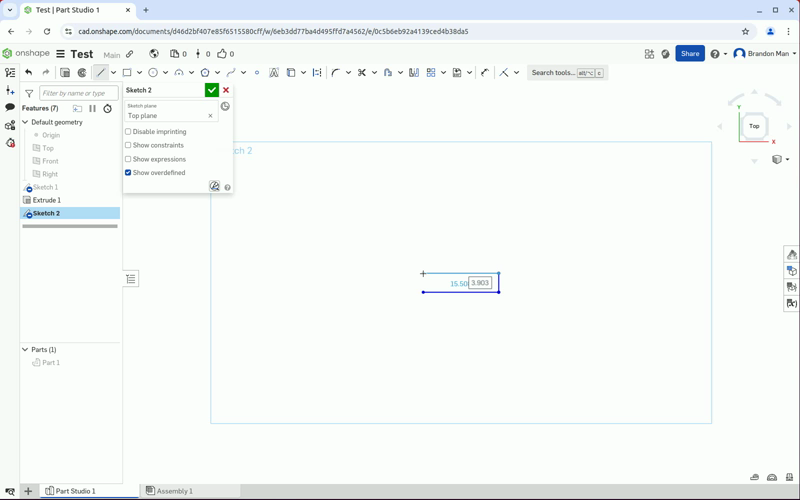
click(423, 273)
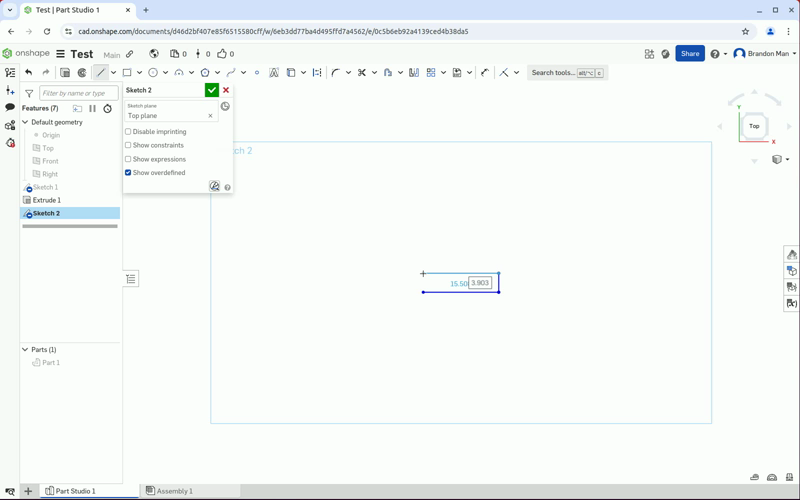
key_up(shift)
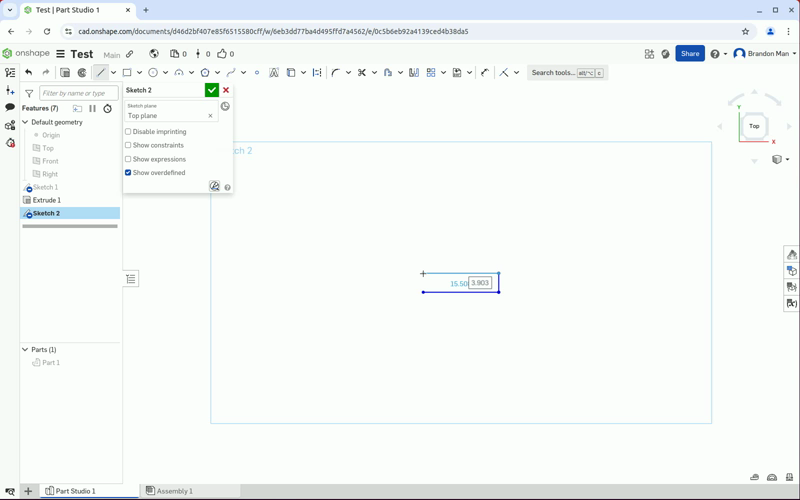
mouse_move(453, 273)
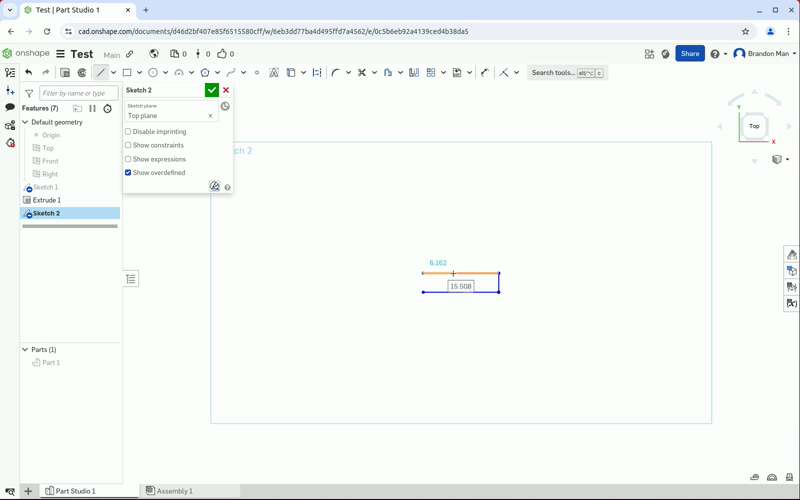
key_down(shift)
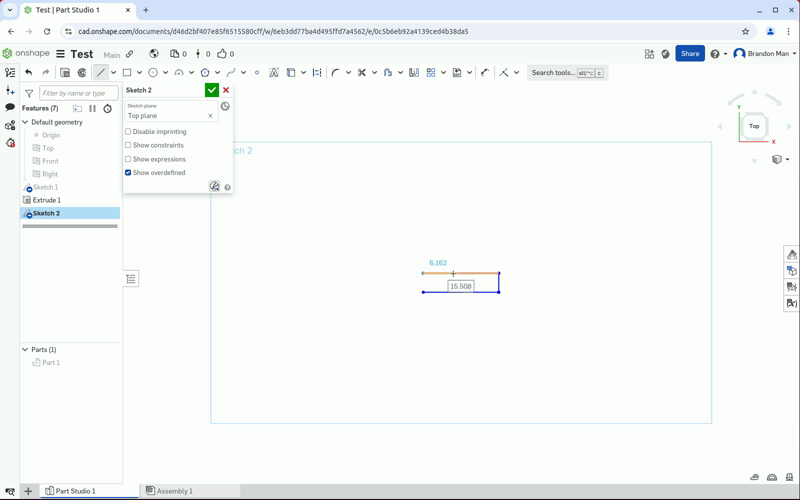
mouse_move(423, 292)
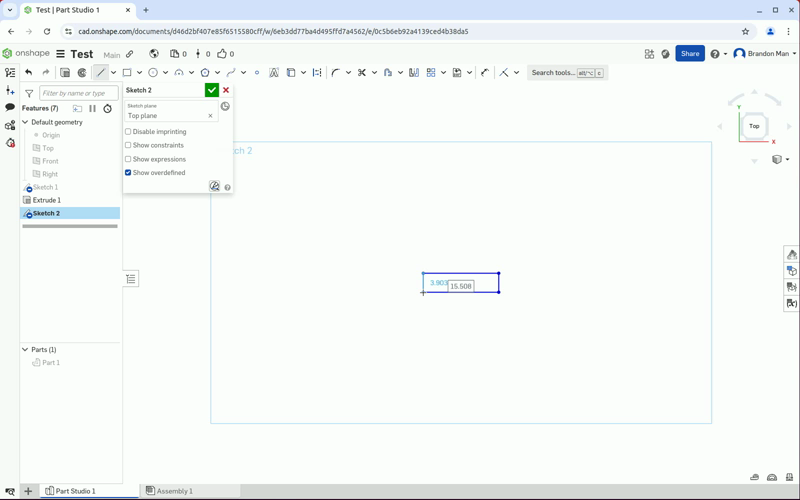
key_up(shift)
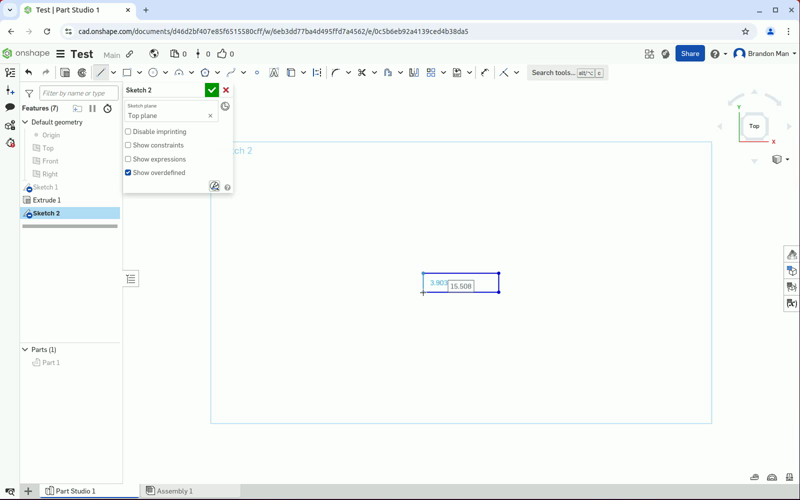
click(423, 292)
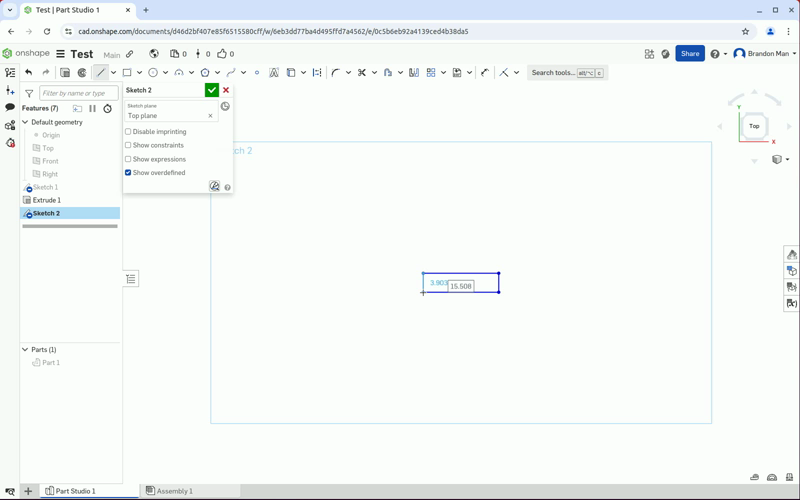
key(esc)
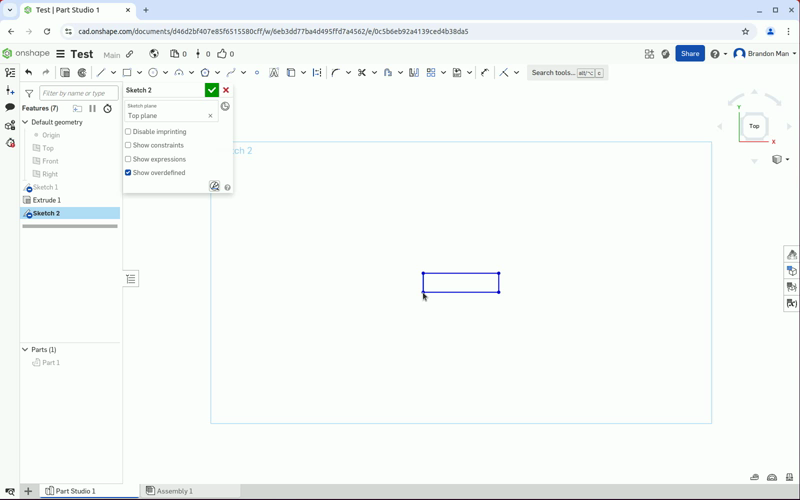
mouse_move(447, 289)
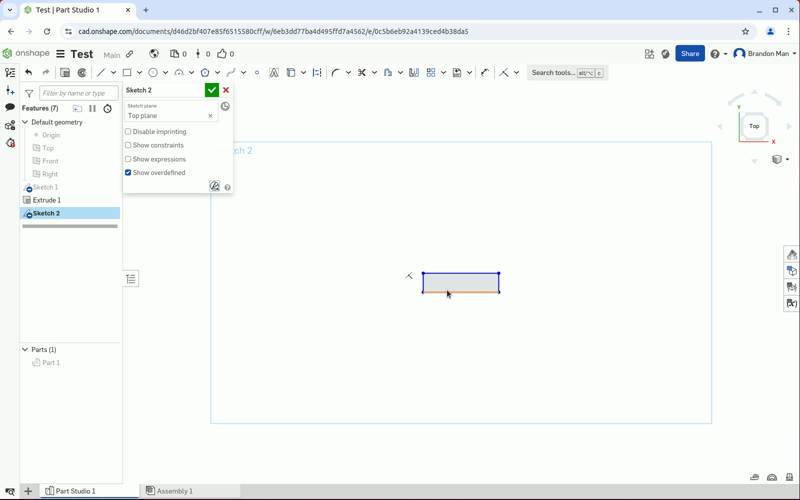
scroll(6)
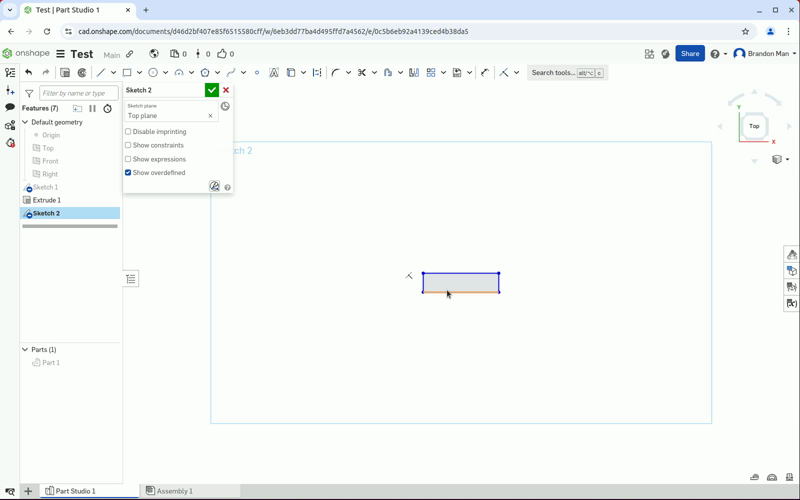
scroll(6)
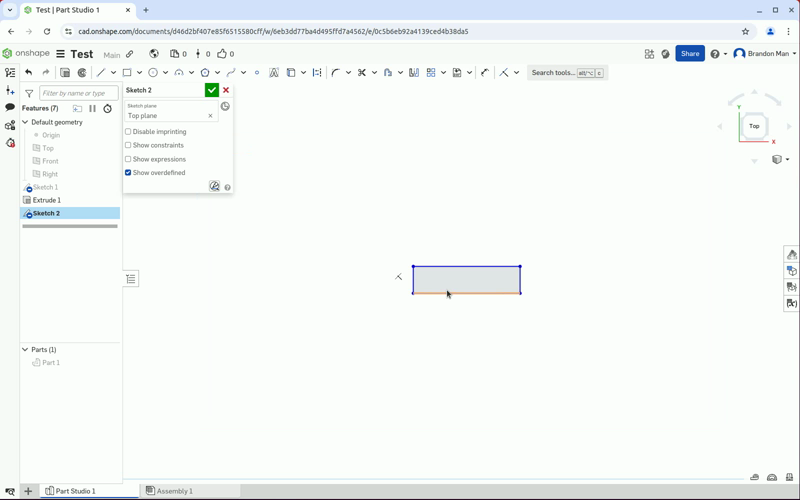
scroll(6)
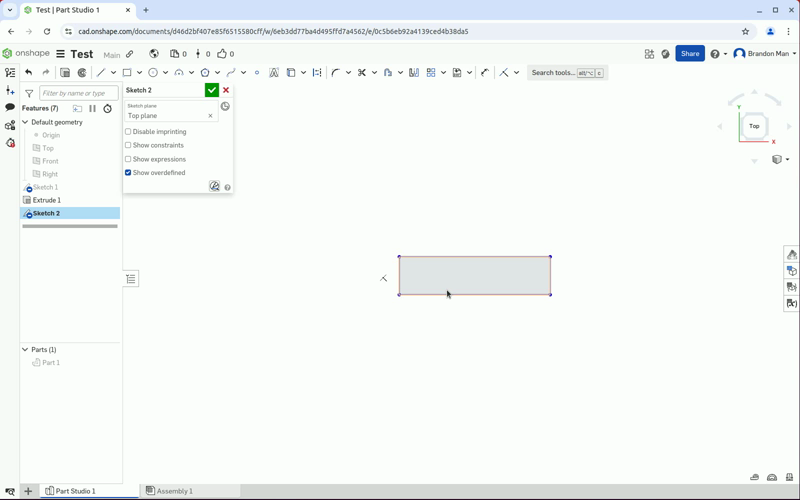
scroll(6)
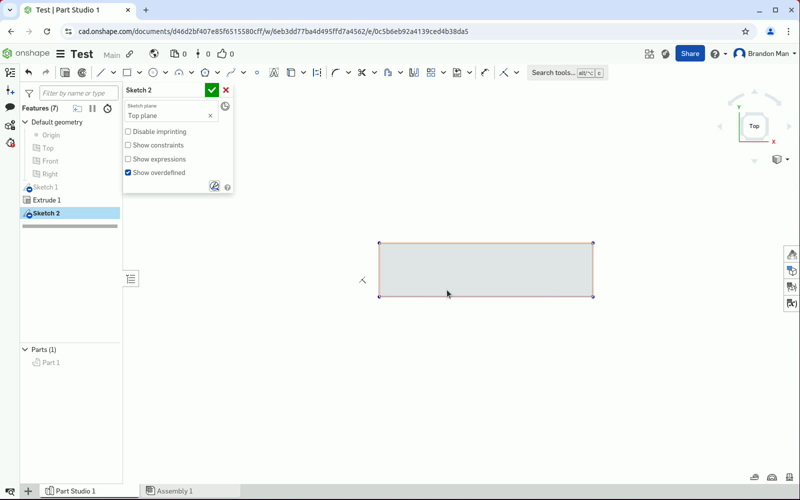
scroll(6)
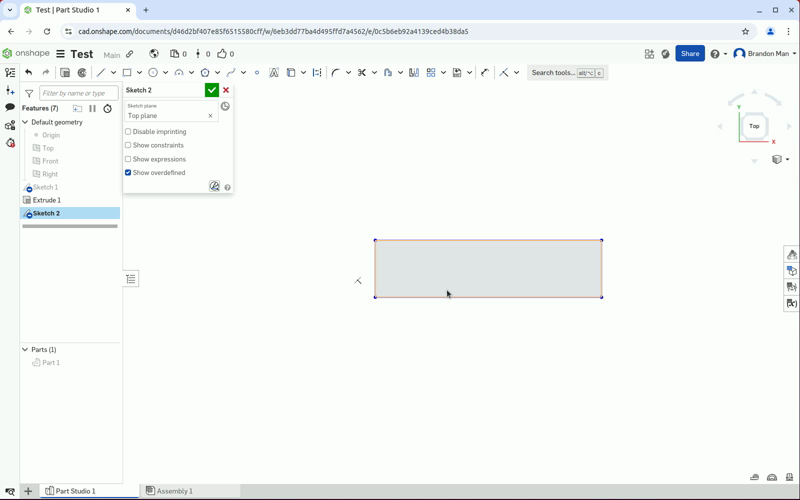
scroll(6)
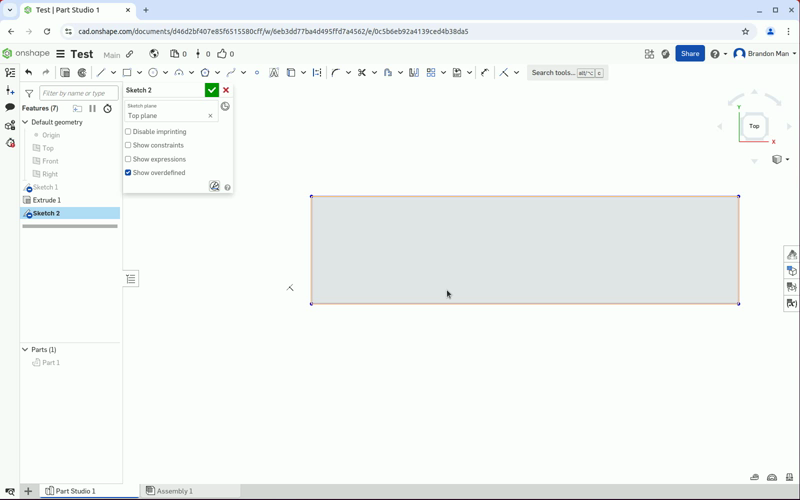
scroll(6)
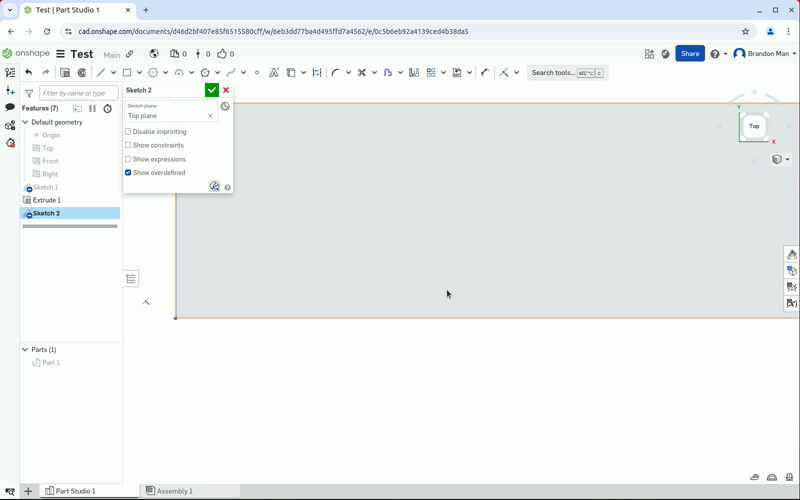
click(447, 289)
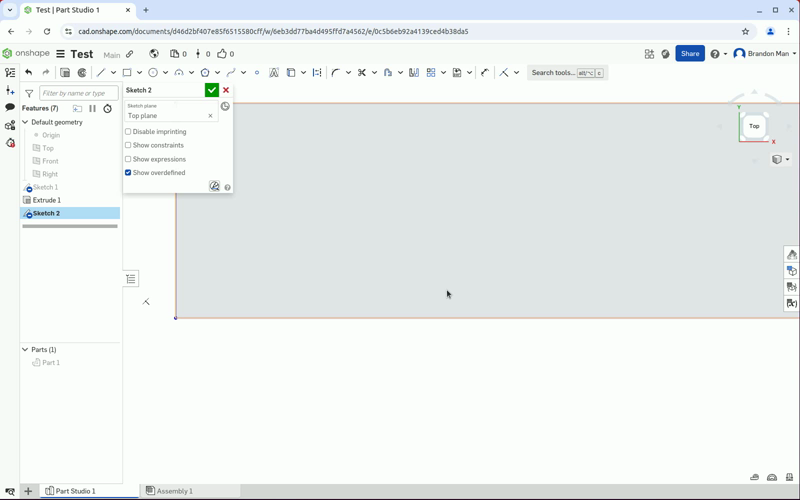
scroll(-6)
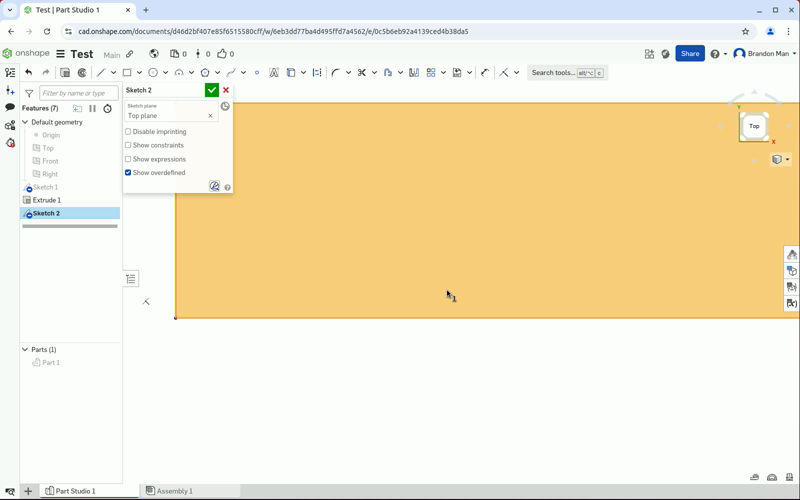
scroll(-6)
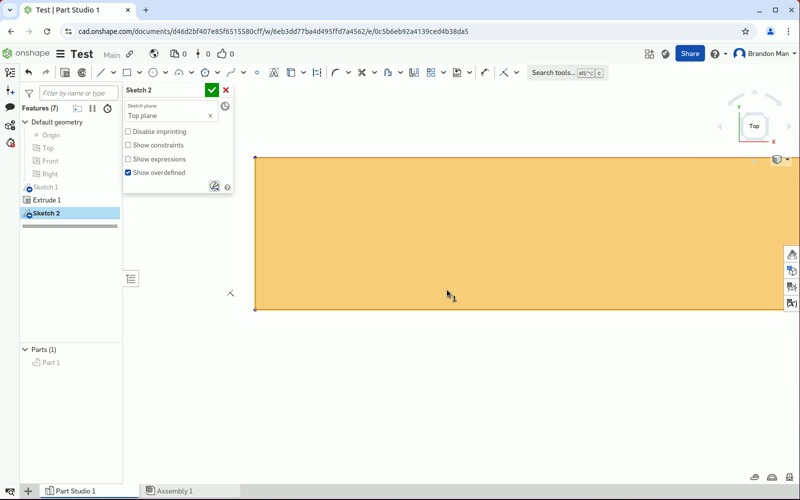
scroll(-6)
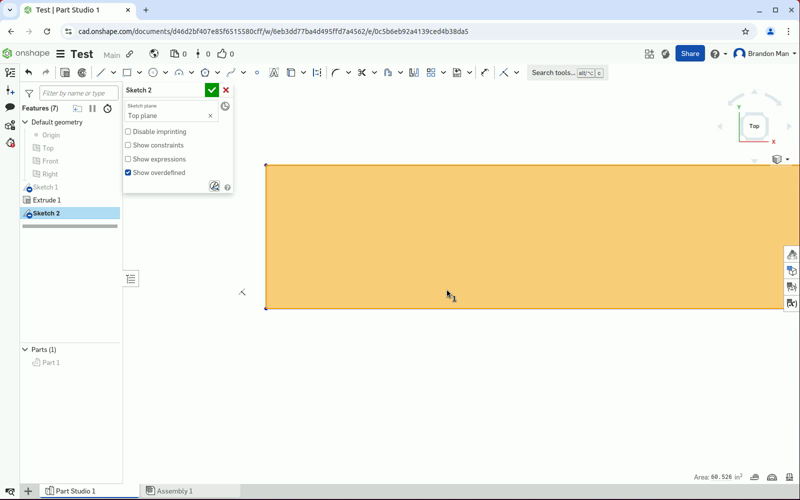
scroll(-6)
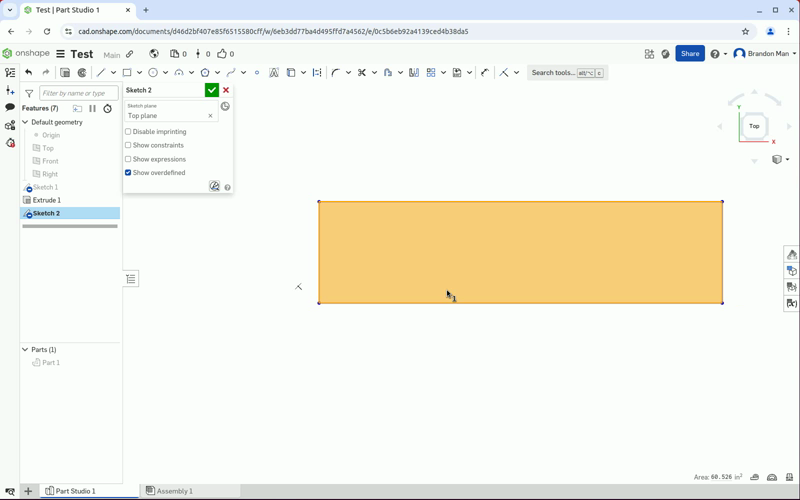
scroll(-6)
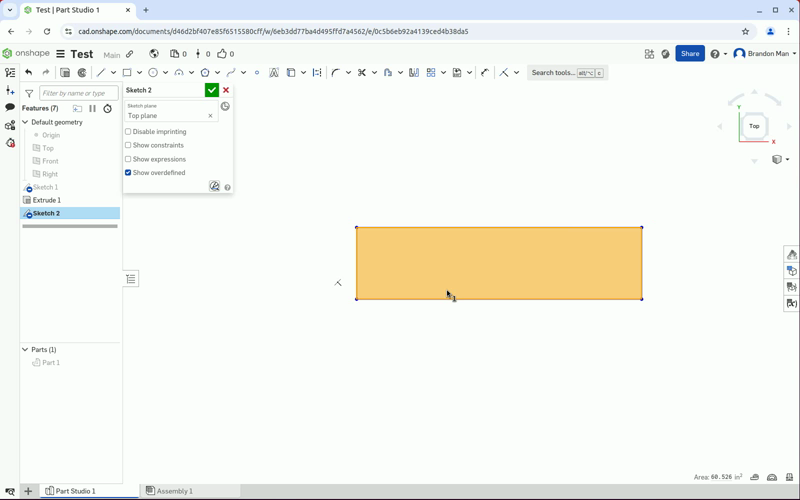
scroll(-6)
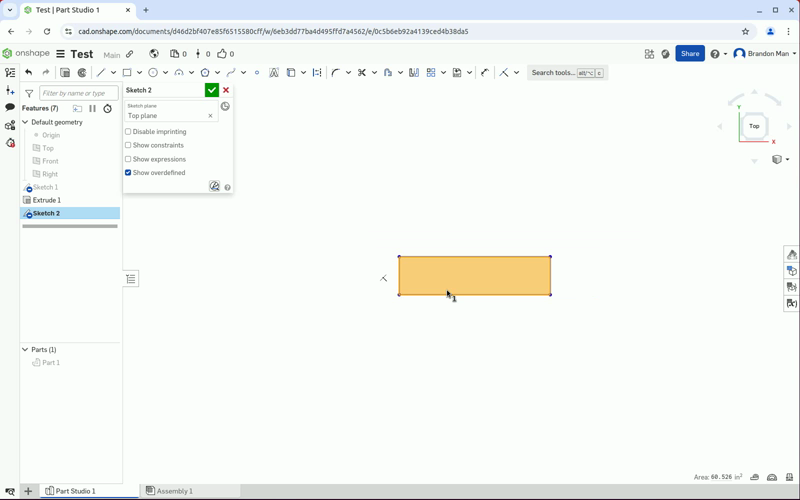
scroll(-6)
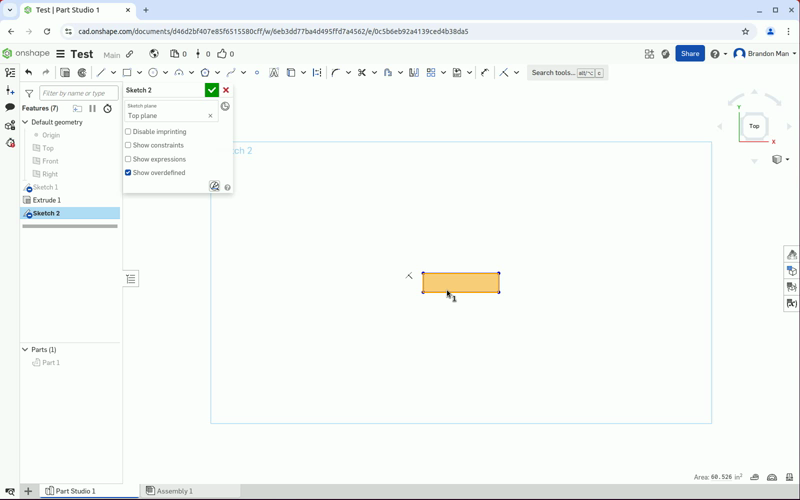
mouse_move(73, 352)
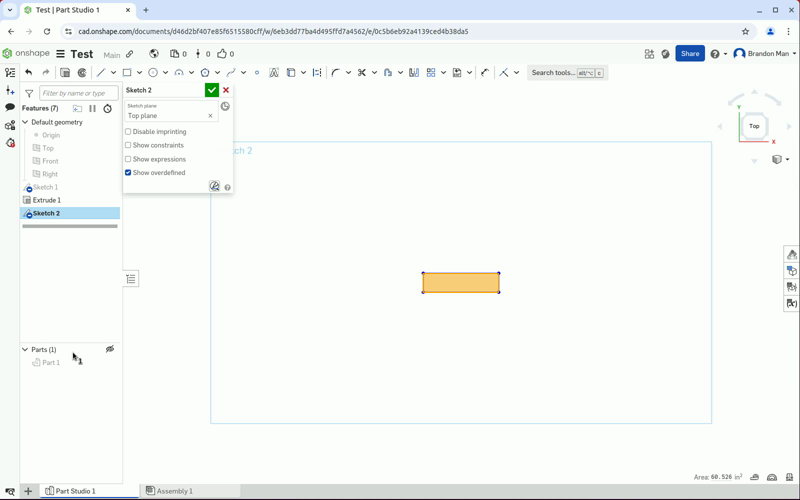
key(shift+y)
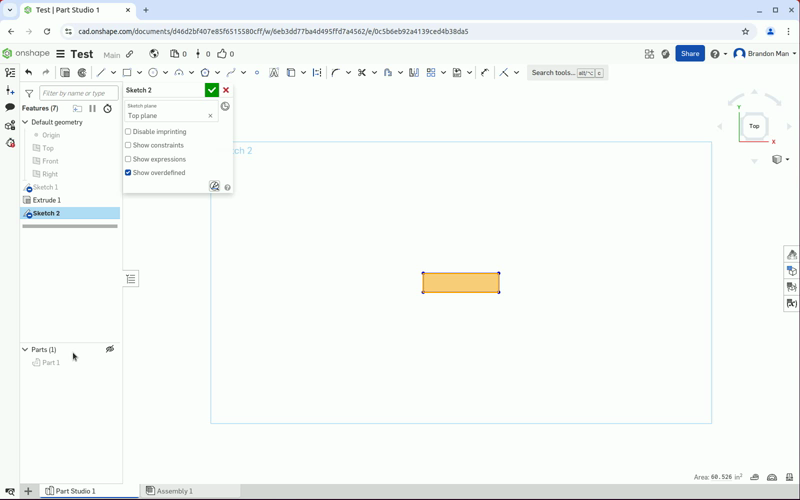
key(shift+e)
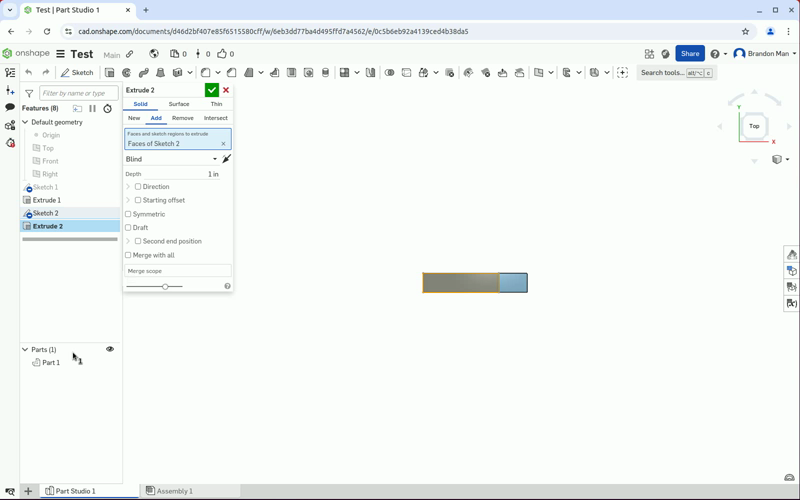
mouse_move(143, 106)
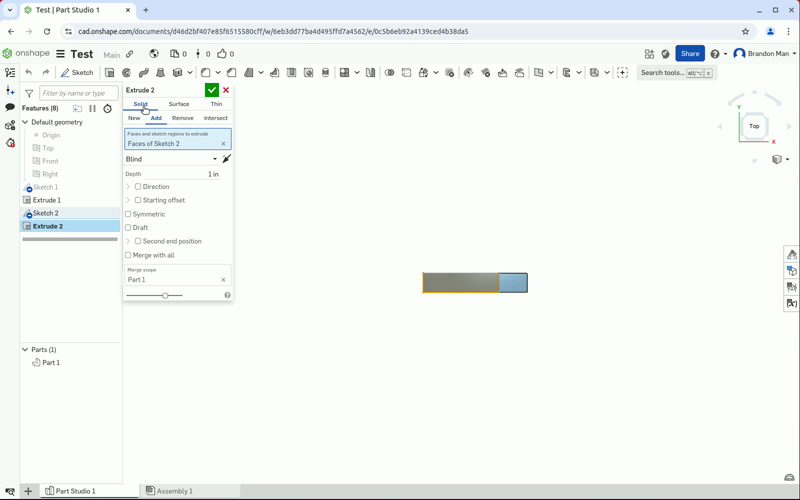
click(143, 106)
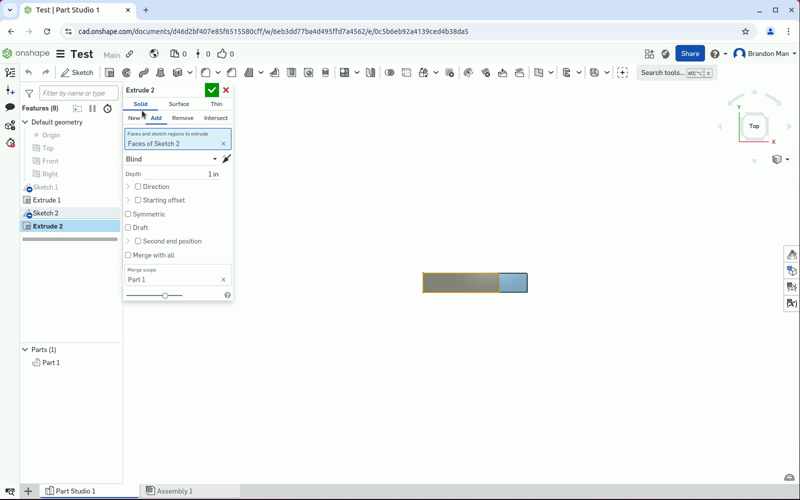
mouse_move(137, 120)
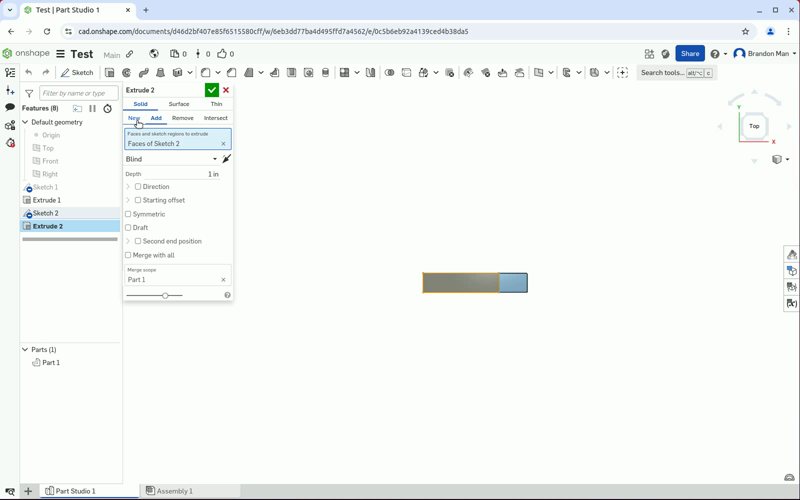
click(137, 120)
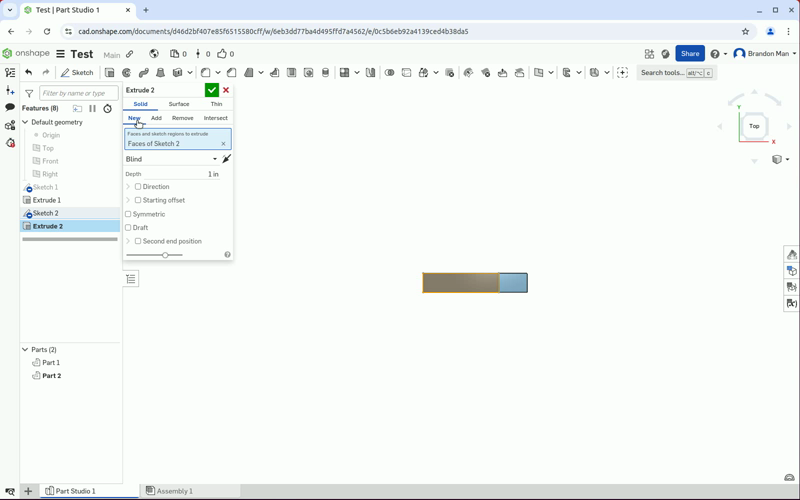
key(tab, 4)
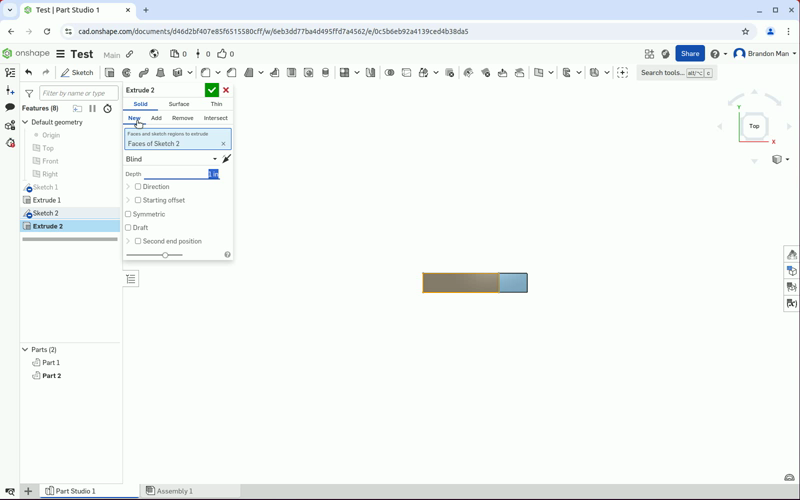
text(-3.851)
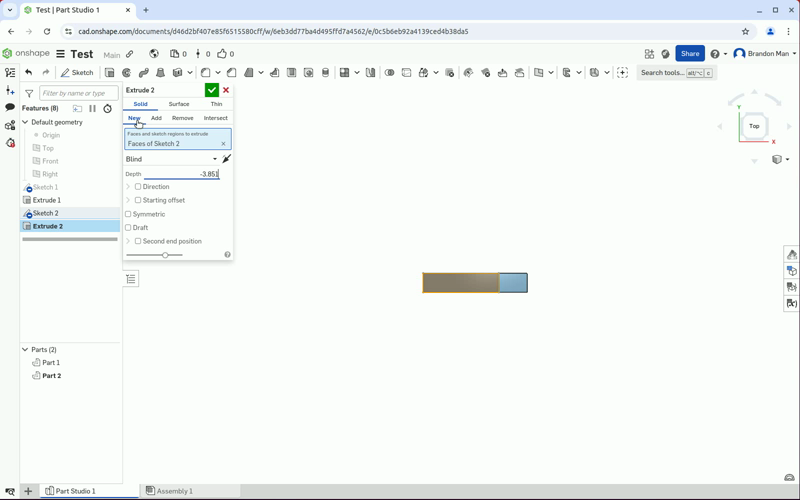
key(enter)
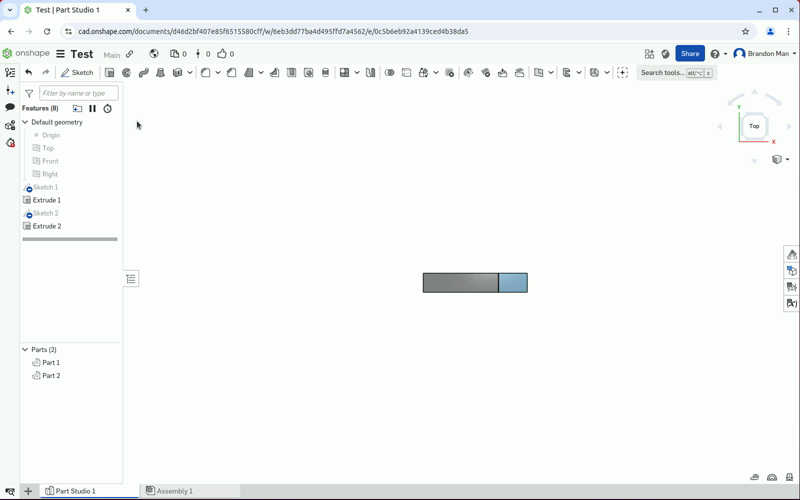
key(shift+h)
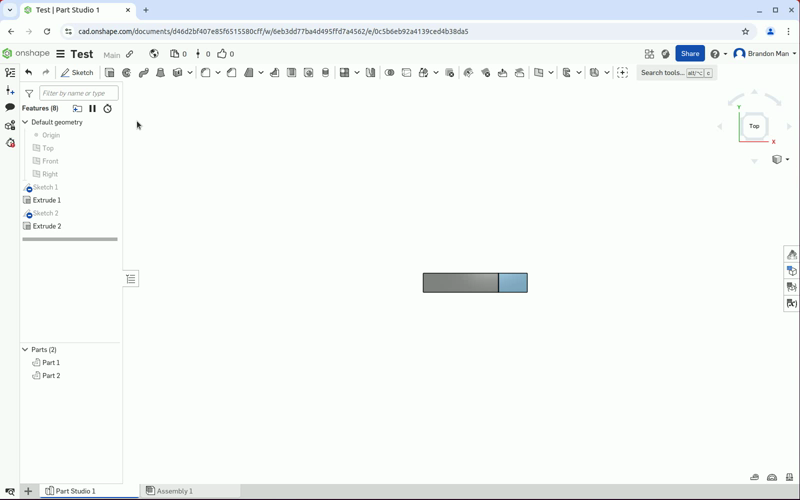
key(shift+h)
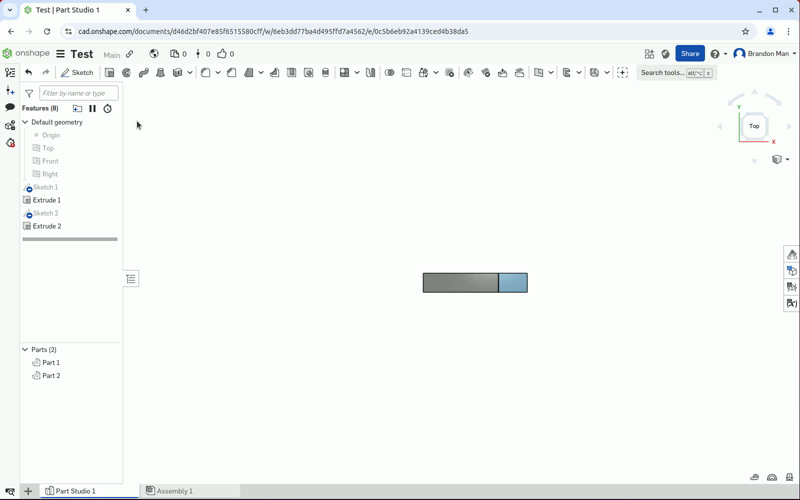
mouse_move(73, 189)
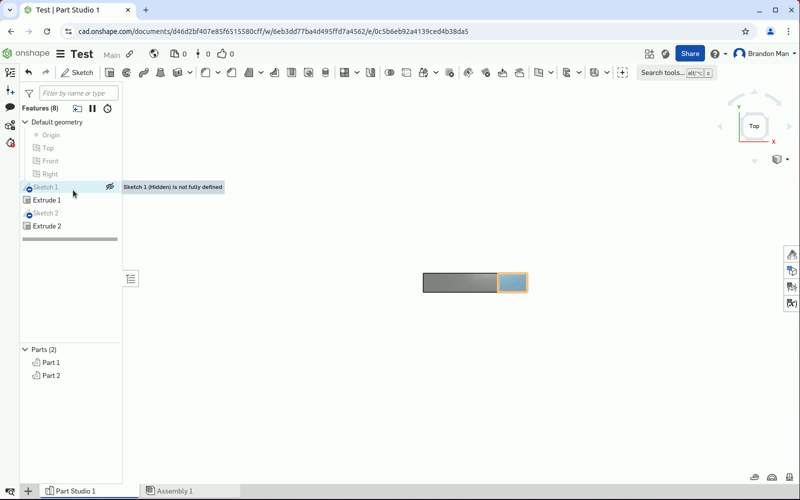
click(73, 189)
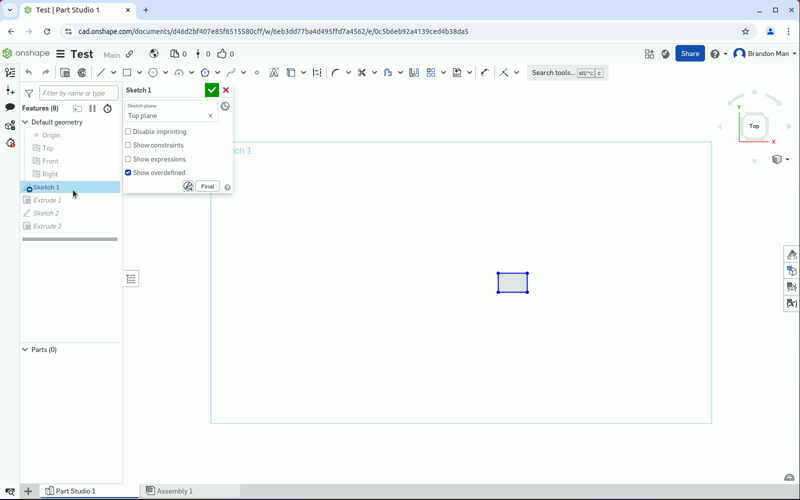
mouse_move(229, 92)
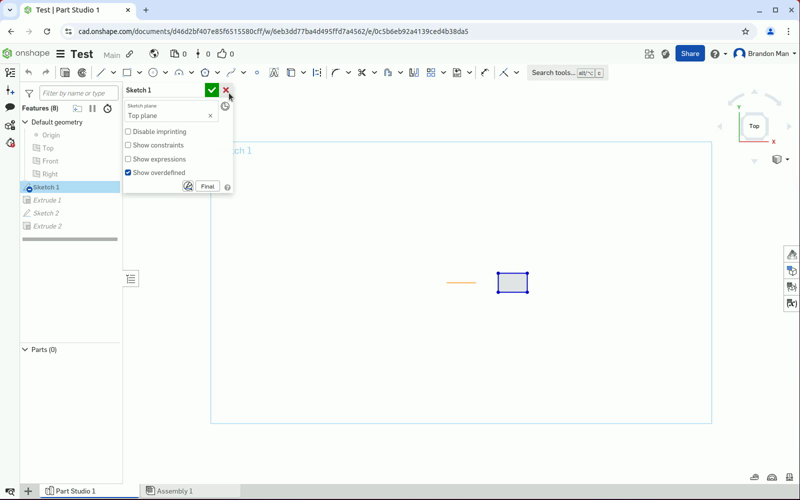
click(229, 92)
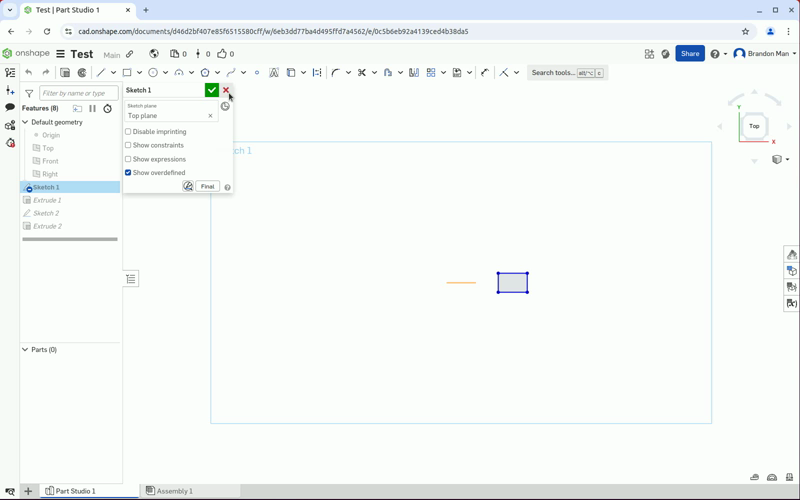
key(shift+s)
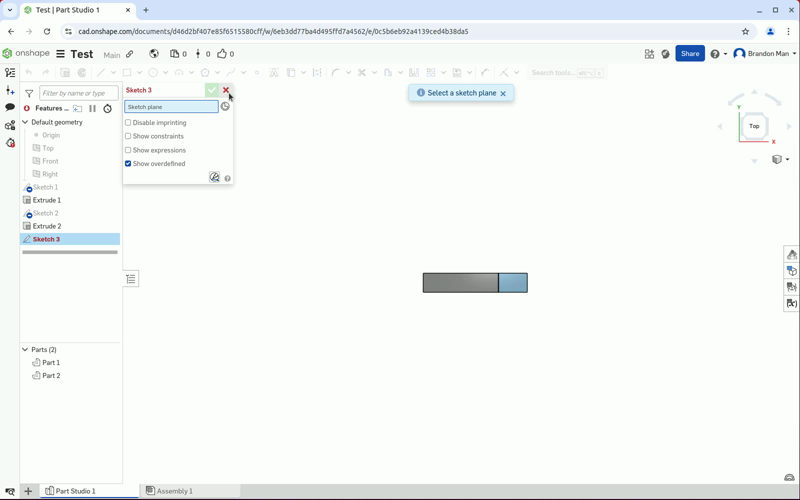
mouse_move(73, 150)
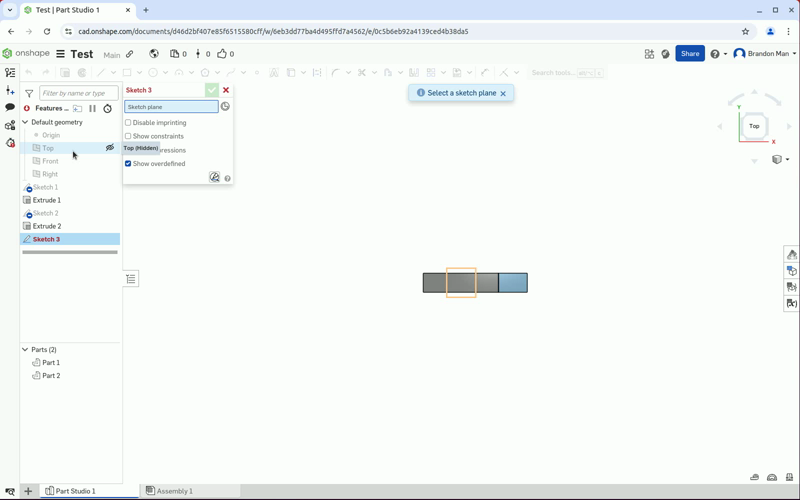
click(73, 150)
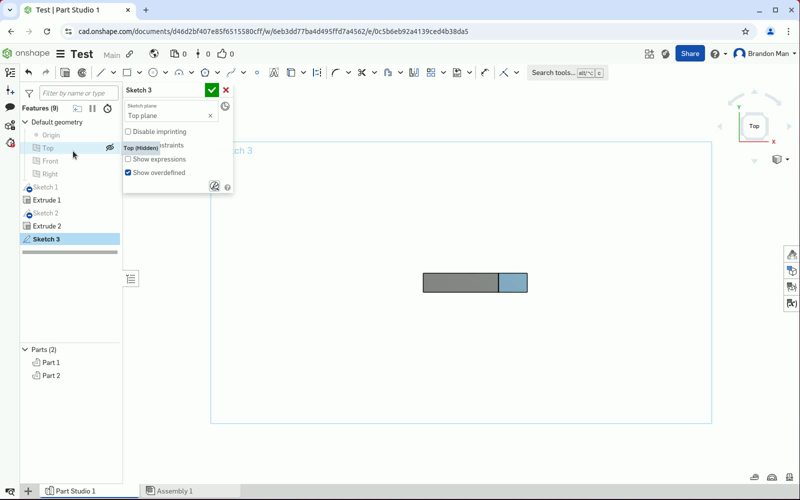
mouse_move(73, 352)
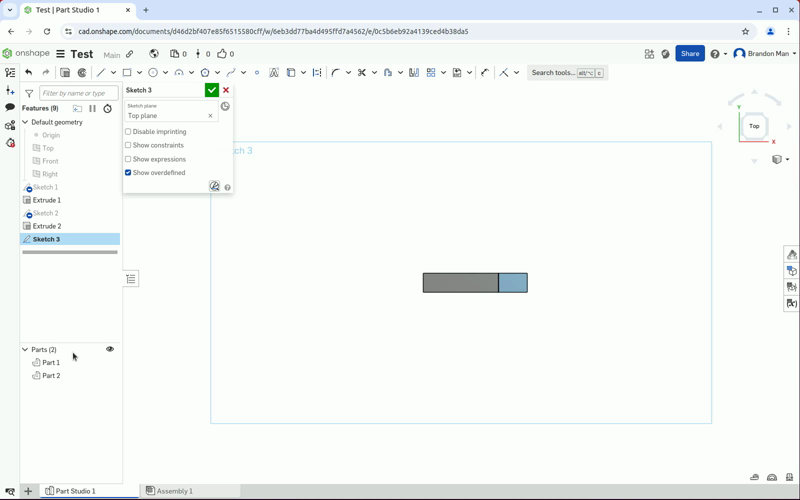
key(y)
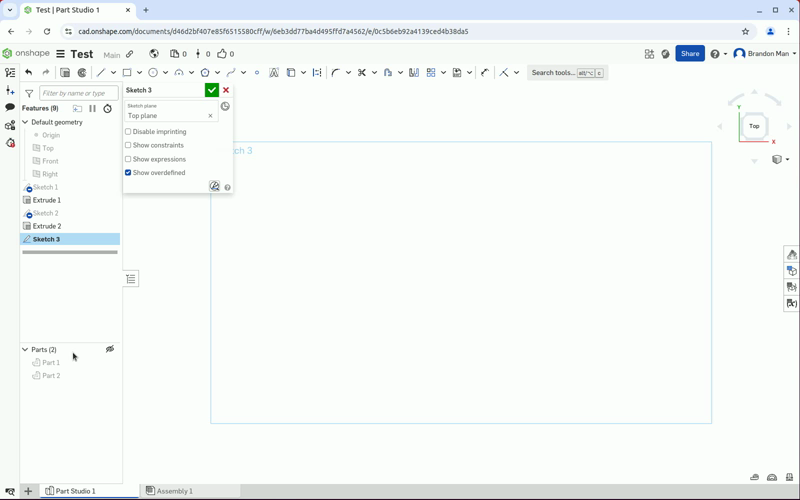
key(l)
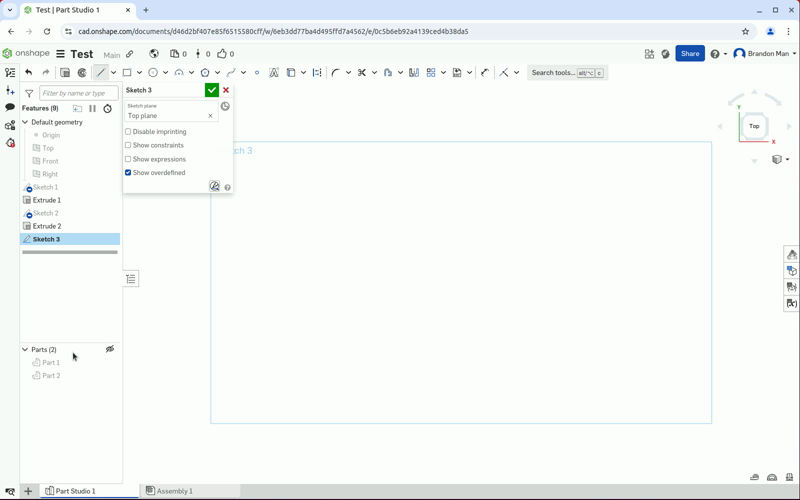
key_down(shift)
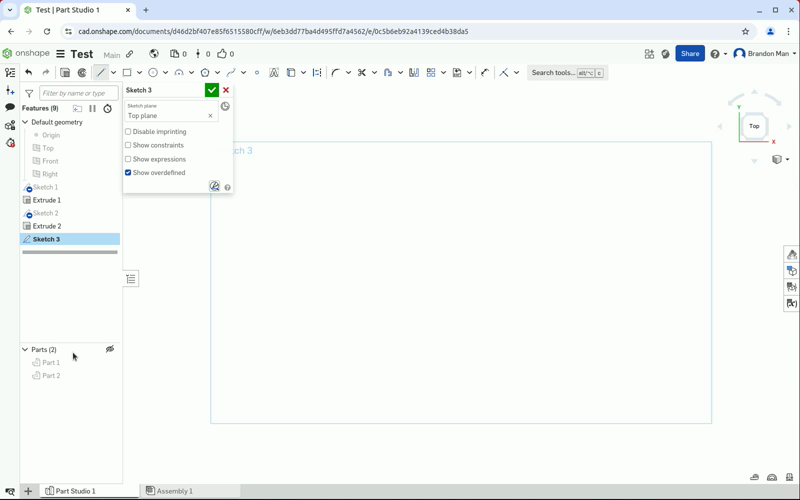
mouse_move(395, 292)
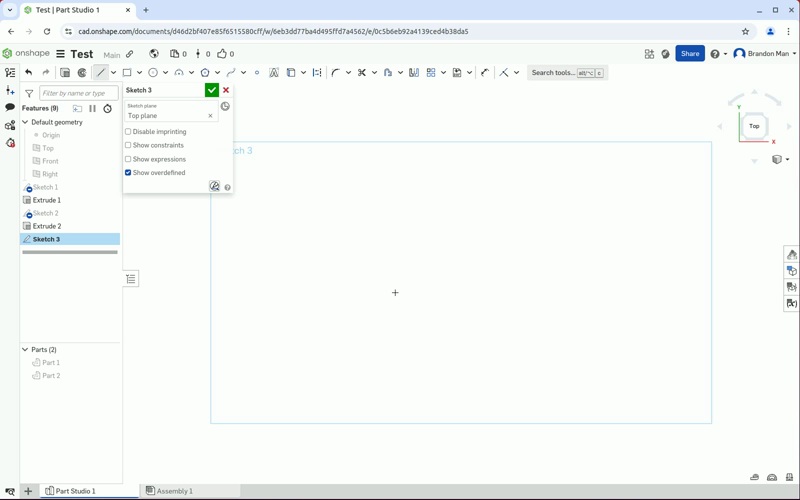
click(395, 292)
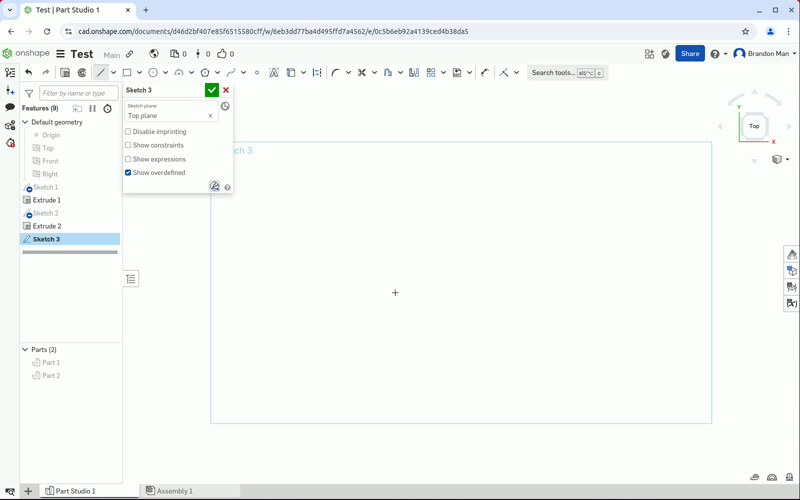
key_up(shift)
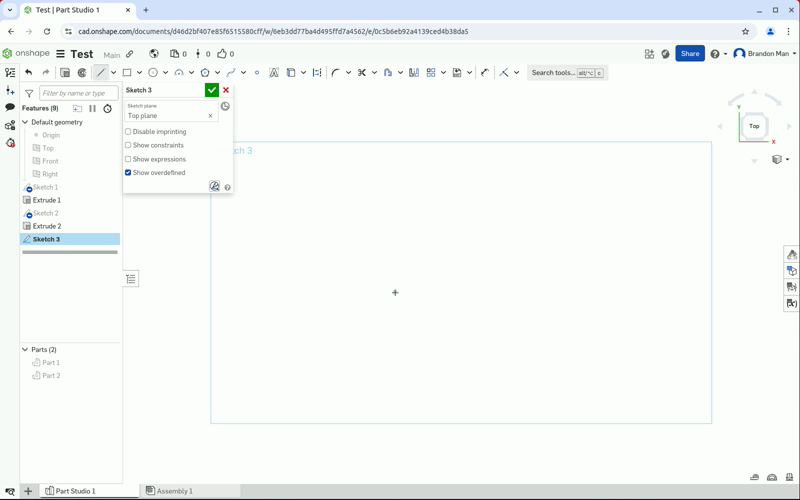
key_down(shift)
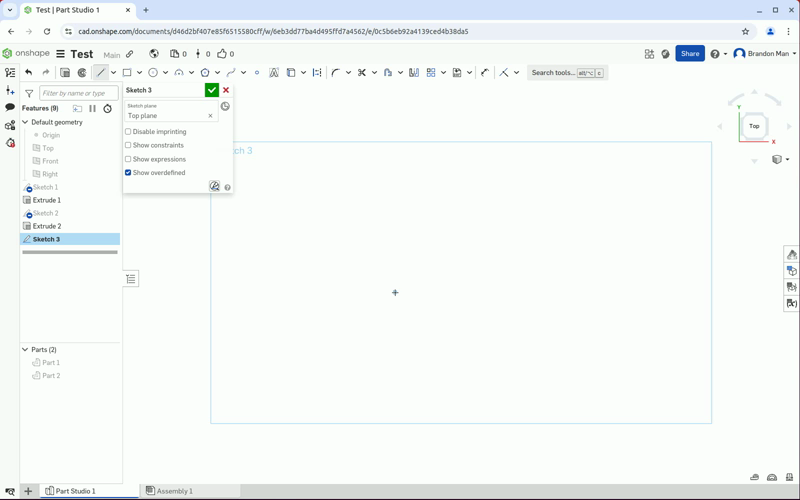
mouse_move(425, 292)
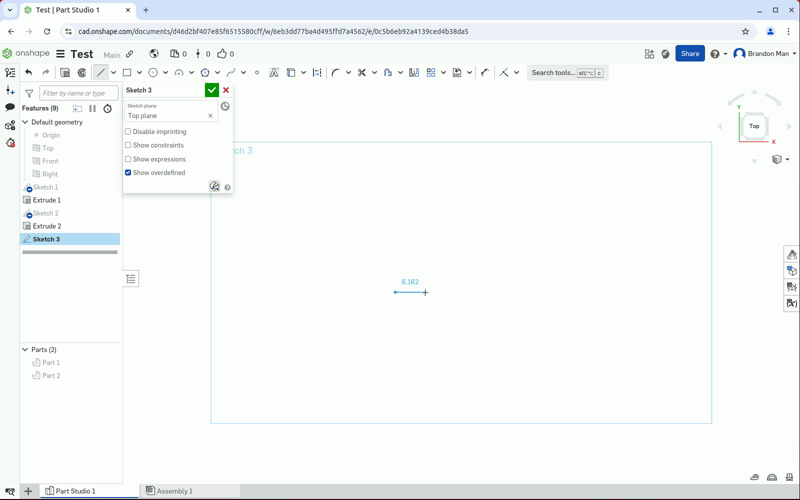
mouse_move(424, 292)
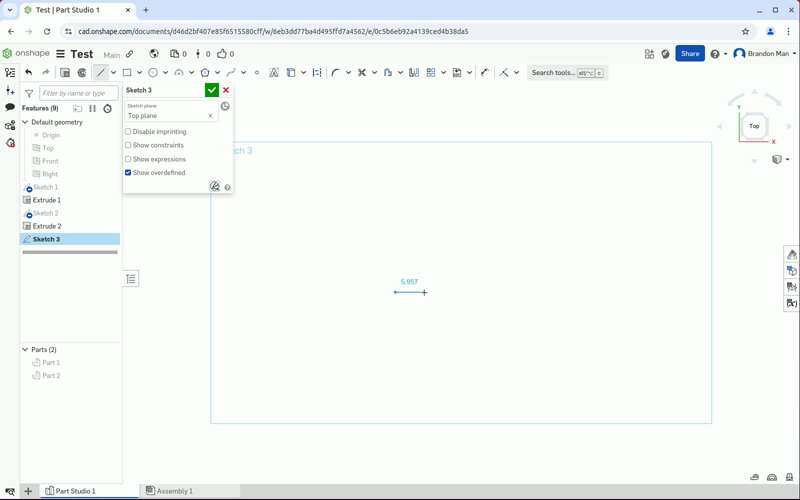
click(424, 292)
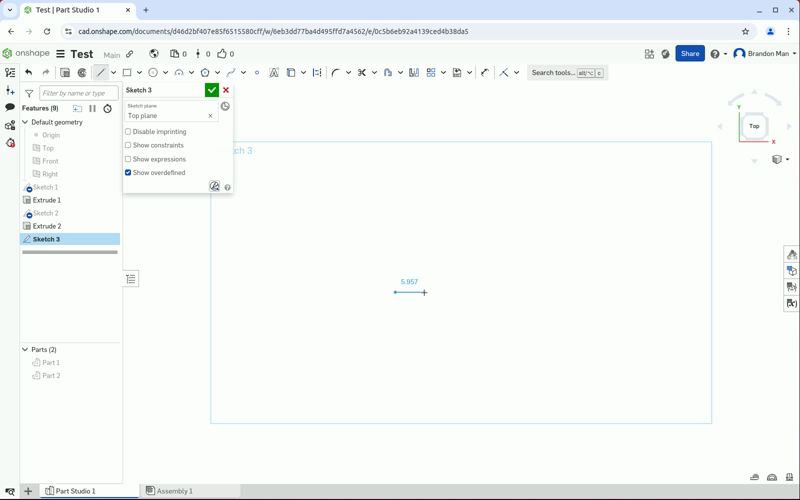
key_up(shift)
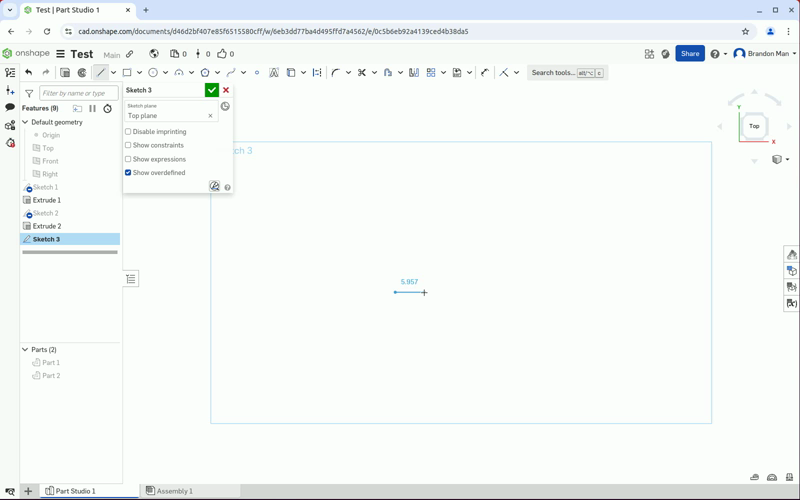
key_down(shift)
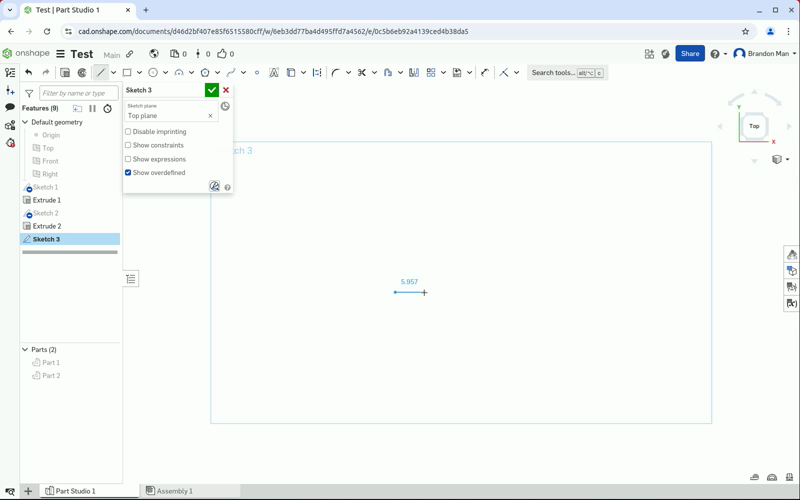
mouse_move(454, 292)
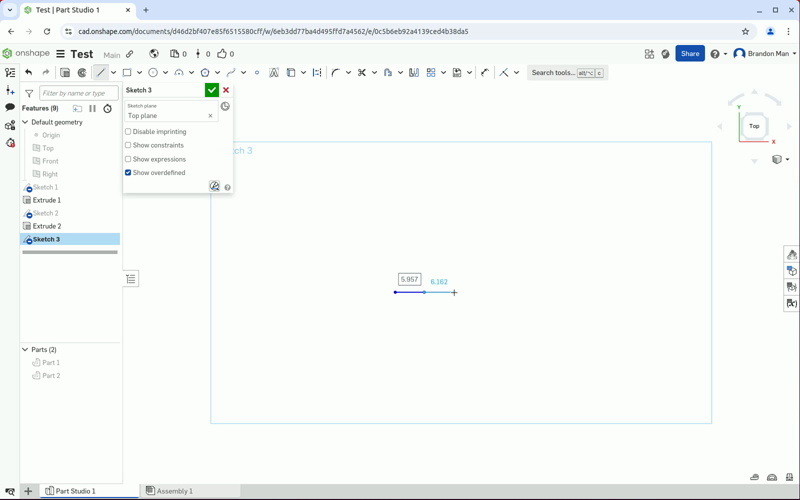
mouse_move(424, 273)
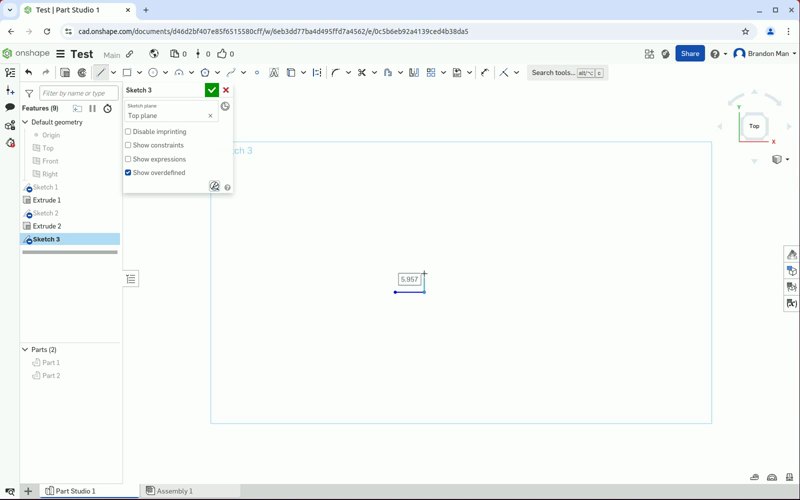
click(424, 273)
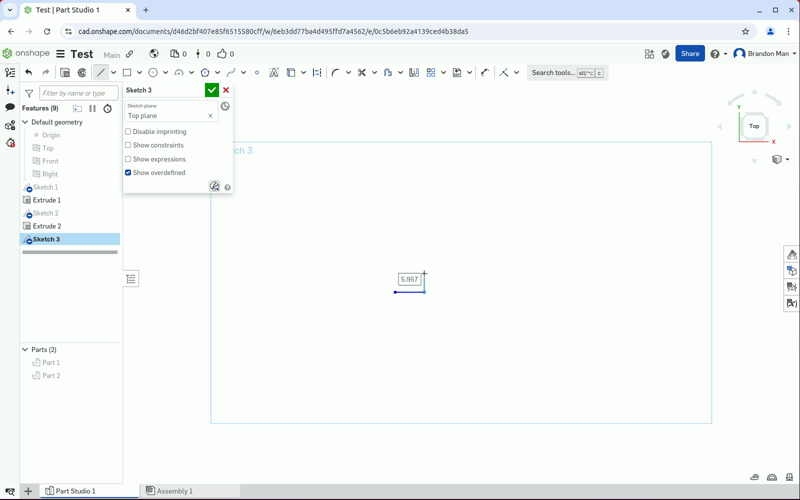
key_up(shift)
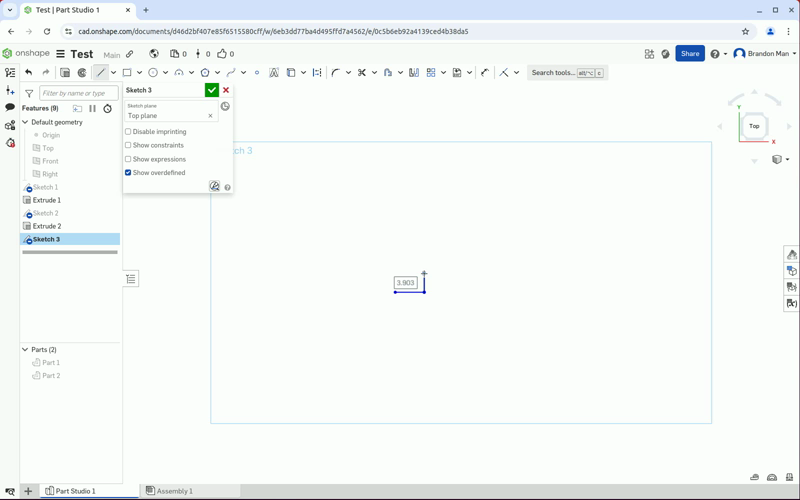
key_down(shift)
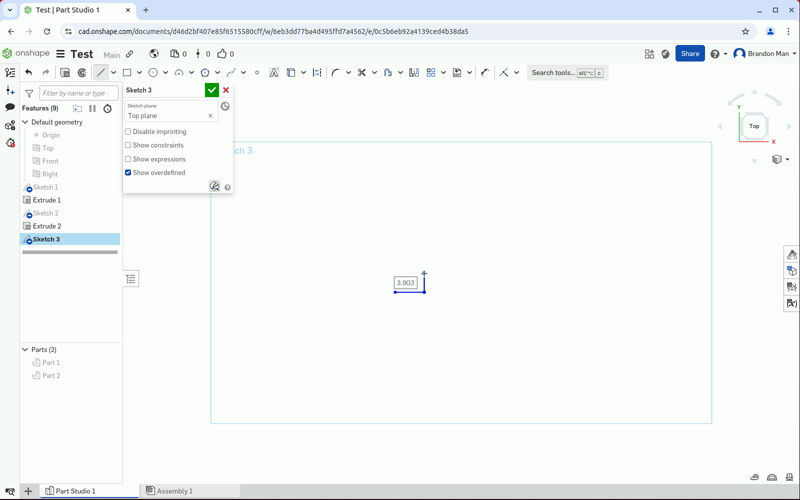
mouse_move(454, 273)
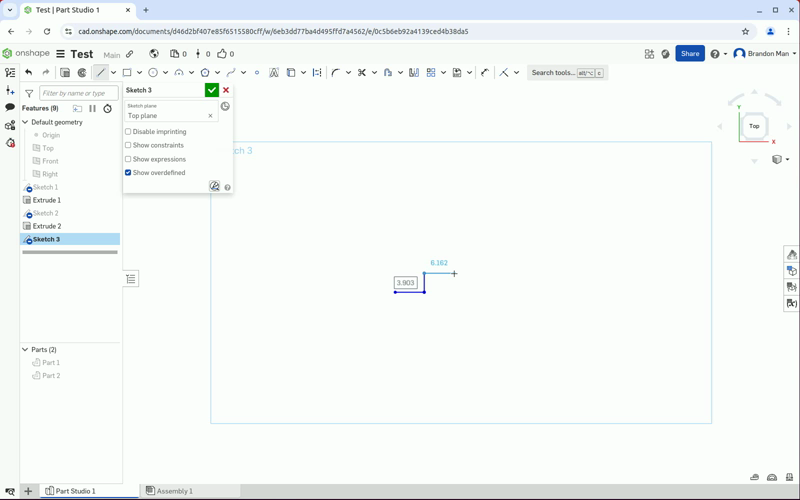
mouse_move(395, 273)
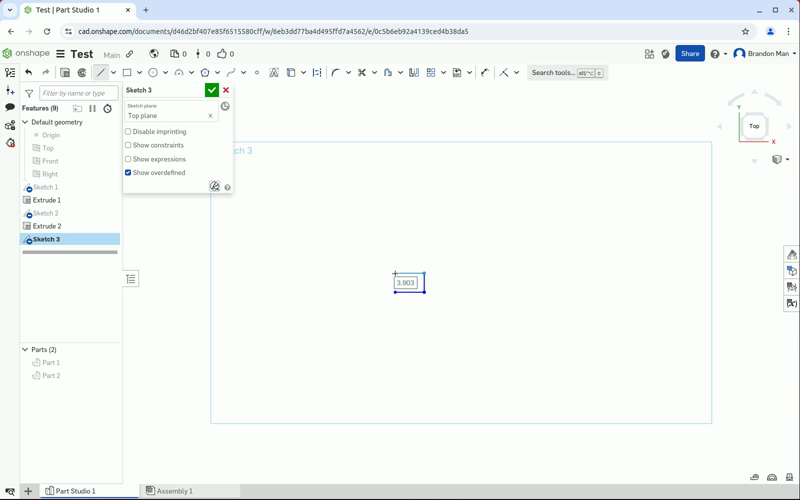
click(395, 273)
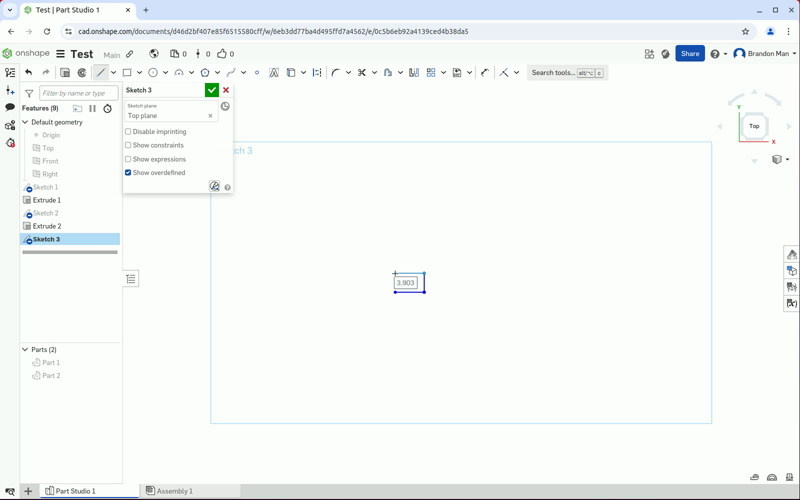
key_up(shift)
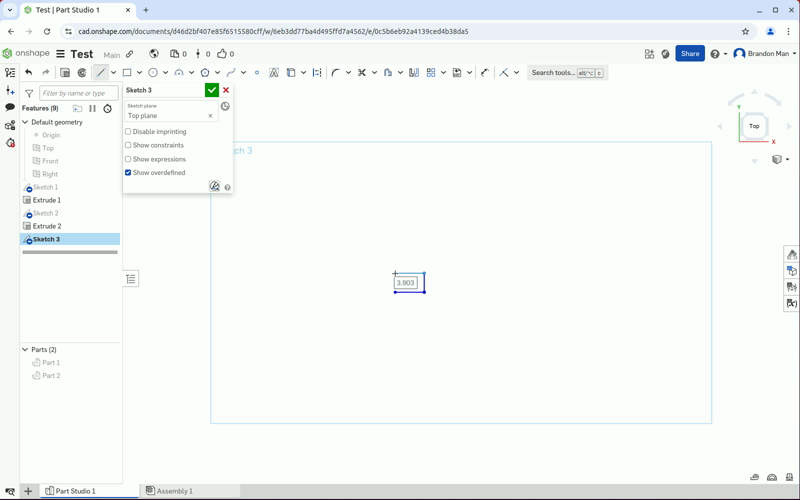
mouse_move(425, 273)
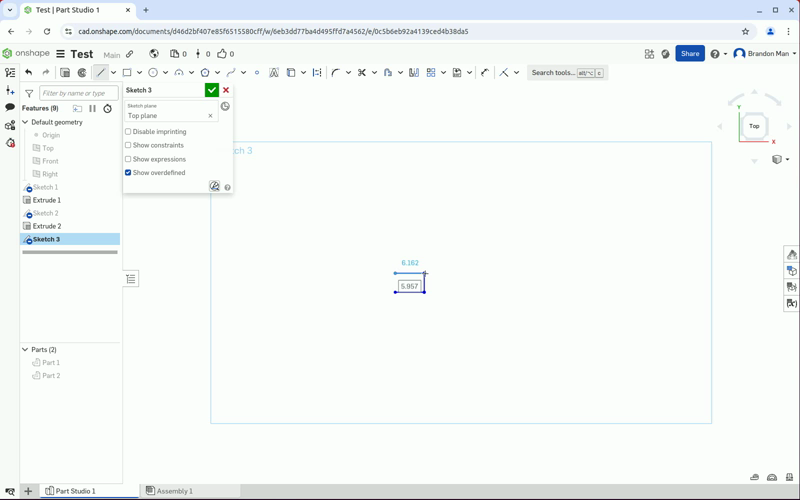
key_down(shift)
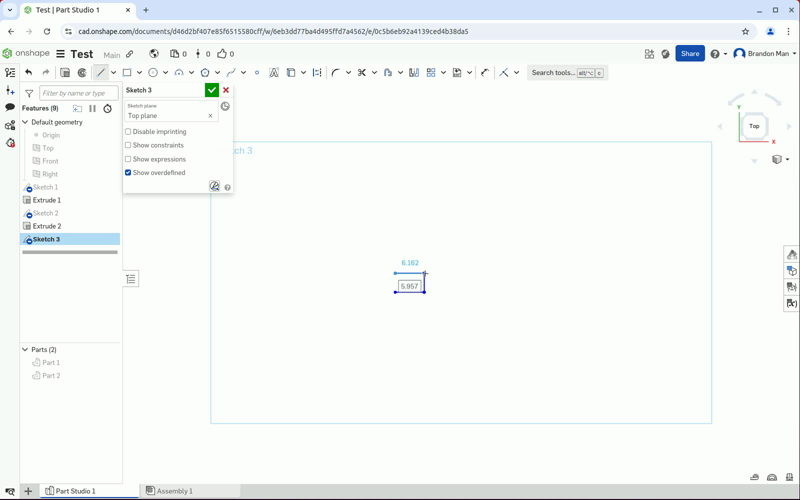
mouse_move(395, 292)
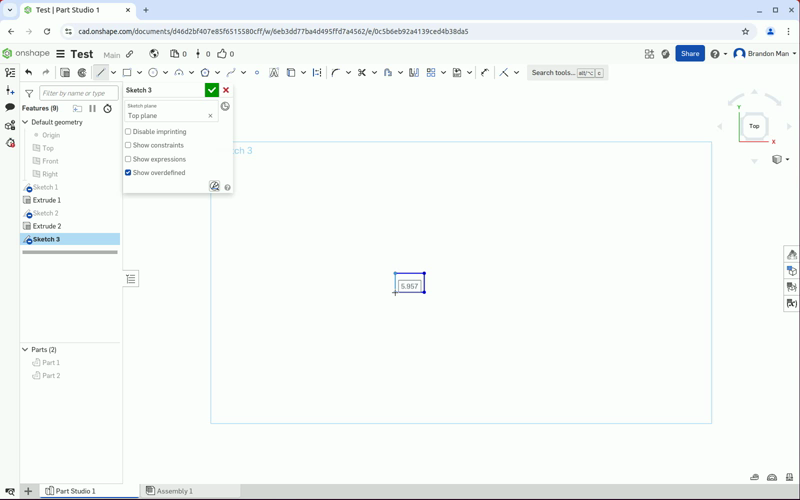
key_up(shift)
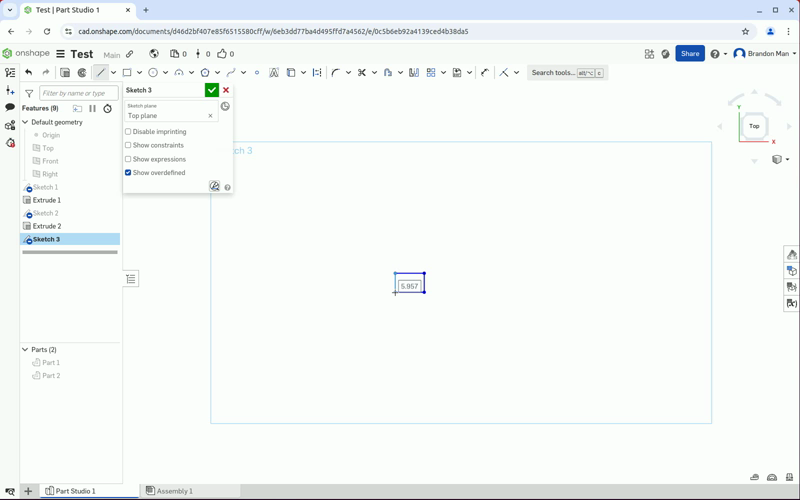
click(395, 292)
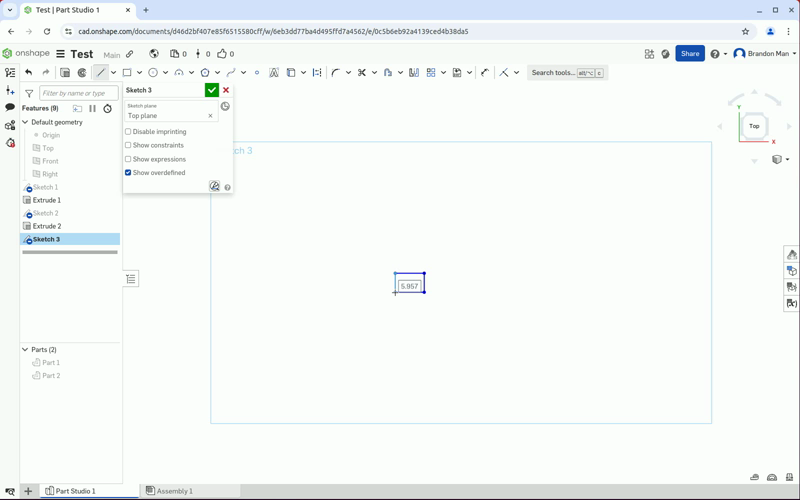
key(esc)
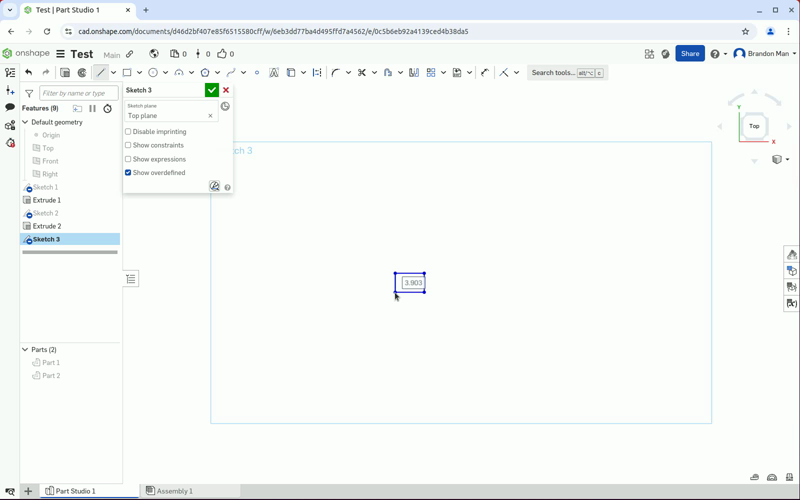
mouse_move(408, 273)
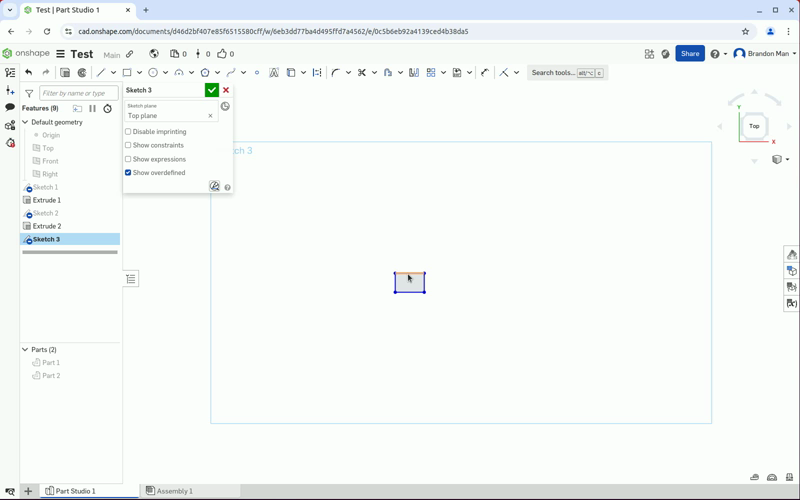
scroll(6)
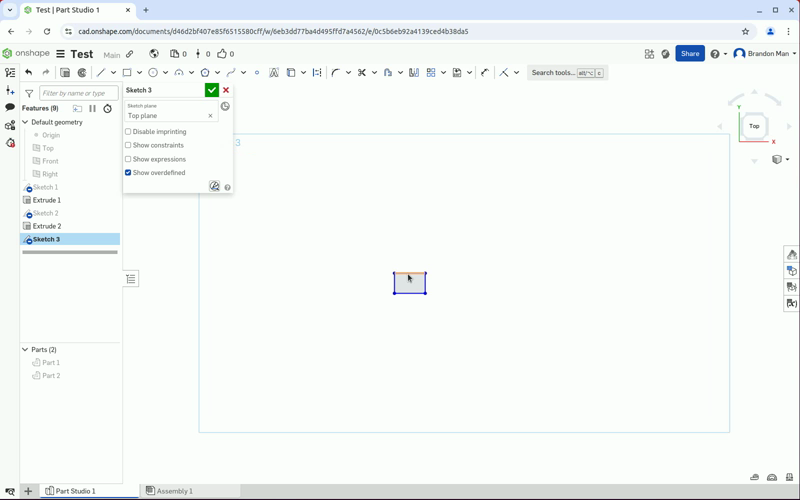
scroll(6)
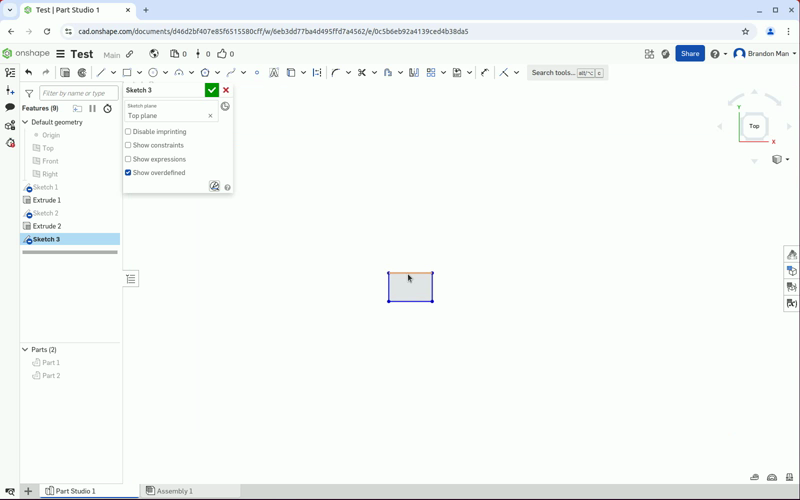
scroll(6)
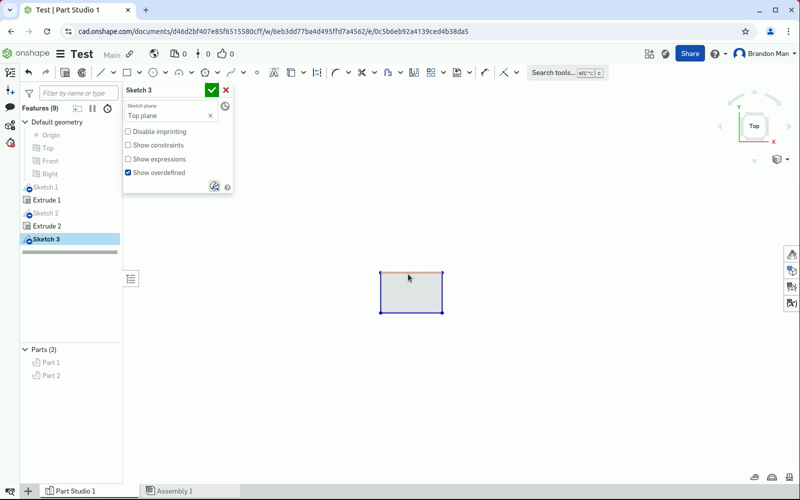
scroll(6)
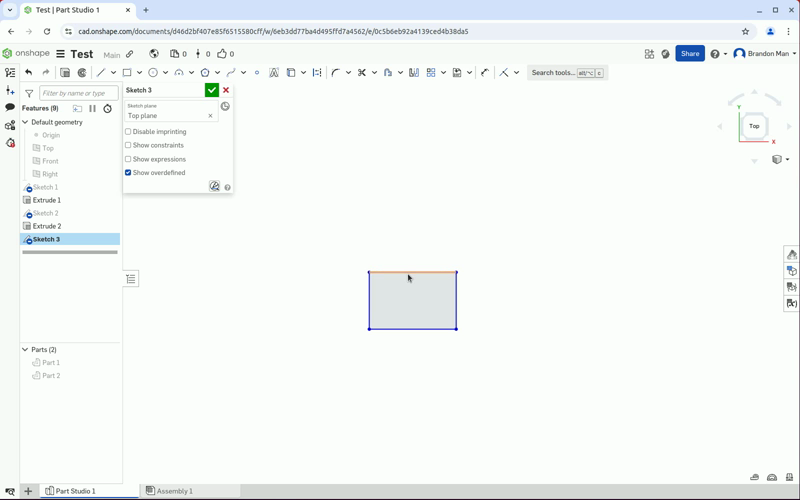
scroll(6)
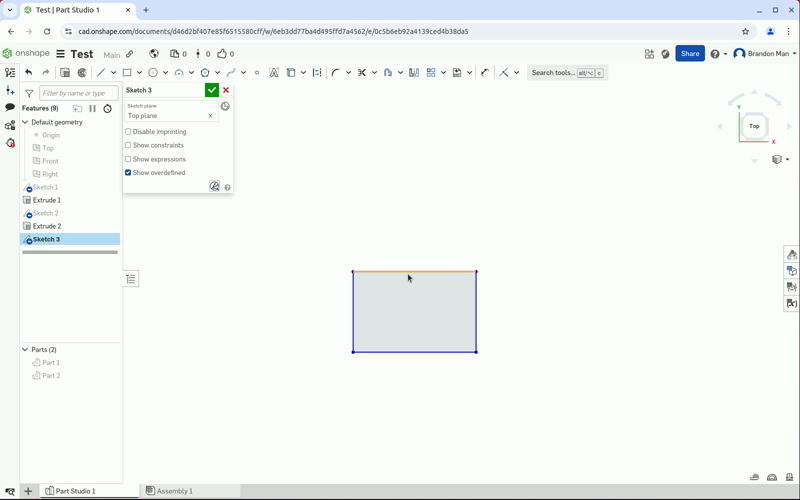
scroll(6)
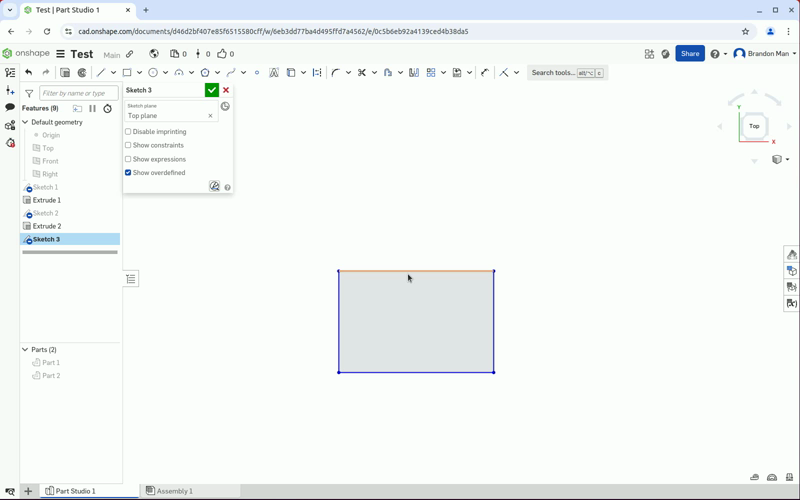
scroll(6)
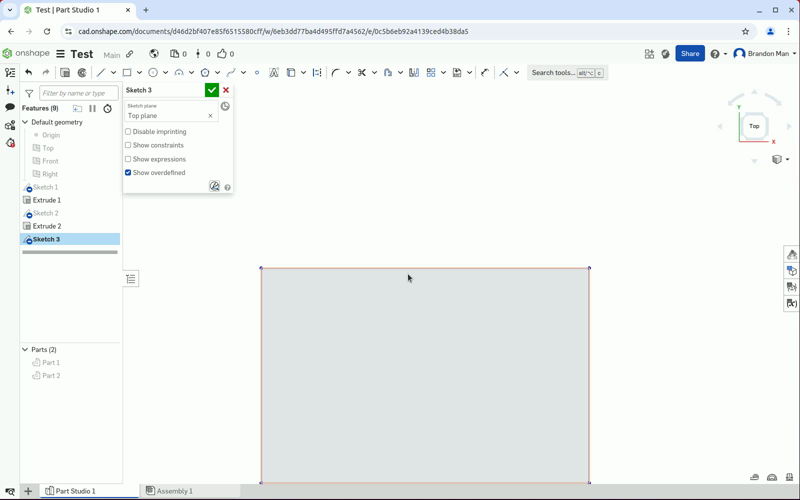
click(408, 273)
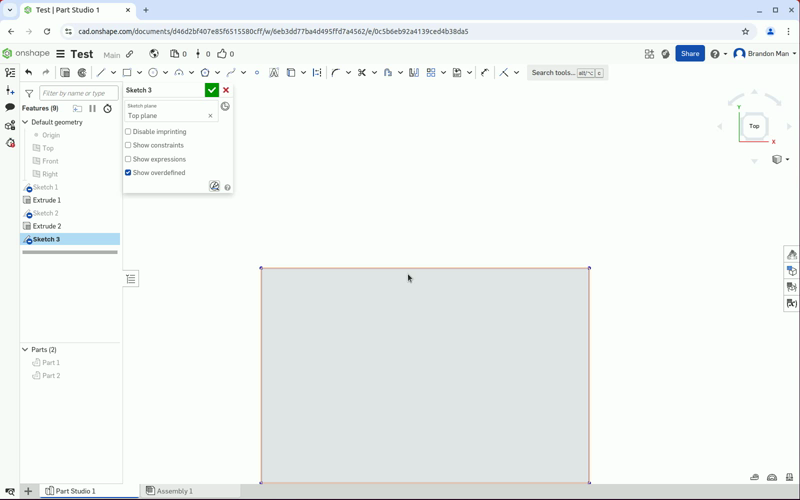
scroll(-6)
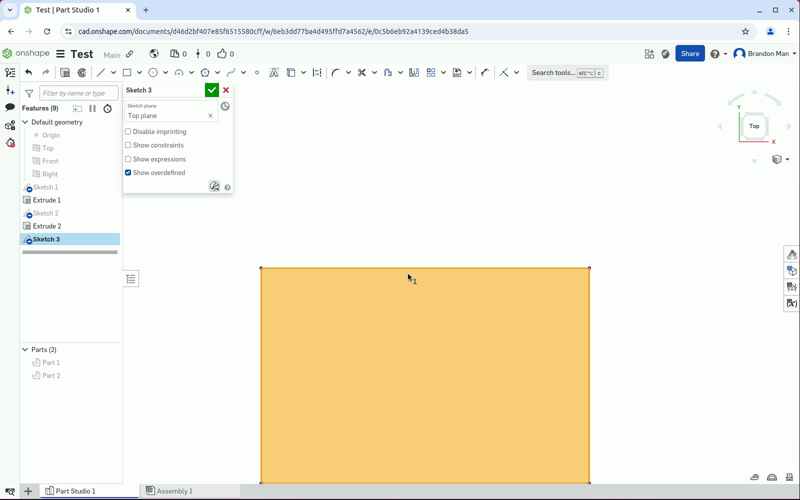
scroll(-6)
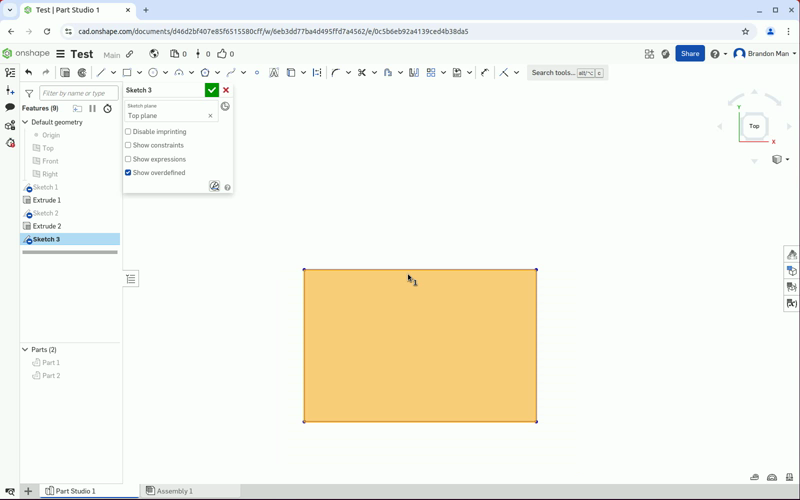
scroll(-6)
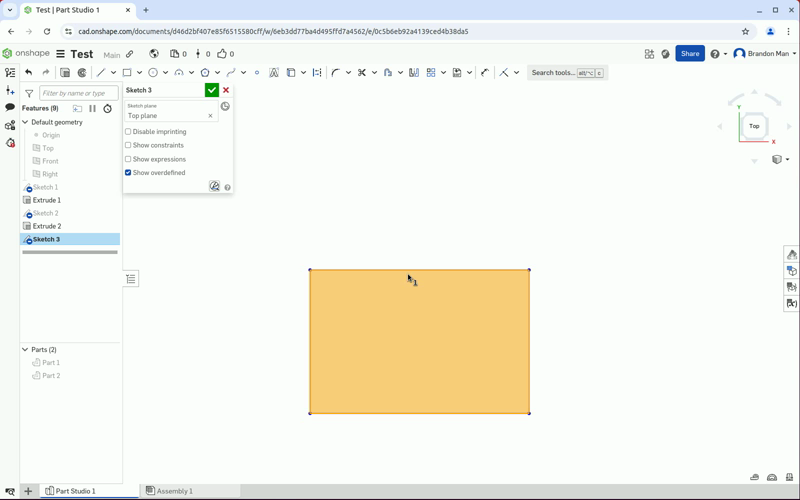
scroll(-6)
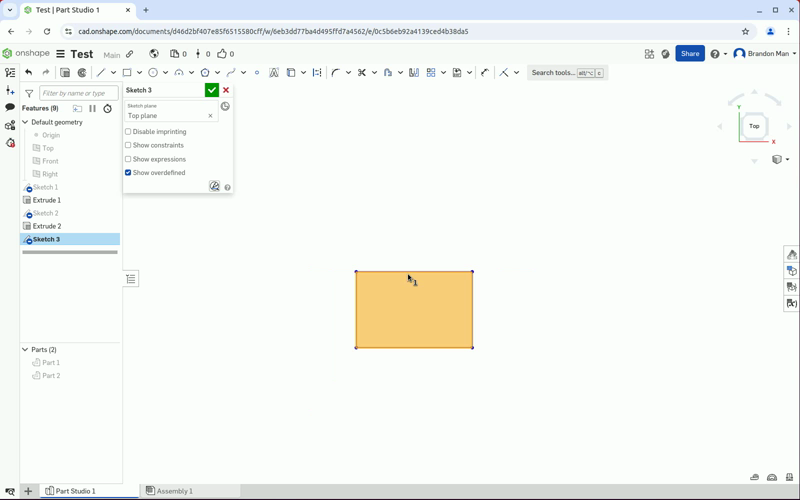
scroll(-6)
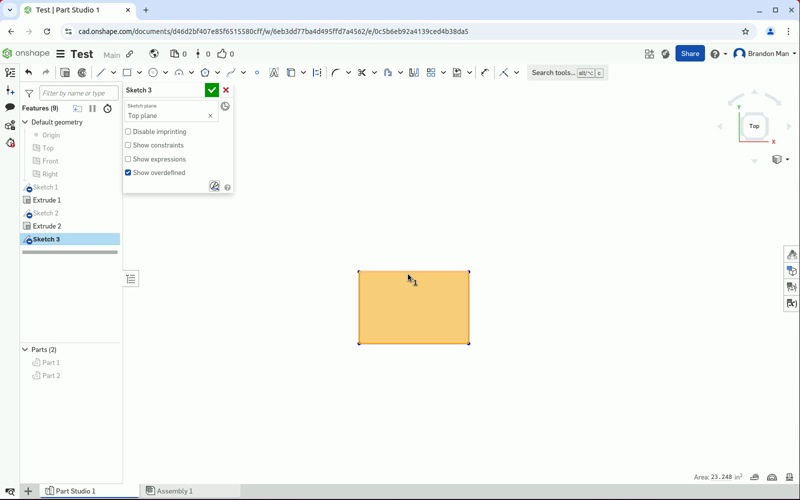
scroll(-6)
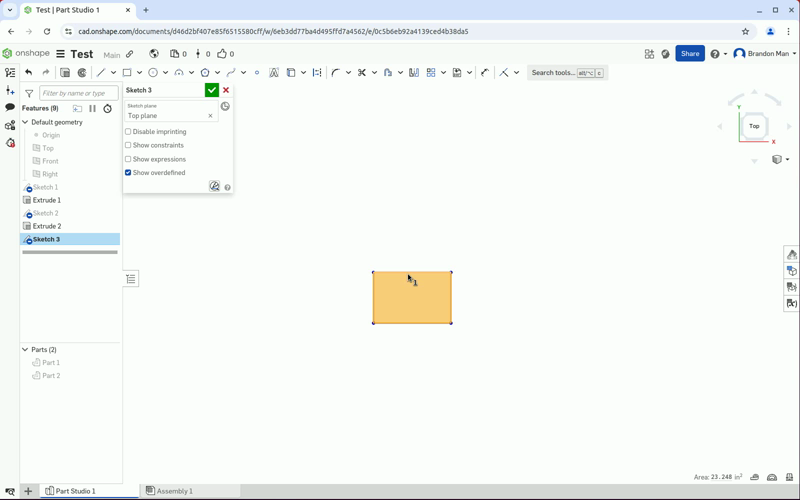
scroll(-6)
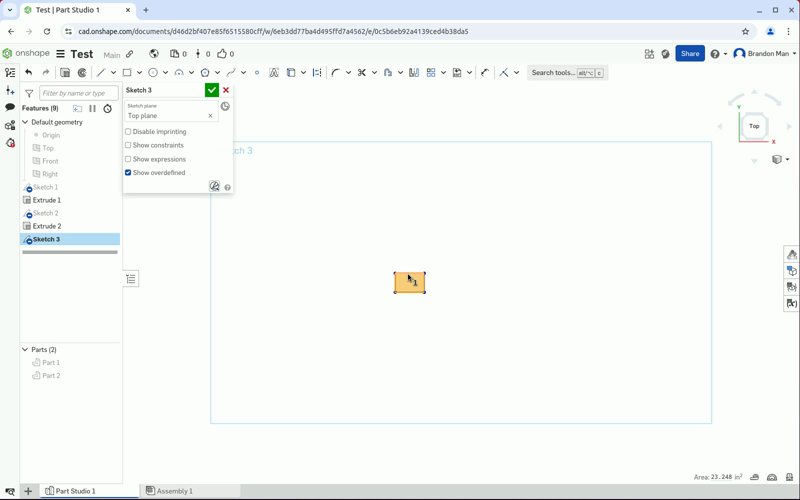
mouse_move(73, 352)
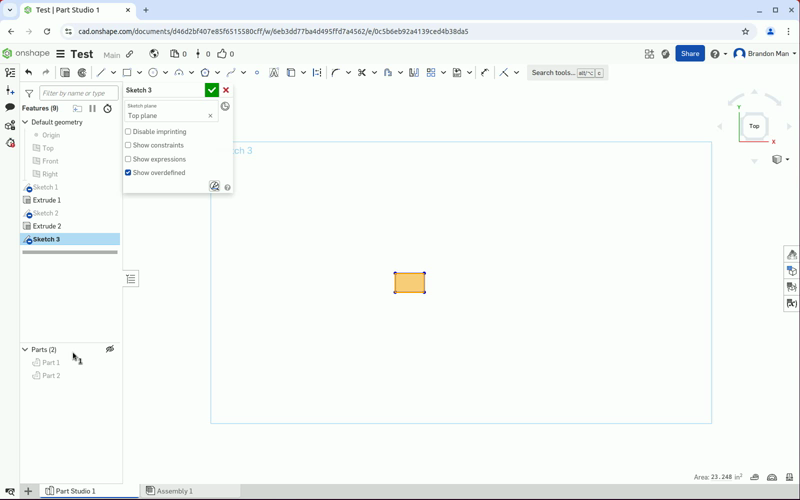
key(shift+y)
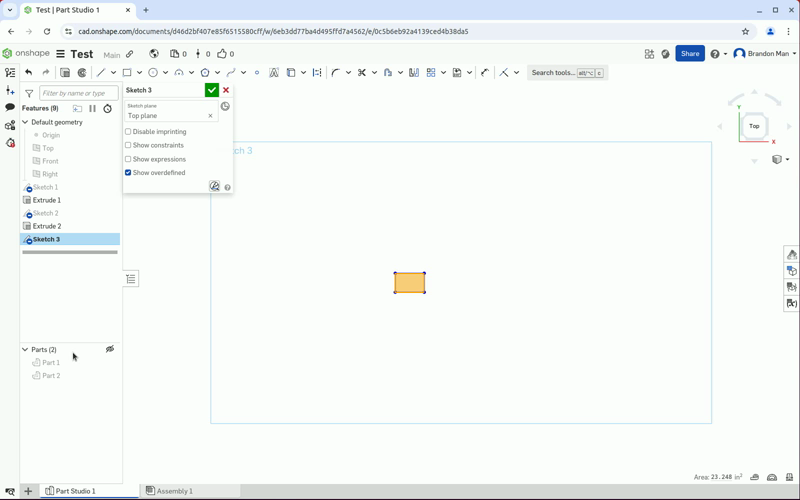
key(shift+e)
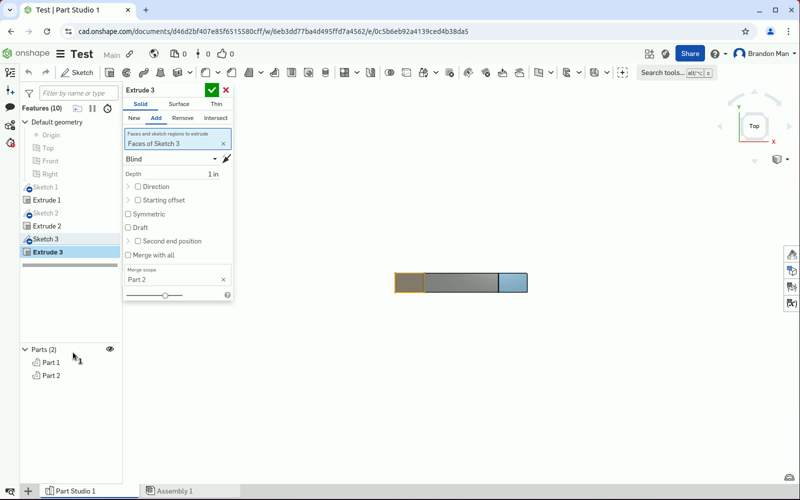
mouse_move(143, 106)
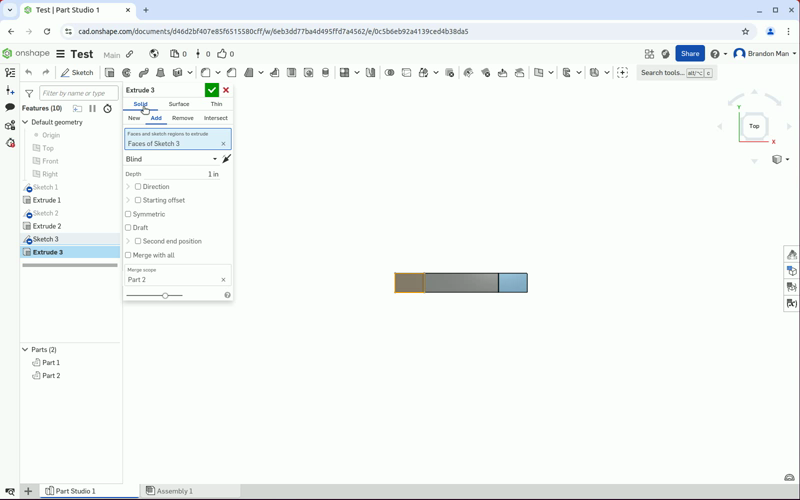
click(143, 106)
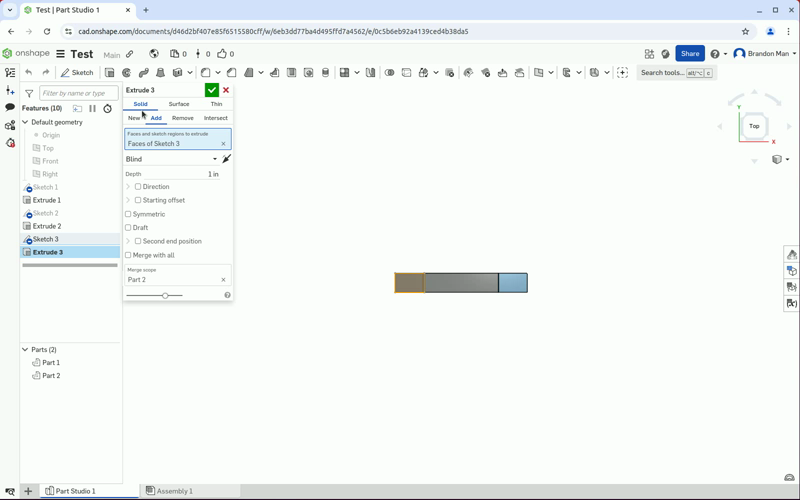
mouse_move(137, 120)
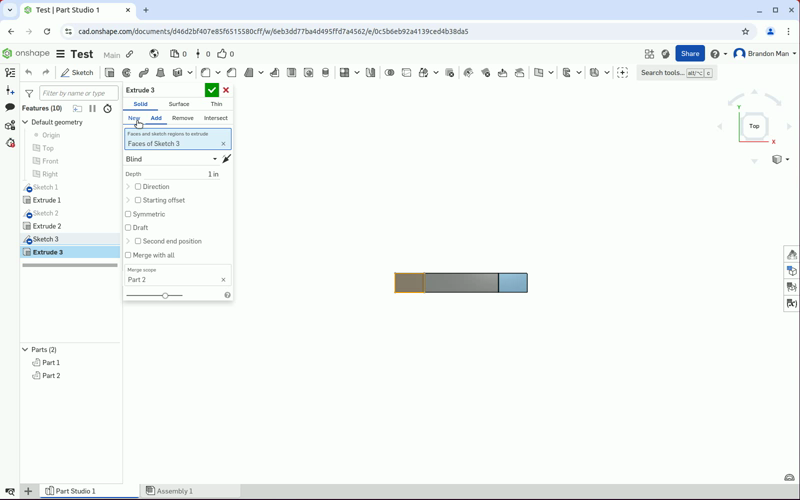
click(137, 120)
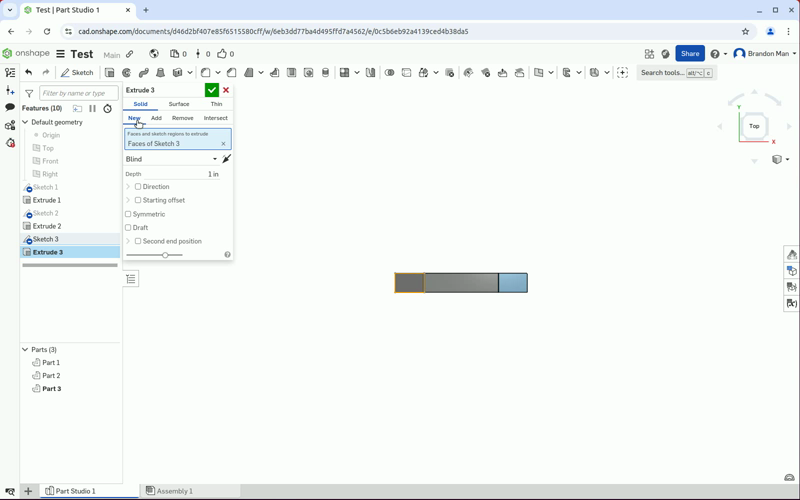
key(tab, 4)
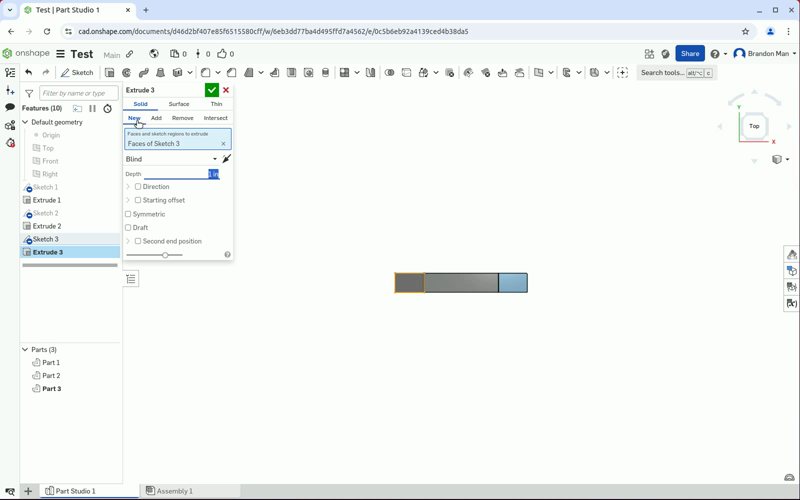
text(-3.851)
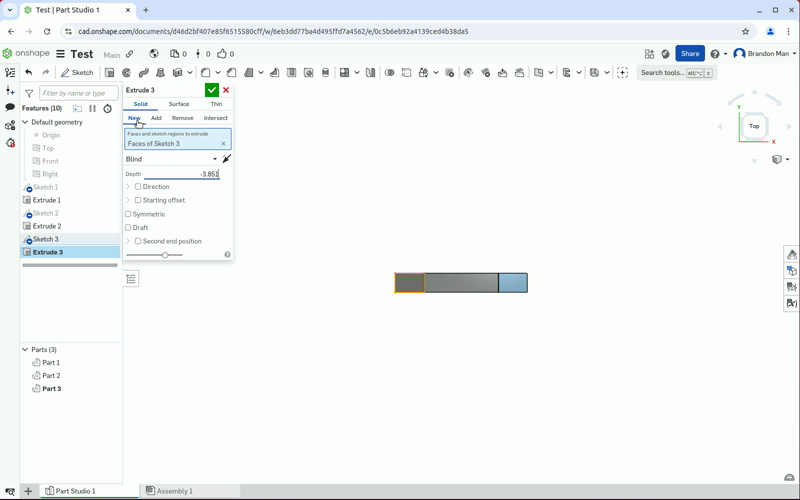
key(enter)
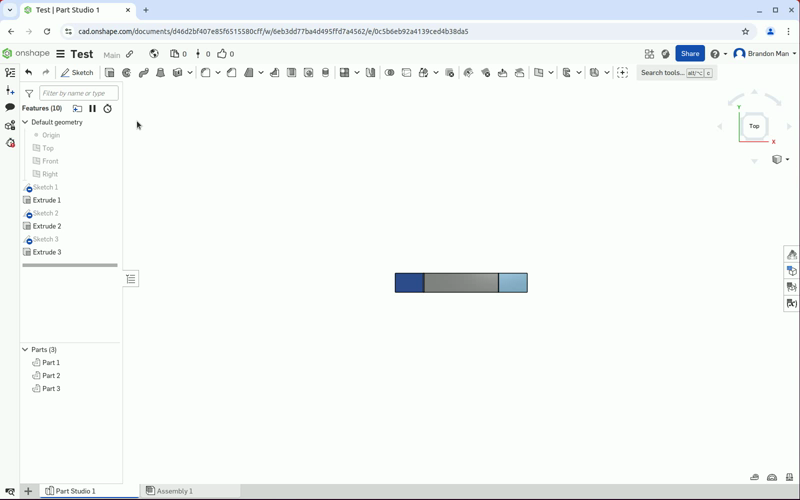
key(shift+h)
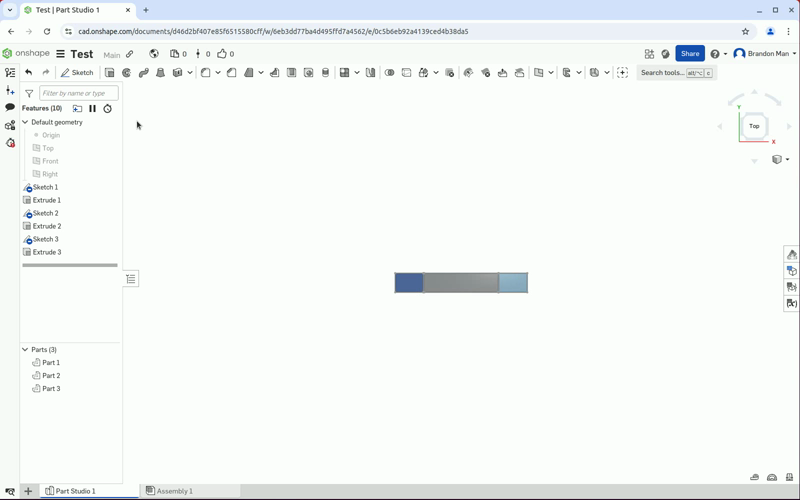
key(shift+h)
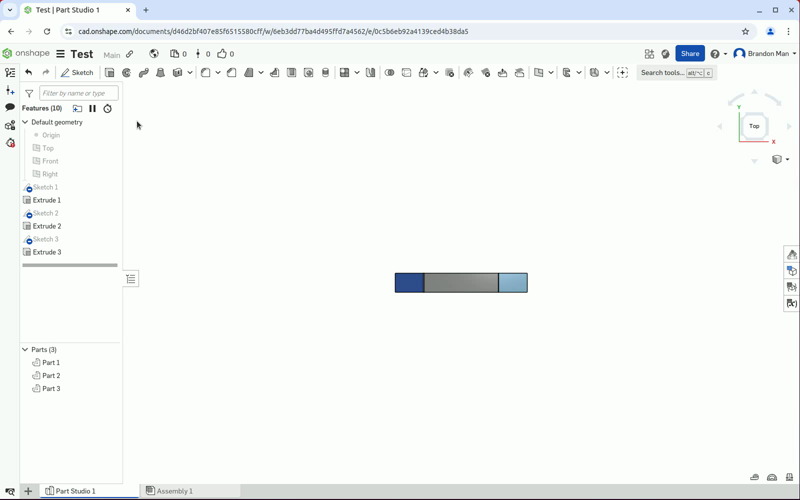
mouse_move(73, 189)
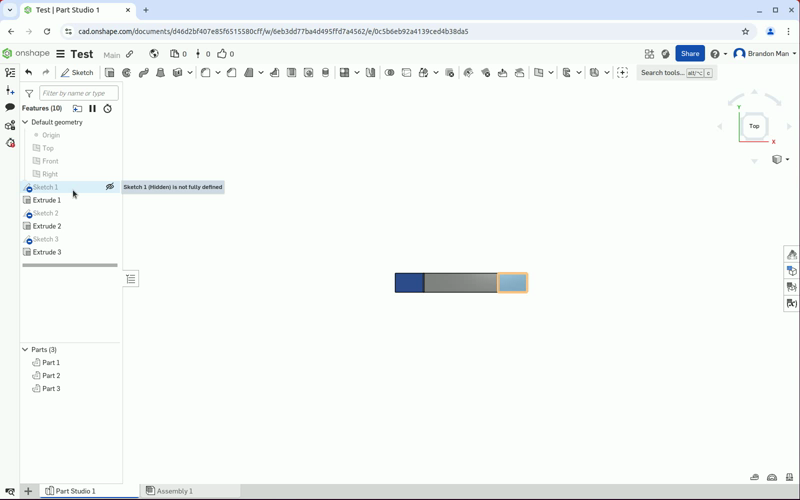
click(73, 189)
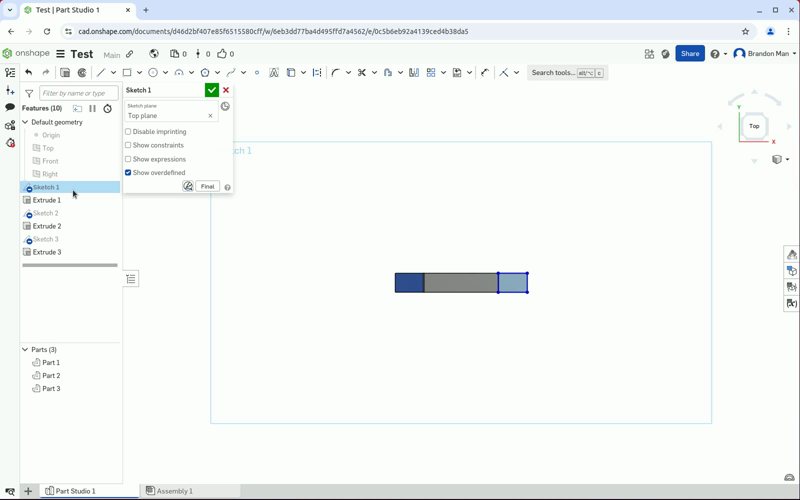
mouse_move(229, 92)
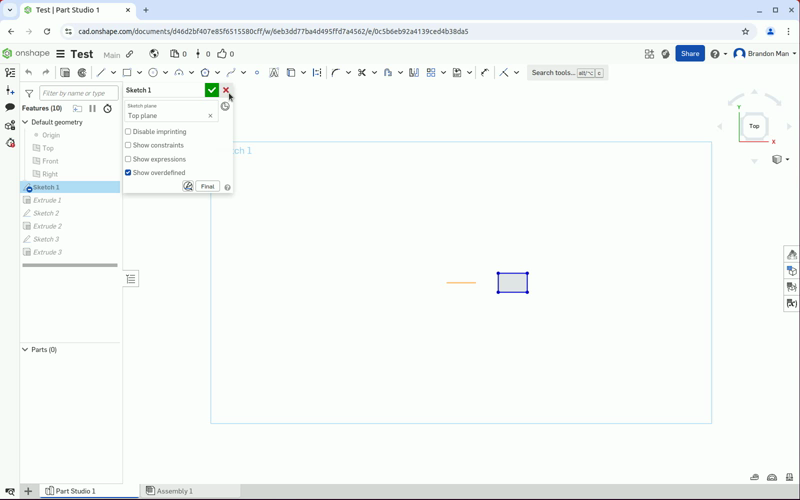
click(229, 92)
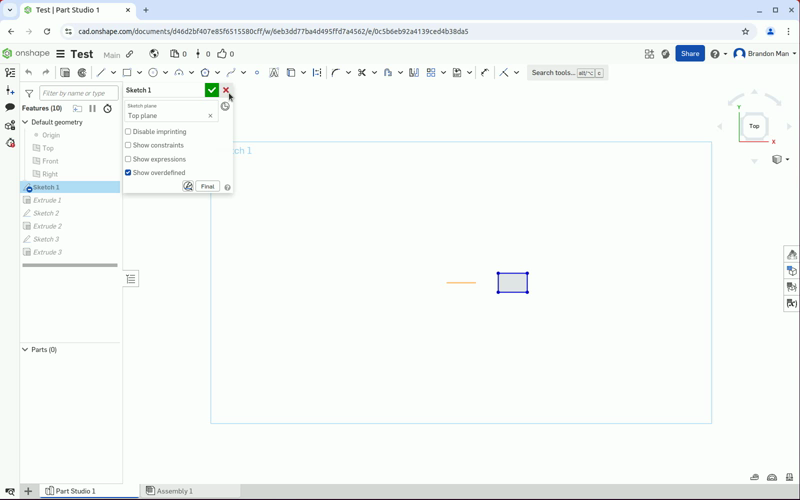
key(shift+s)
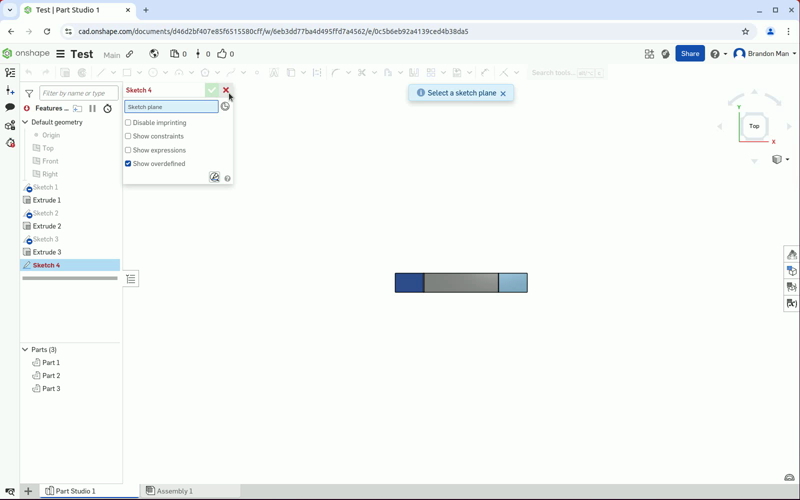
mouse_move(73, 150)
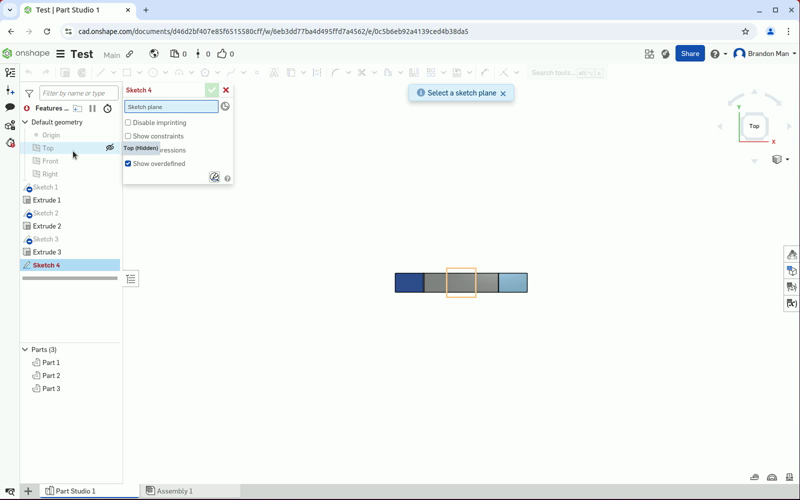
click(73, 150)
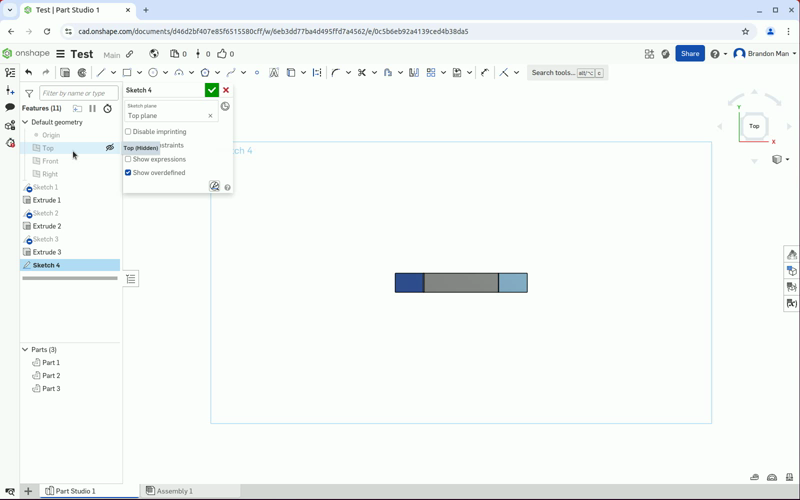
mouse_move(73, 352)
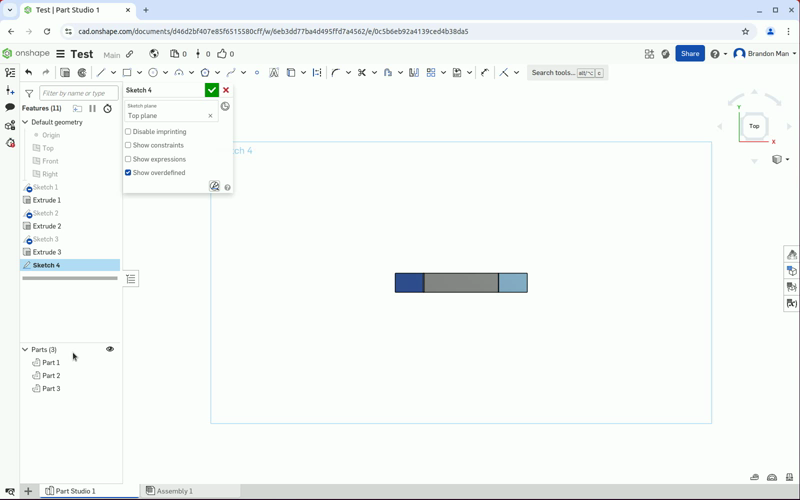
key(y)
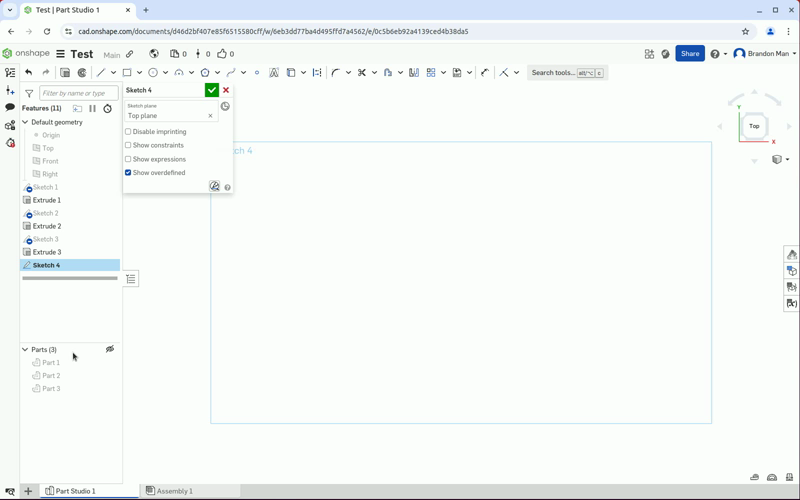
key(l)
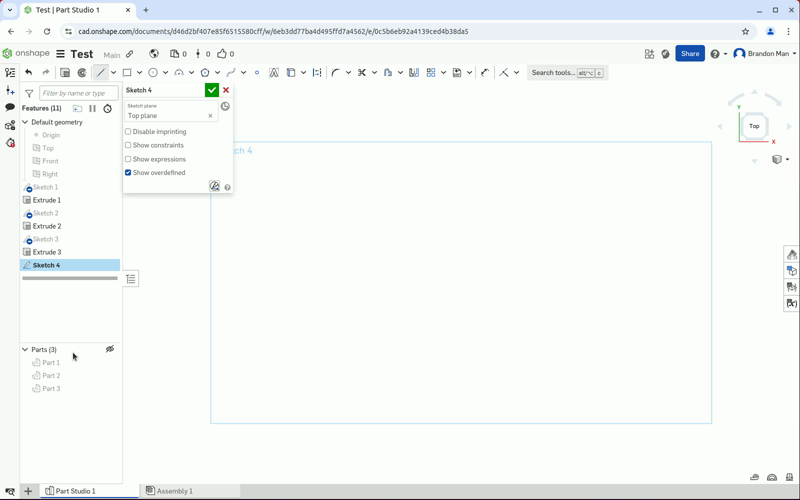
key_down(shift)
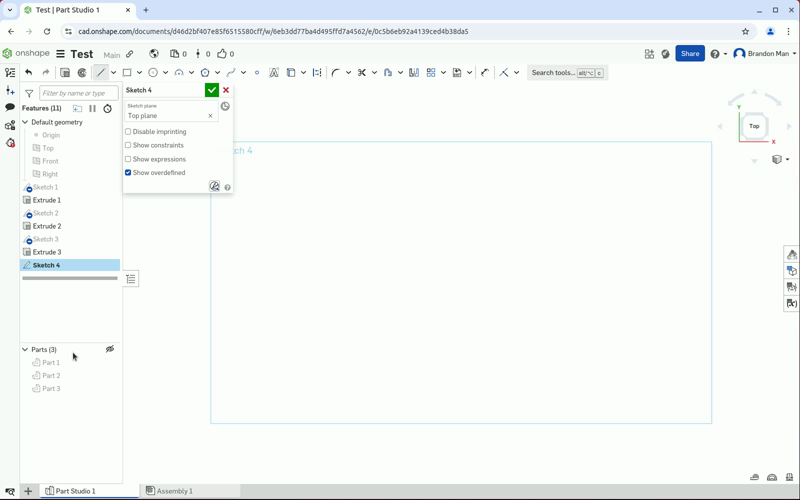
mouse_move(395, 292)
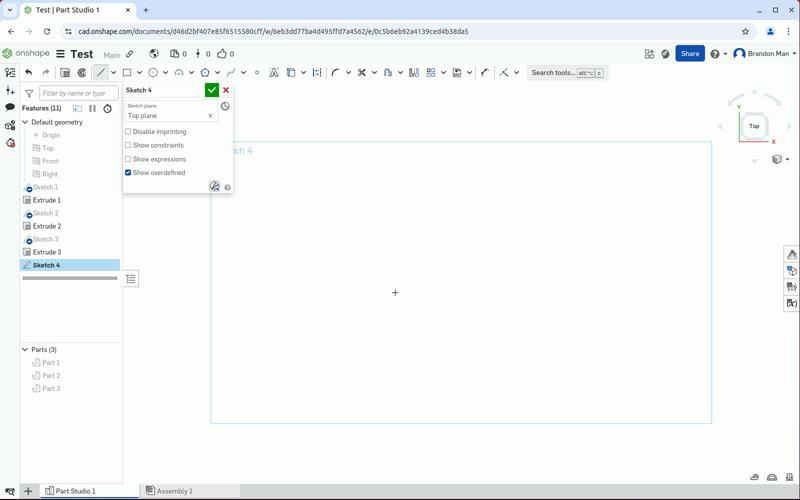
click(395, 292)
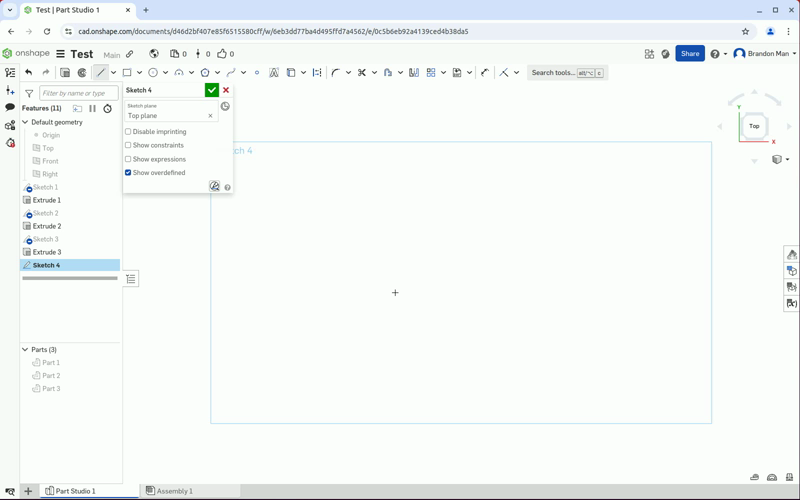
key_up(shift)
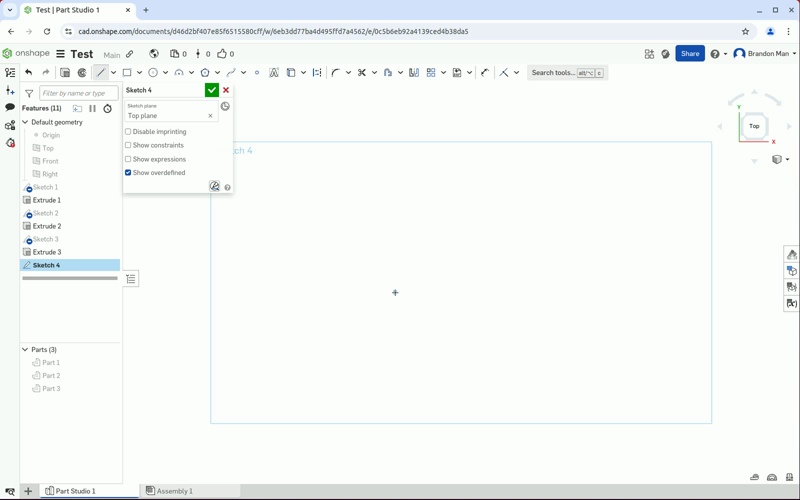
key_down(shift)
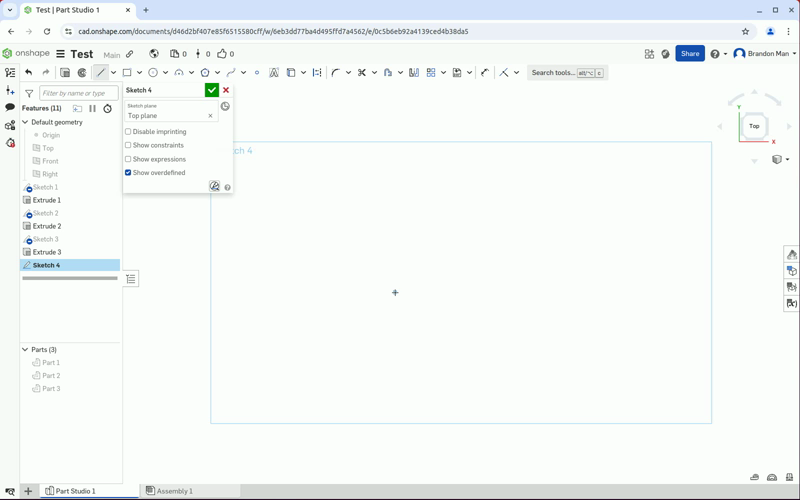
mouse_move(425, 292)
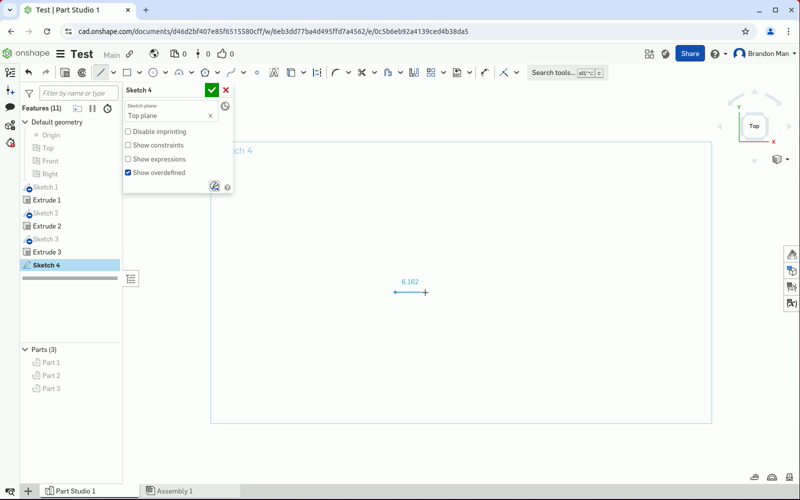
mouse_move(424, 292)
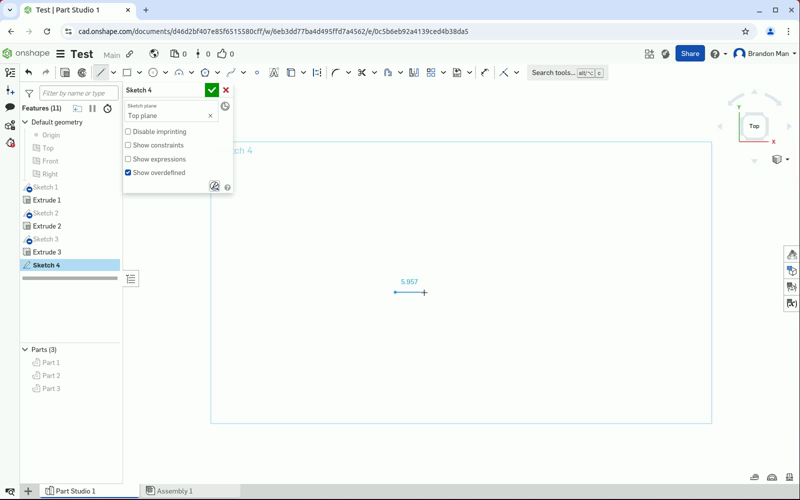
click(424, 292)
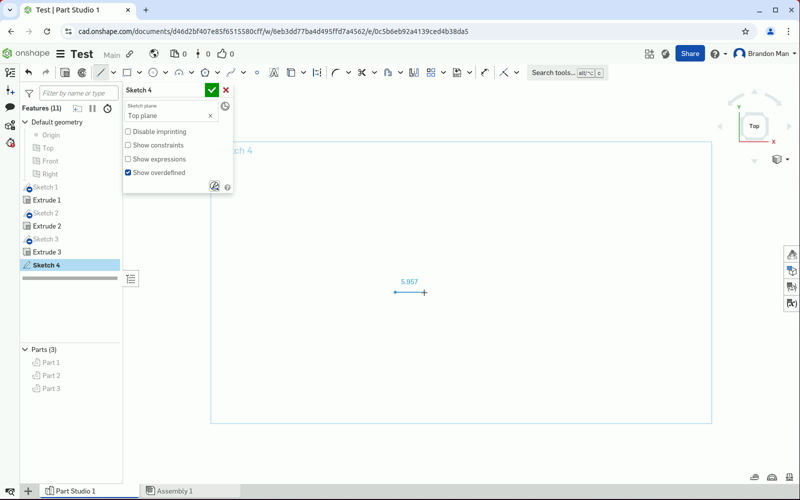
key_up(shift)
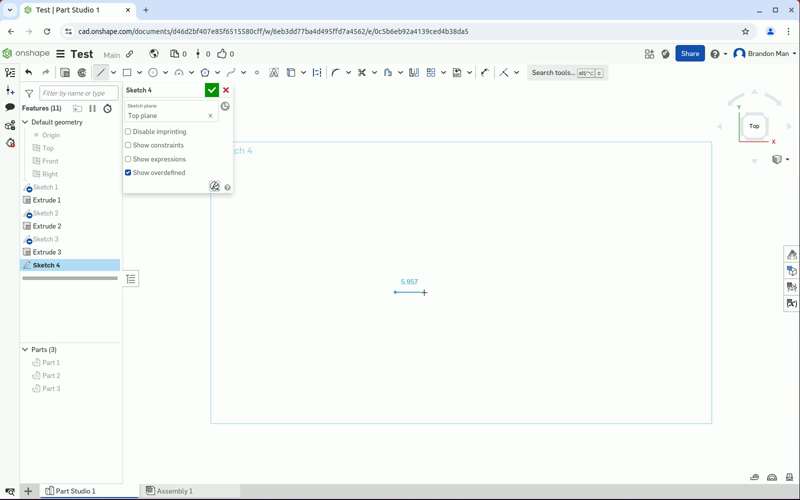
key_down(shift)
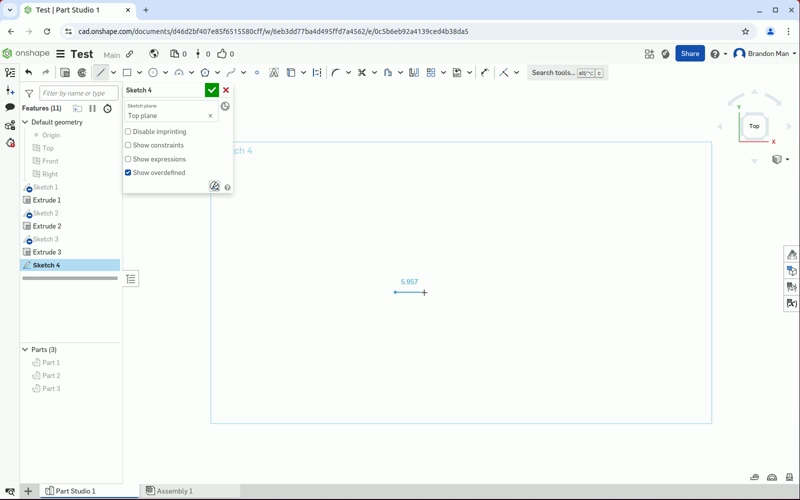
mouse_move(454, 292)
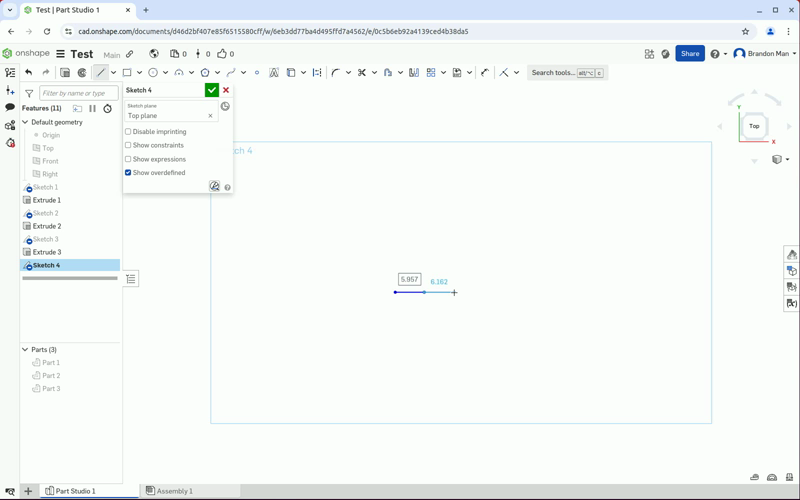
mouse_move(424, 273)
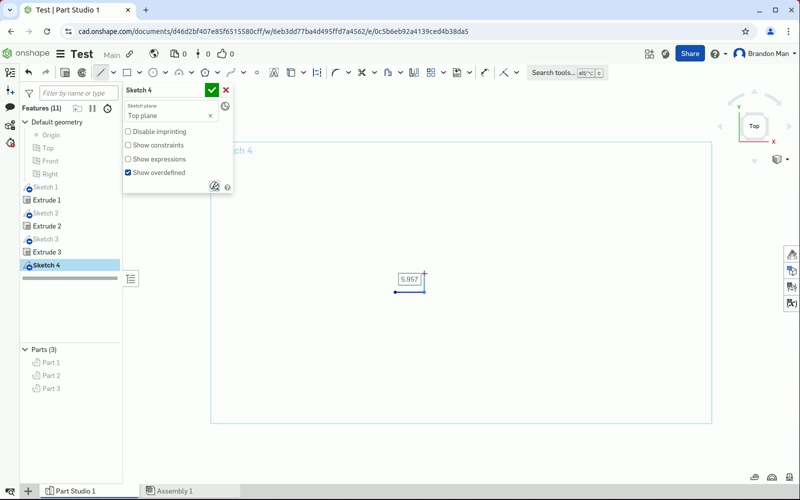
click(424, 273)
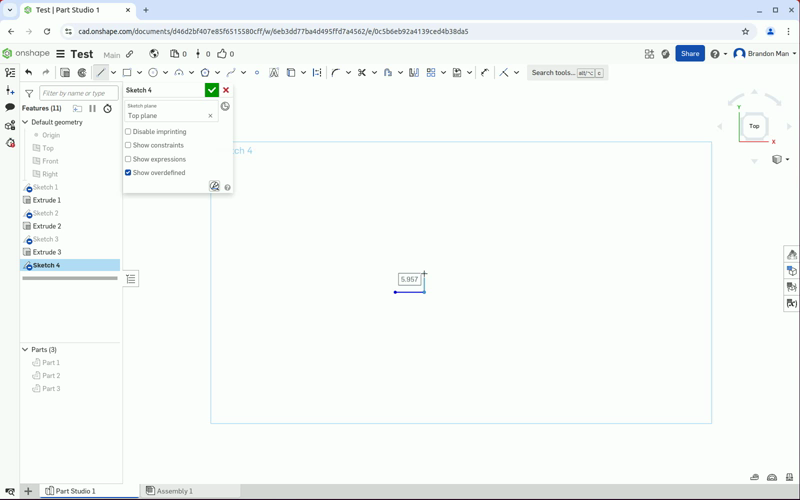
key_up(shift)
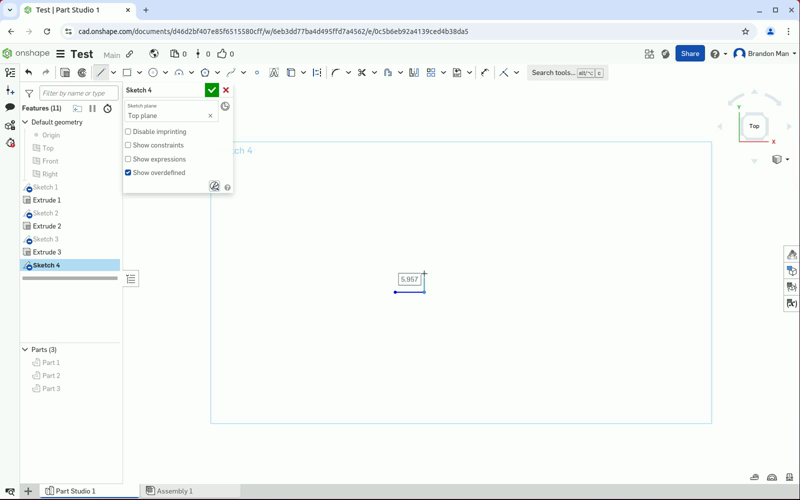
key_down(shift)
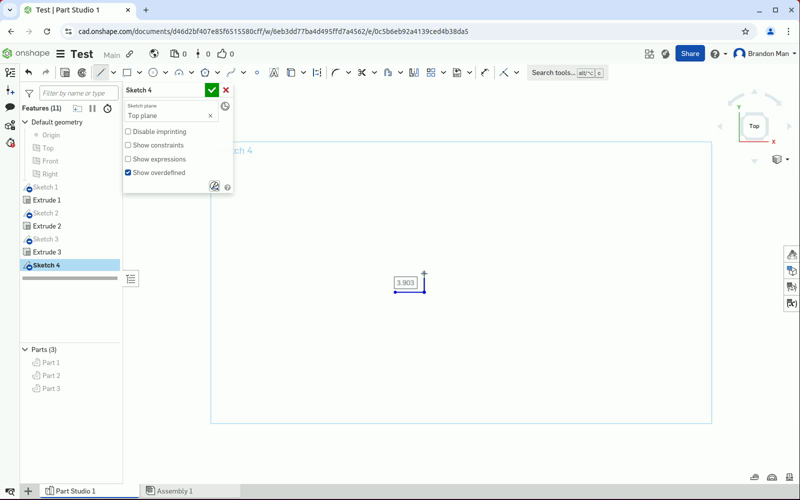
mouse_move(454, 273)
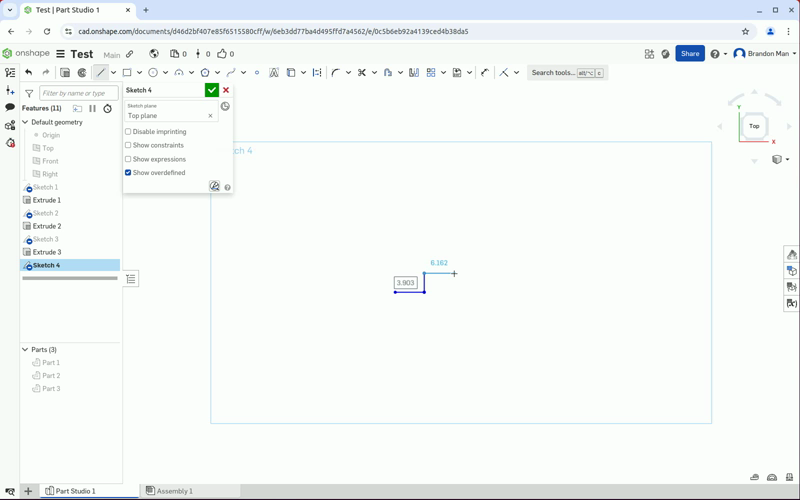
mouse_move(395, 273)
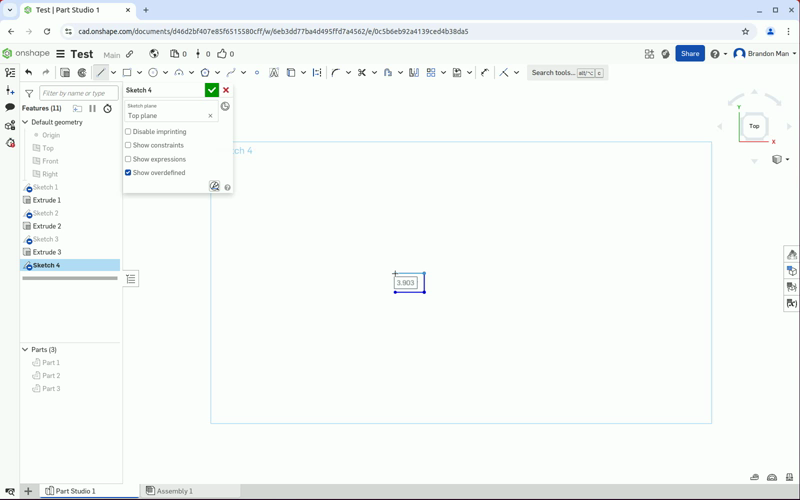
click(395, 273)
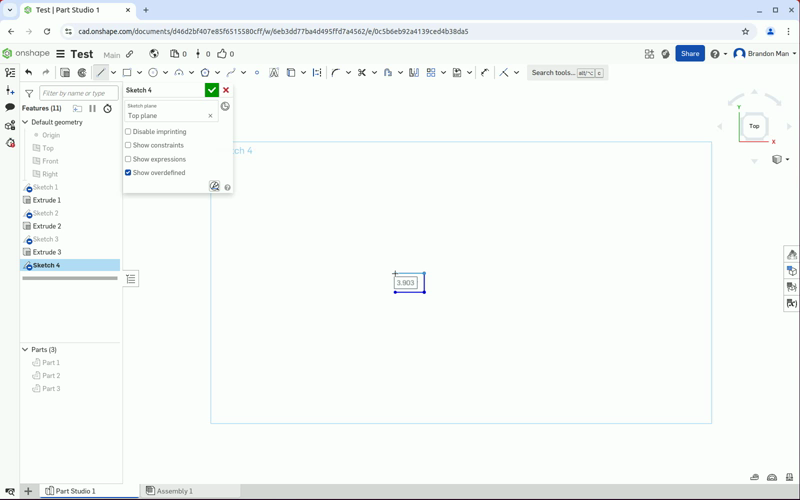
key_up(shift)
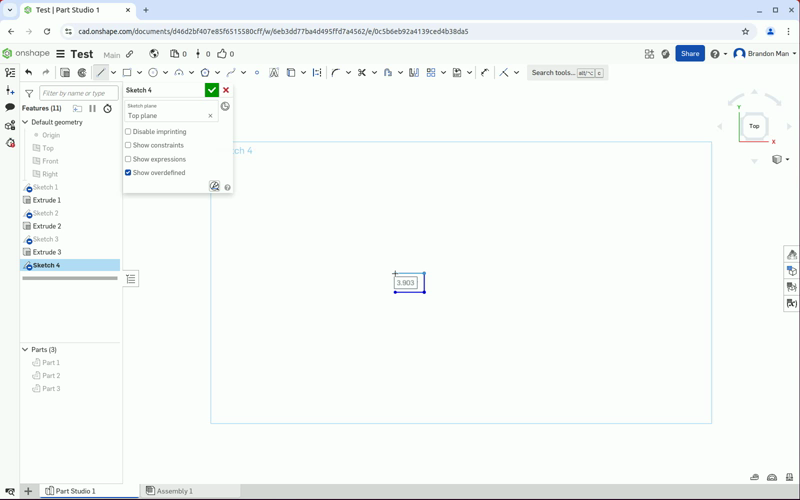
mouse_move(425, 273)
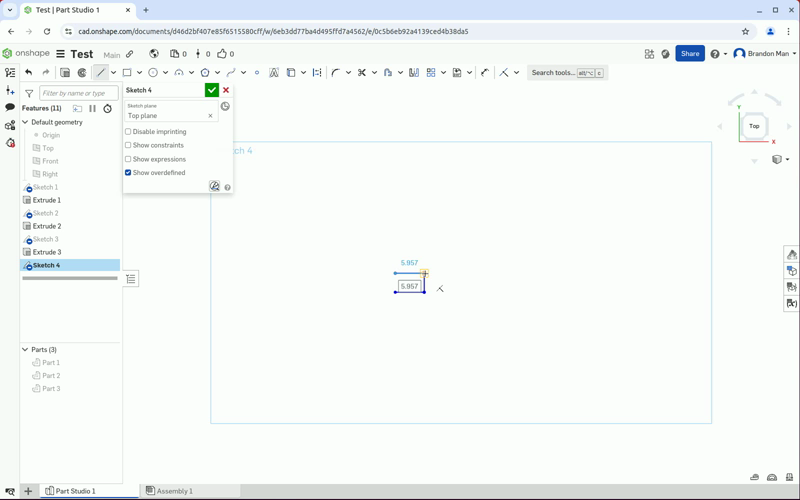
key_down(shift)
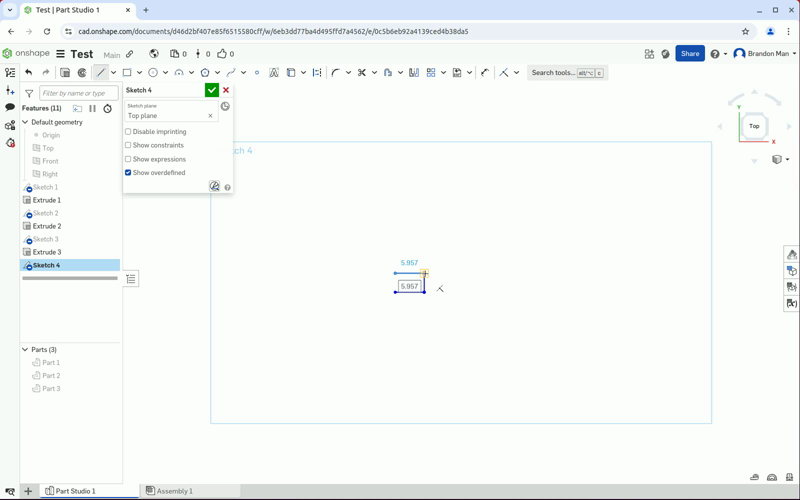
mouse_move(395, 292)
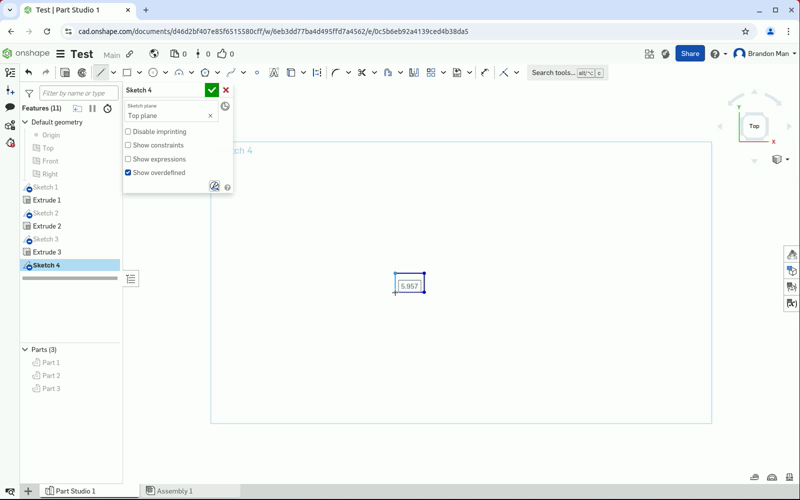
key_up(shift)
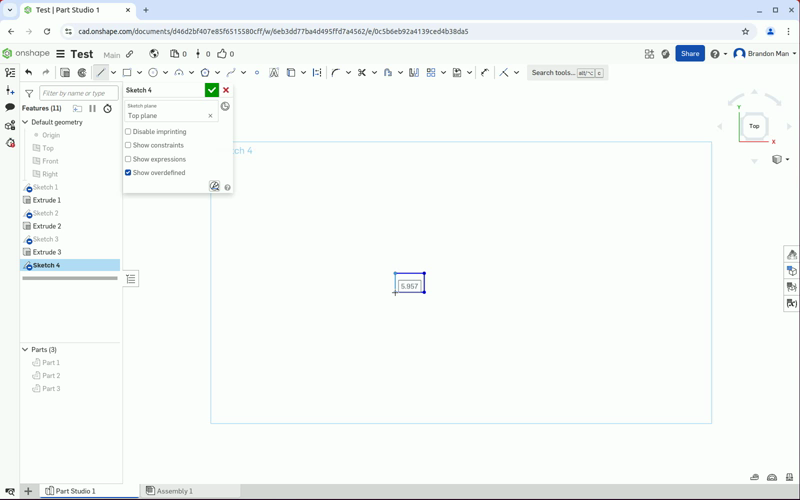
click(395, 292)
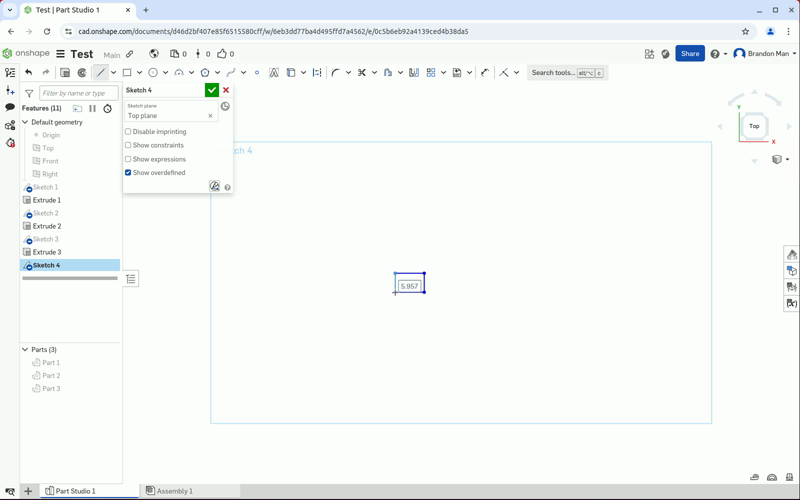
key(esc)
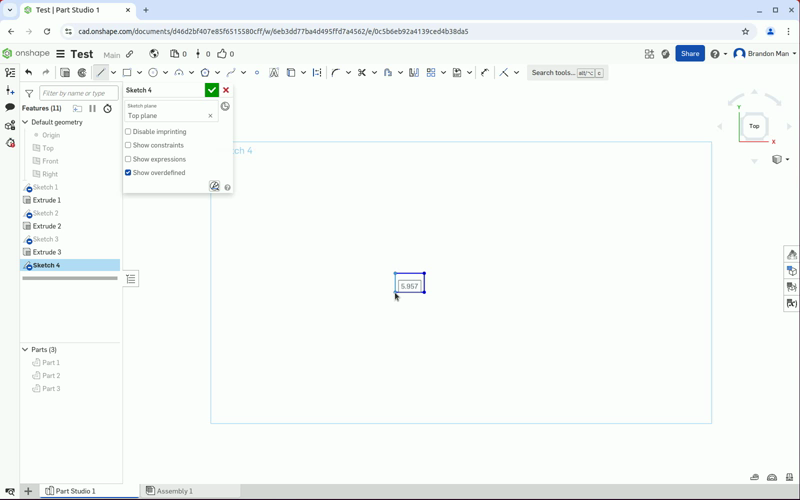
mouse_move(413, 276)
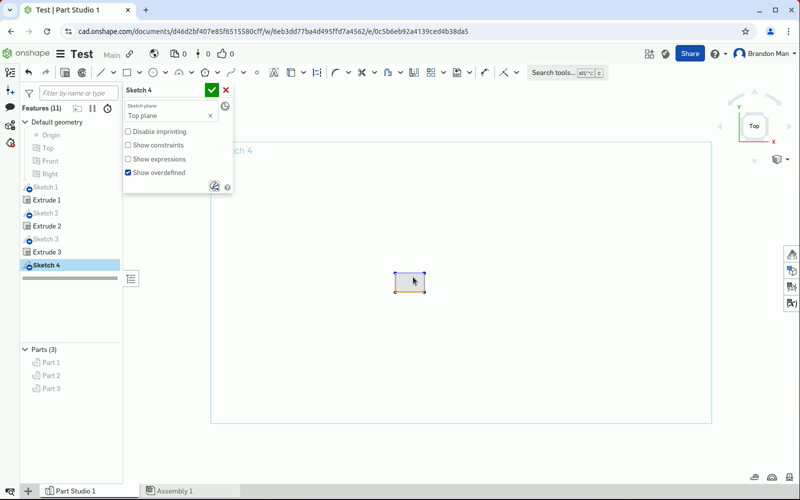
scroll(6)
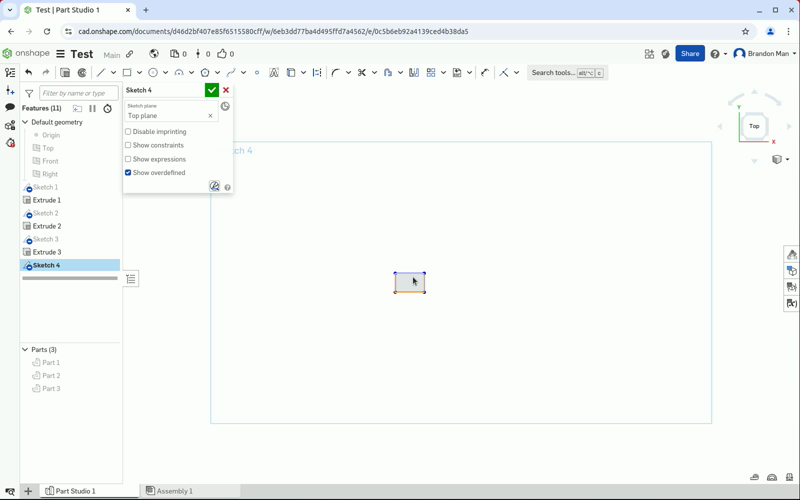
scroll(6)
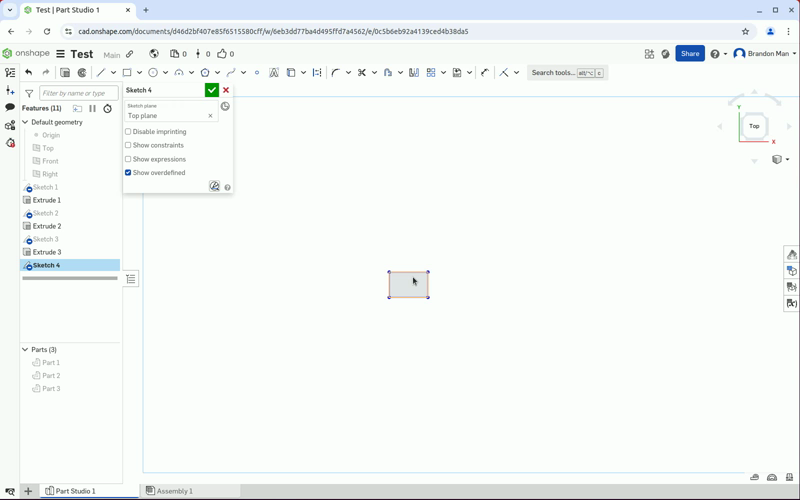
scroll(6)
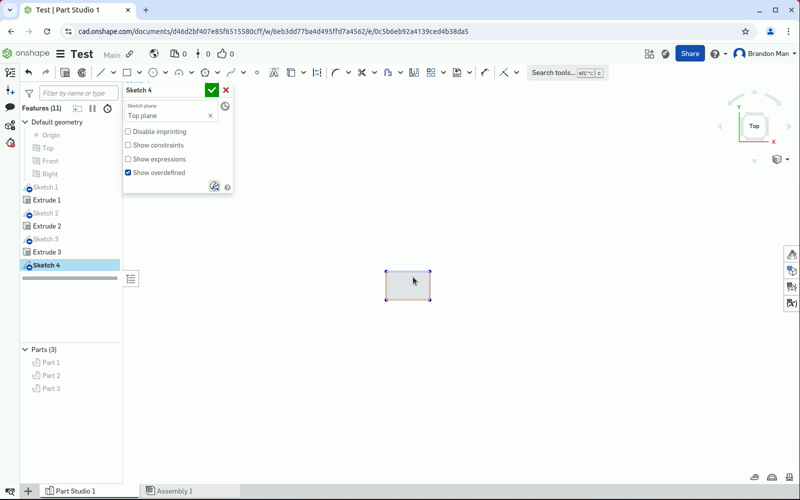
scroll(6)
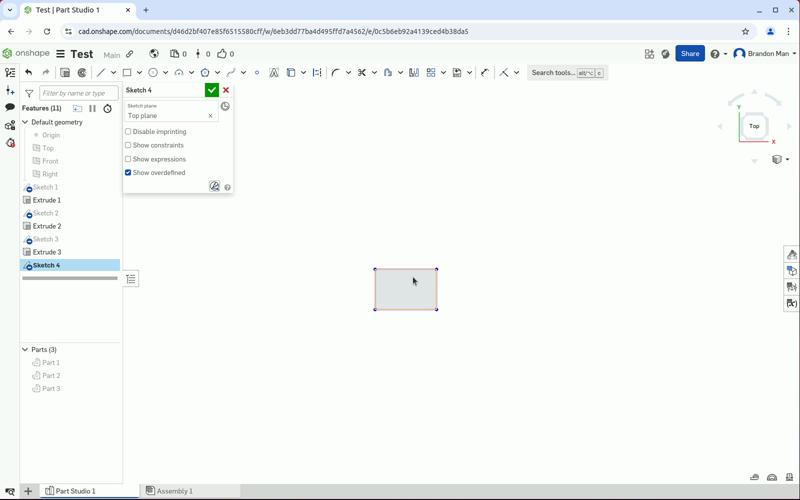
scroll(6)
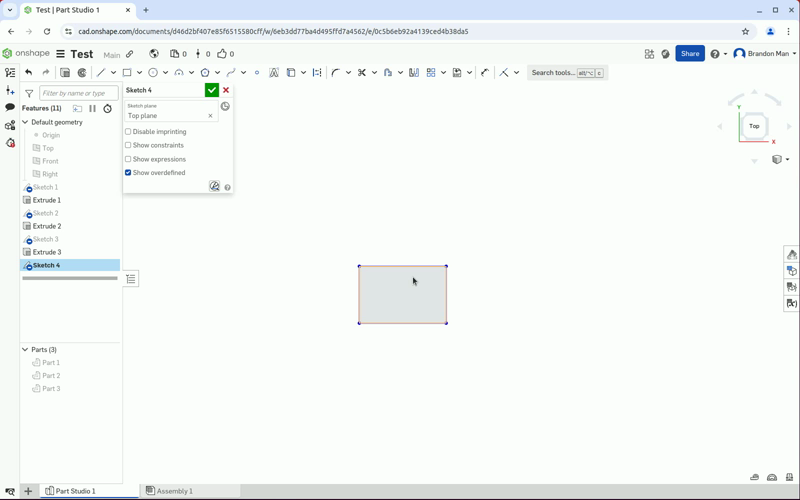
scroll(6)
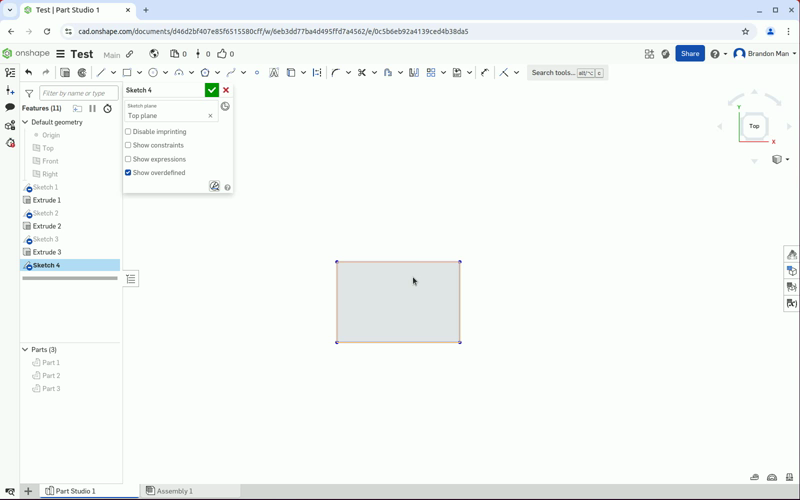
scroll(6)
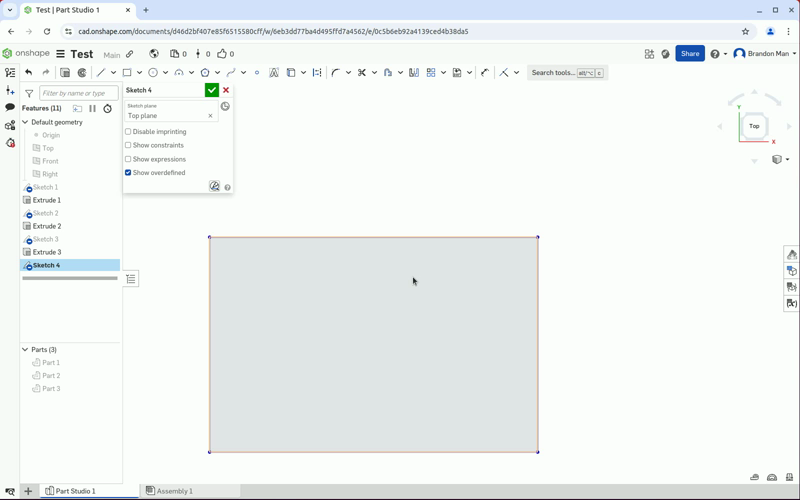
click(413, 276)
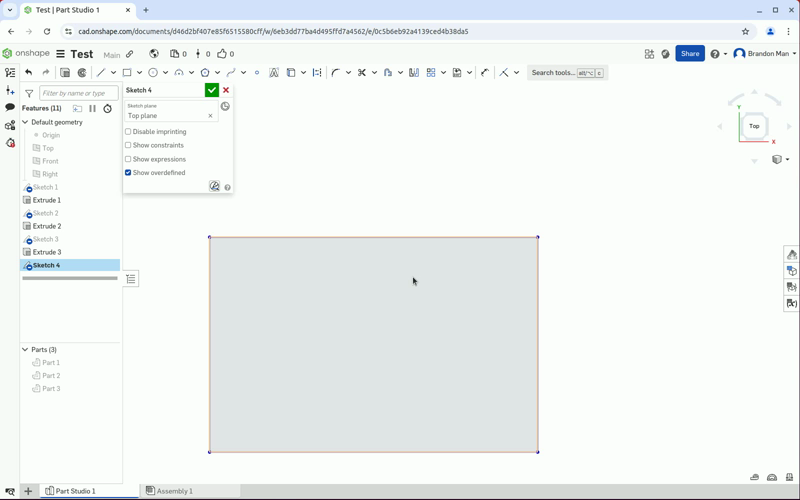
scroll(-6)
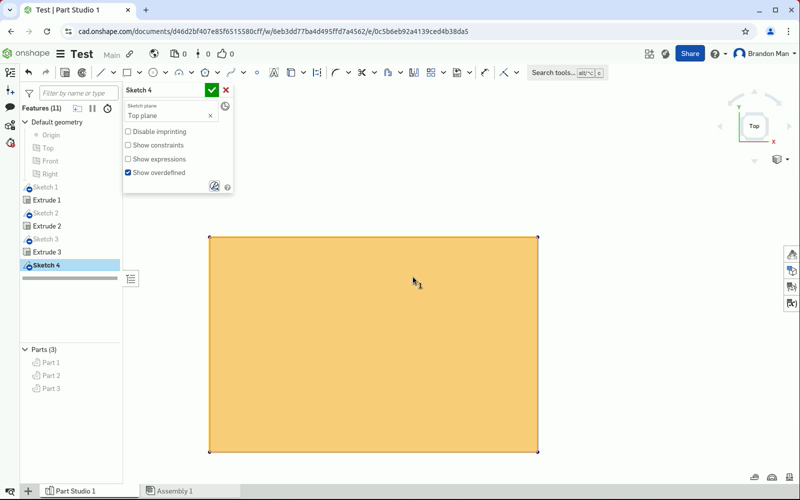
scroll(-6)
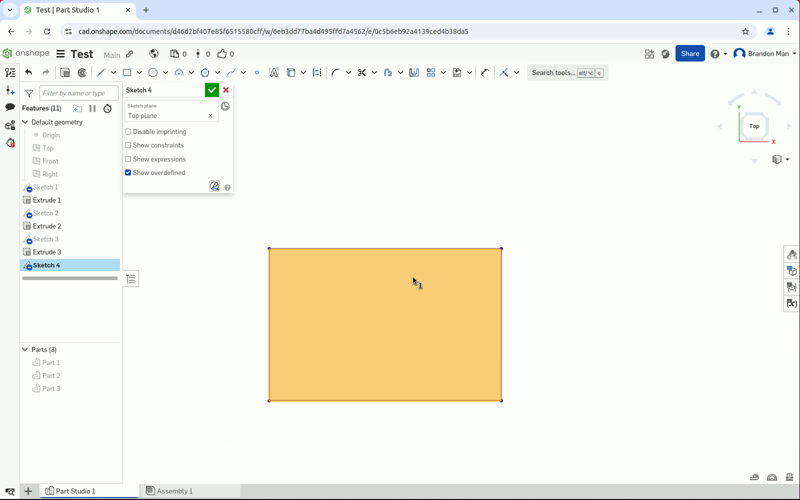
scroll(-6)
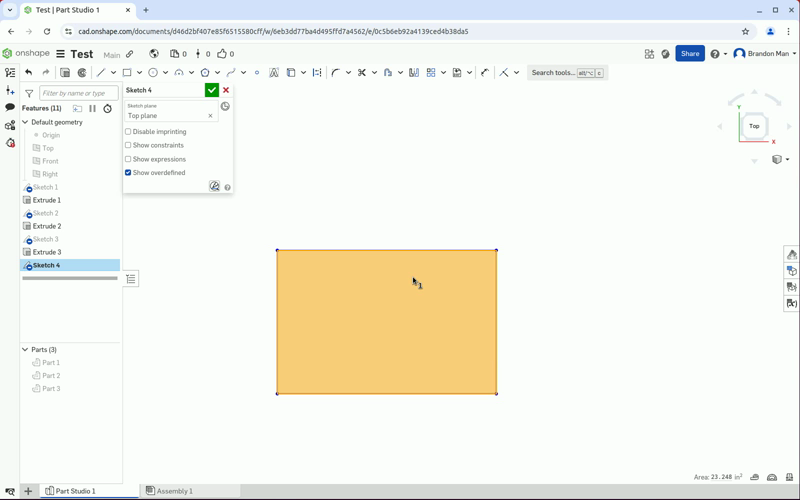
scroll(-6)
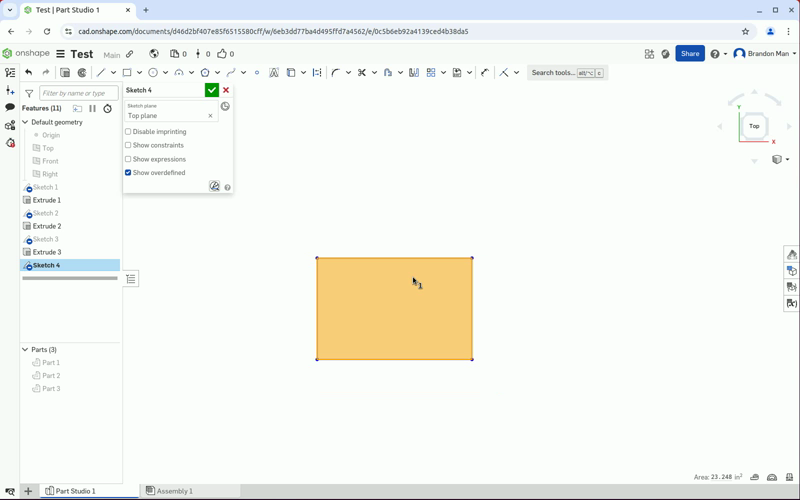
scroll(-6)
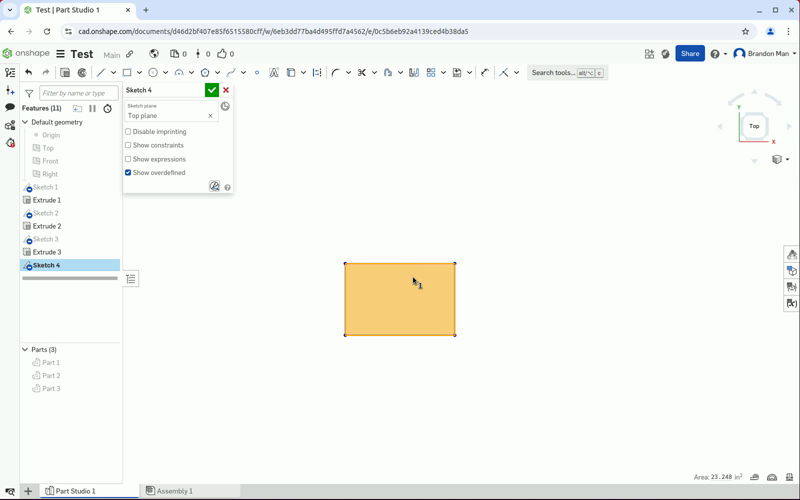
scroll(-6)
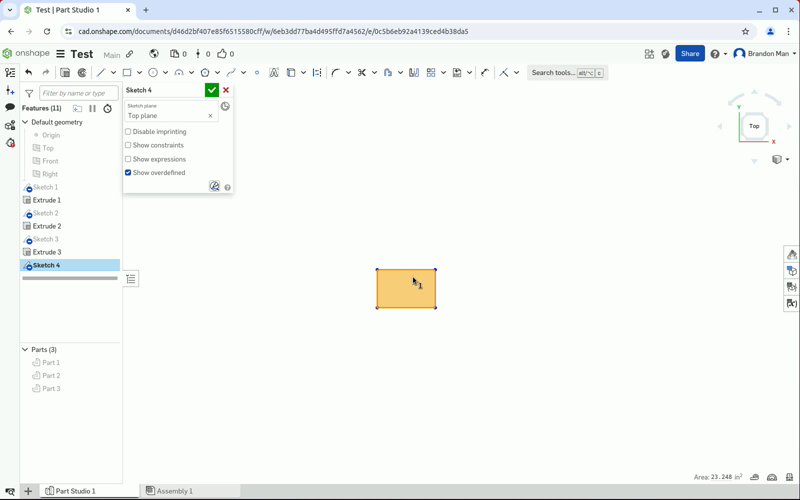
scroll(-6)
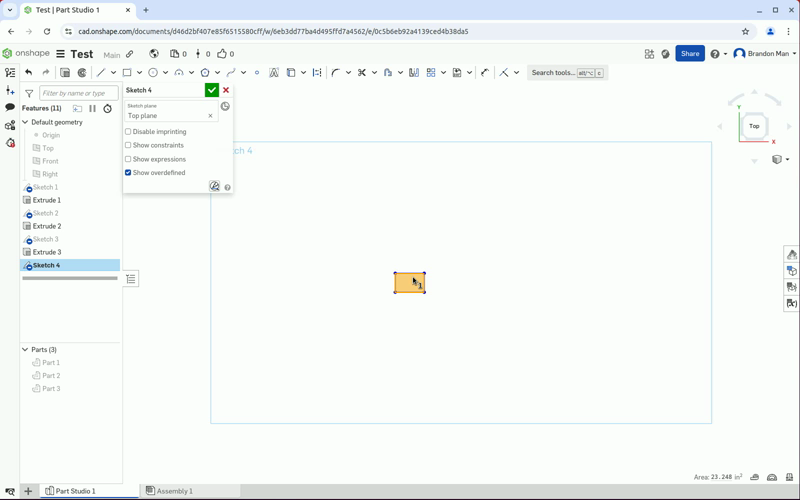
mouse_move(73, 352)
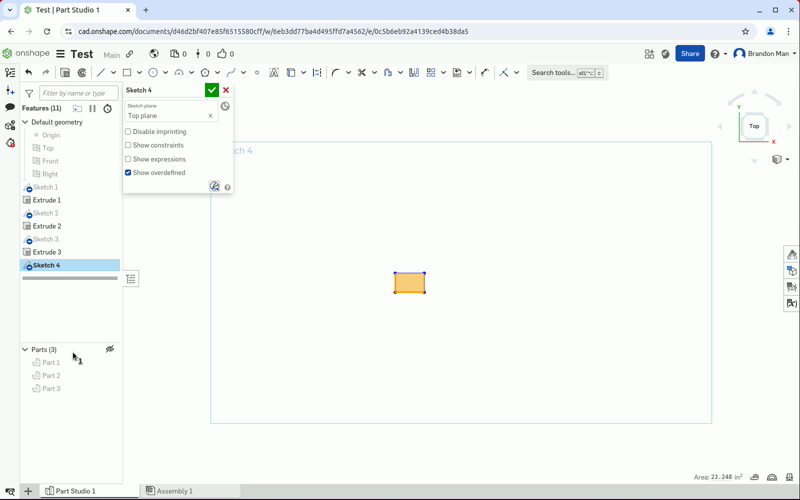
key(shift+y)
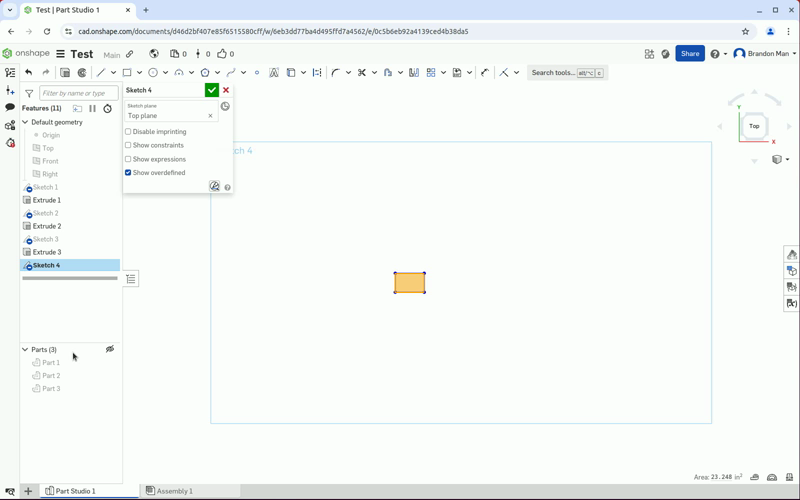
key(shift+e)
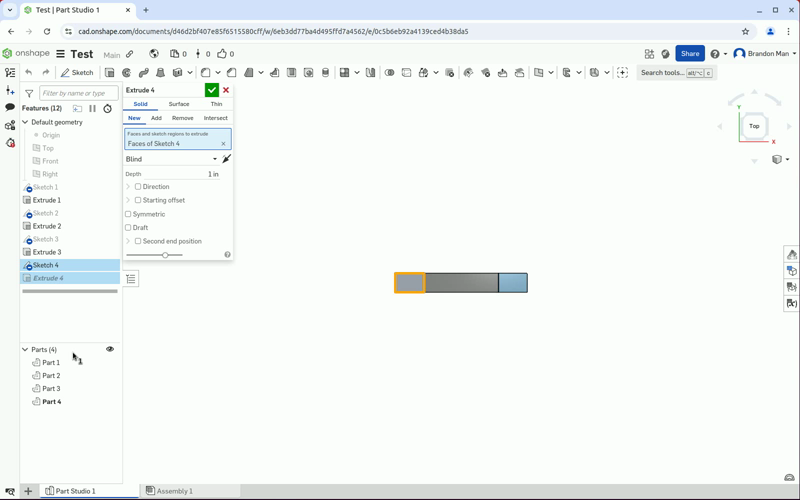
mouse_move(143, 106)
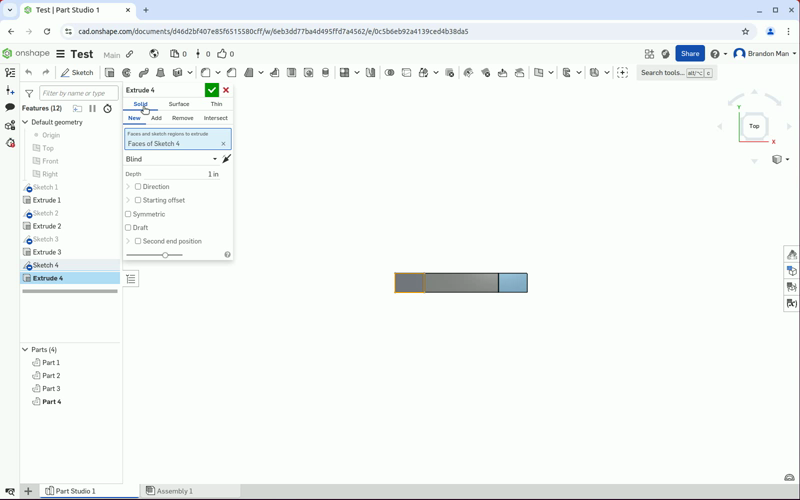
click(143, 106)
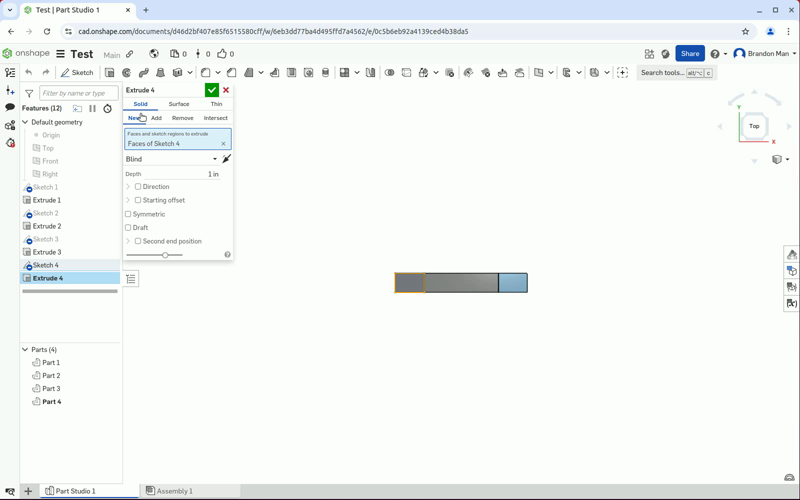
mouse_move(137, 120)
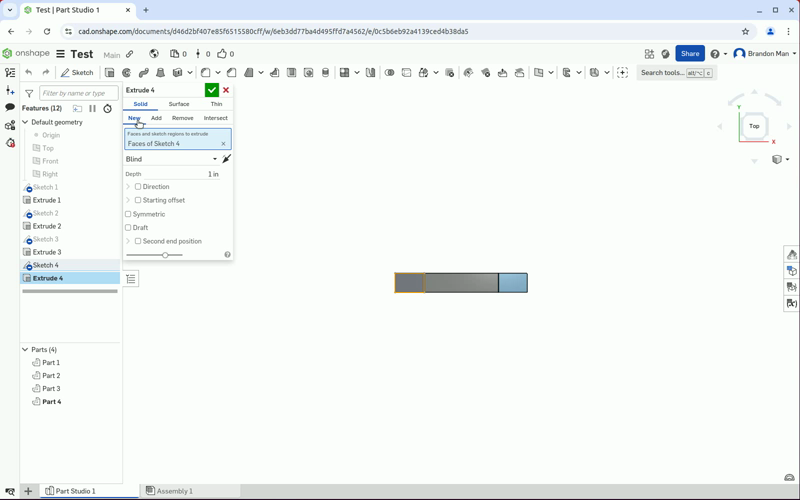
click(137, 120)
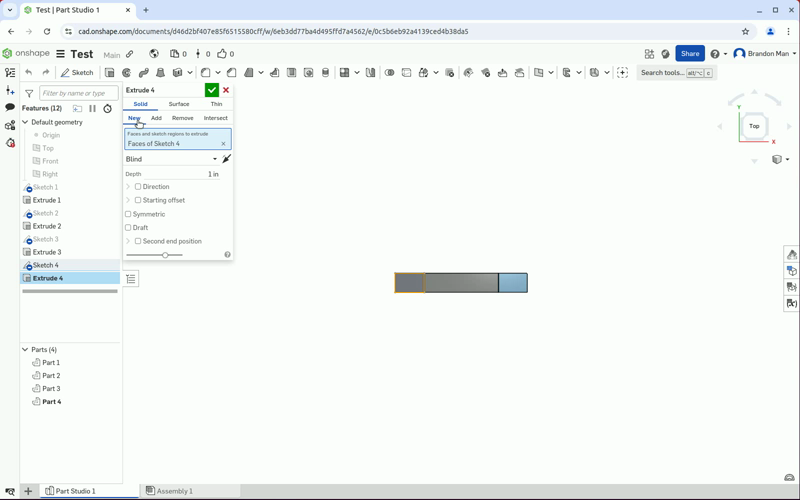
key(tab, 4)
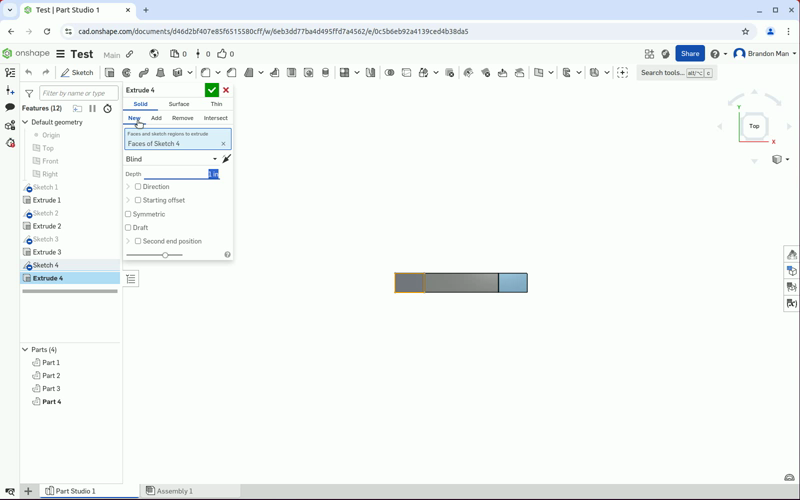
text(23.108)
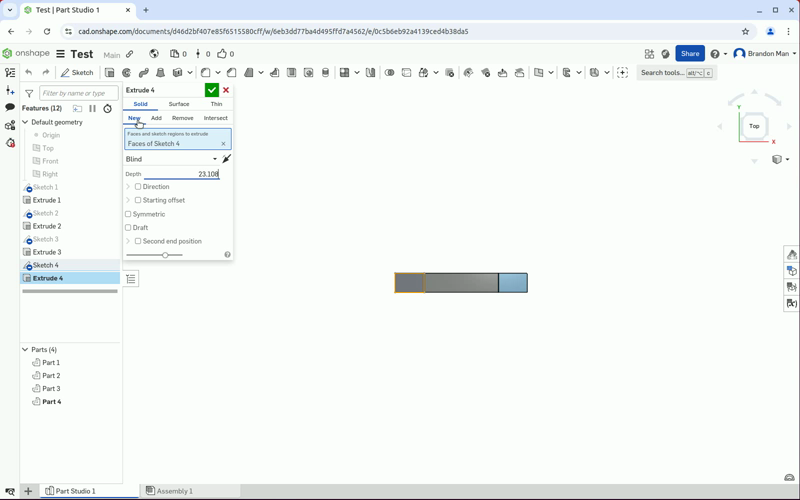
key(enter)
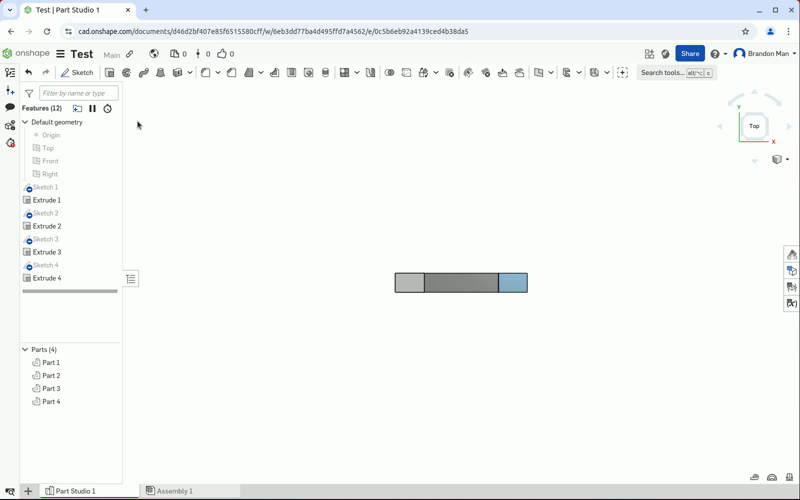
key(shift+h)
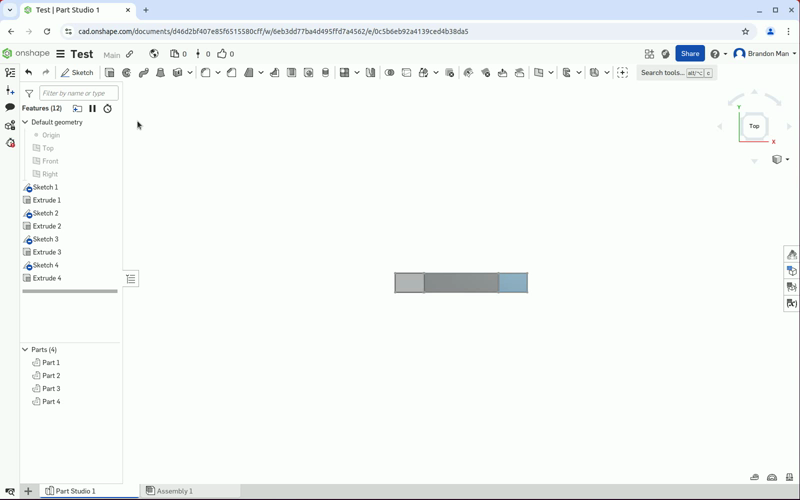
key(shift+h)
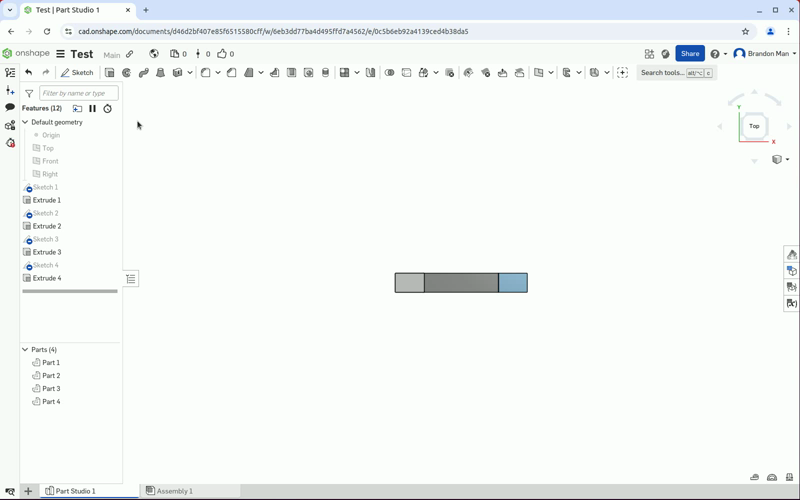
mouse_move(73, 189)
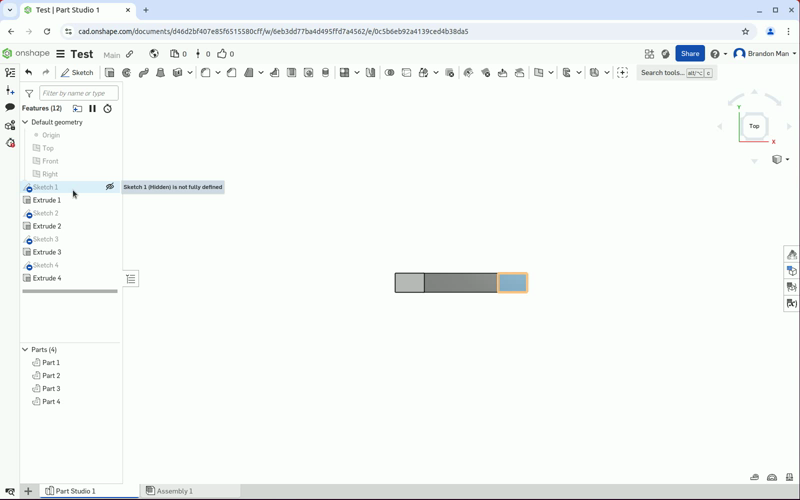
click(73, 189)
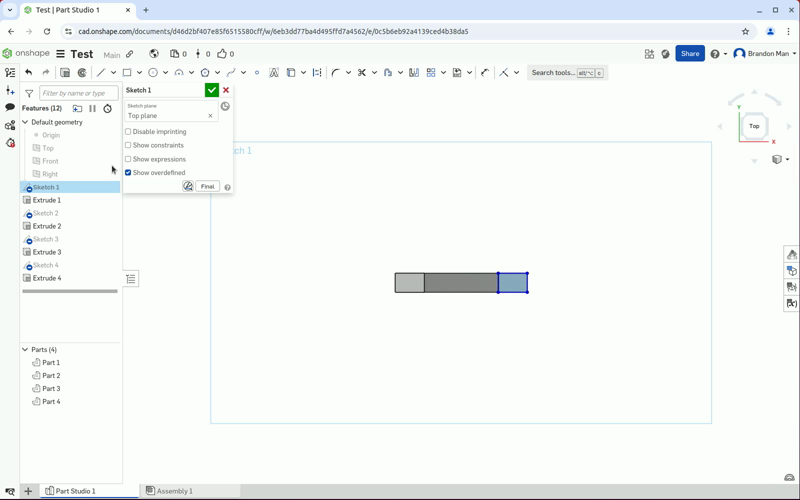
mouse_move(229, 92)
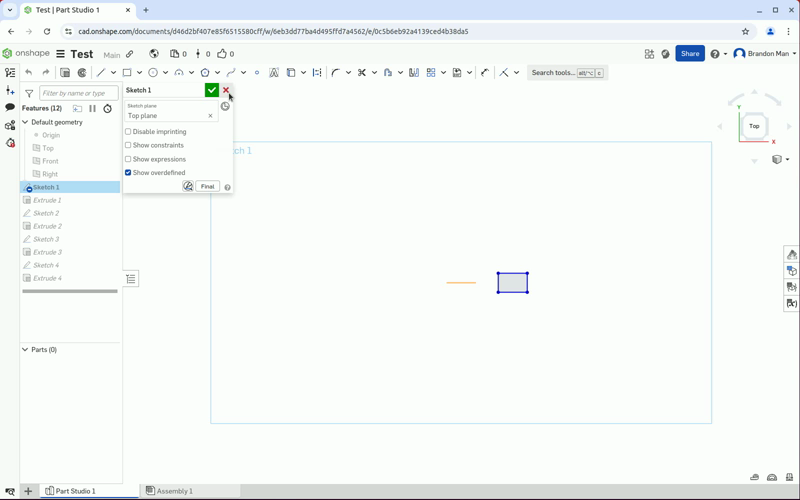
click(229, 92)
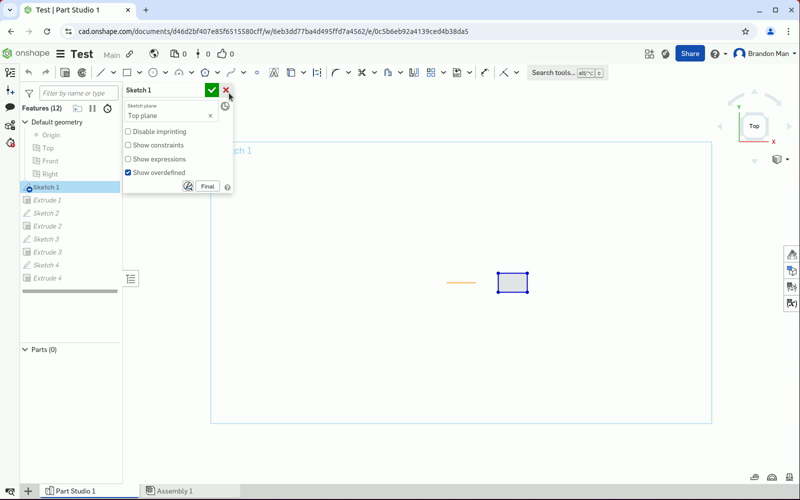
key(shift+s)
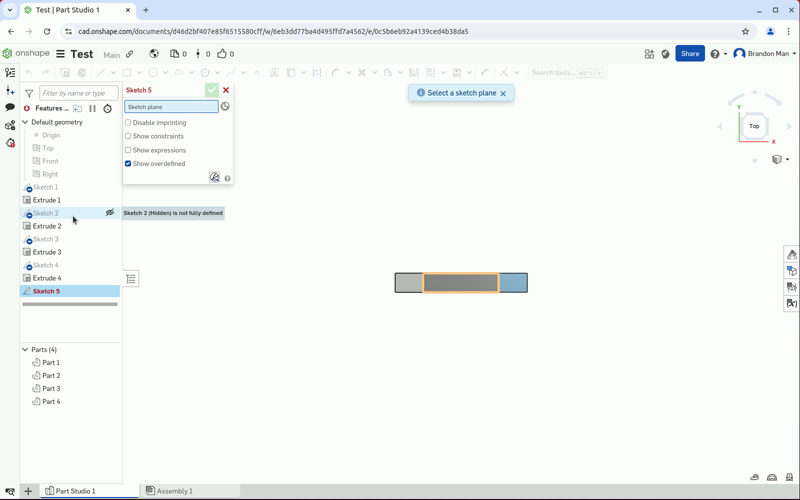
scroll(3)
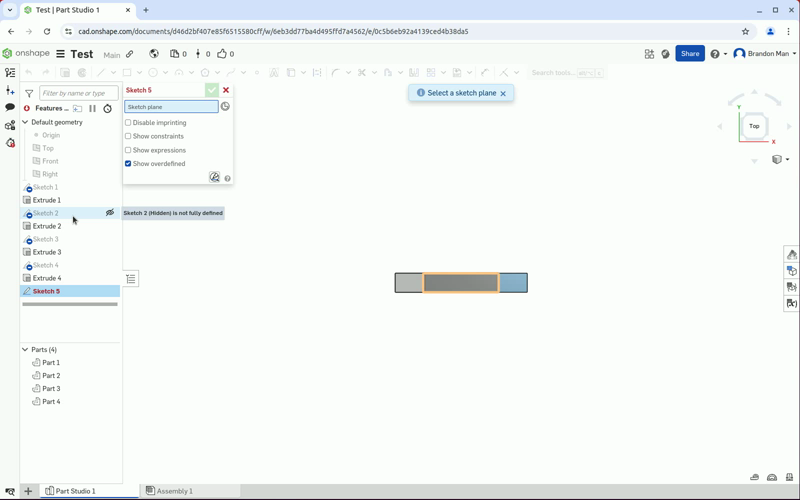
mouse_move(73, 150)
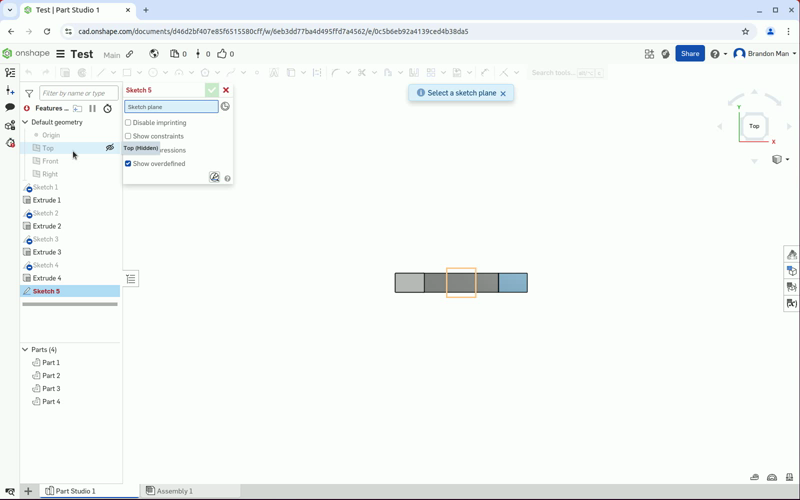
click(73, 150)
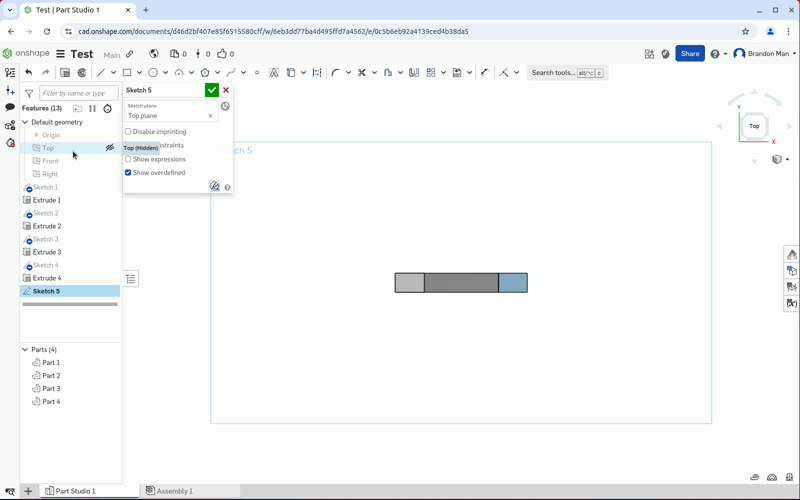
mouse_move(73, 352)
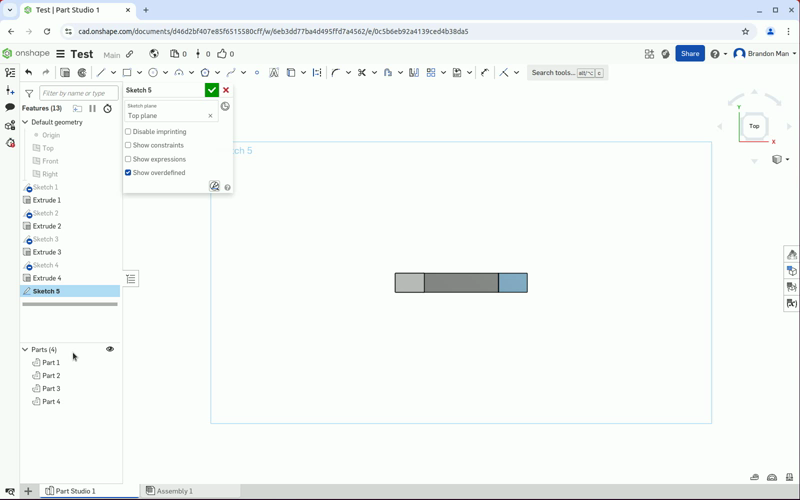
key(y)
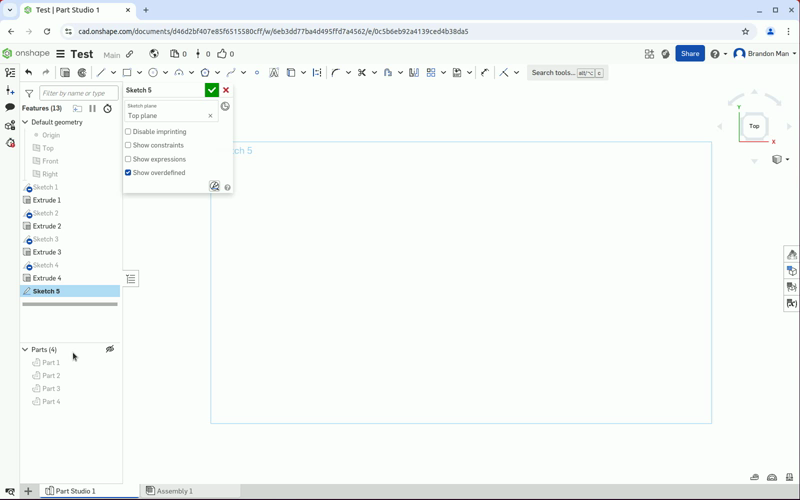
key(l)
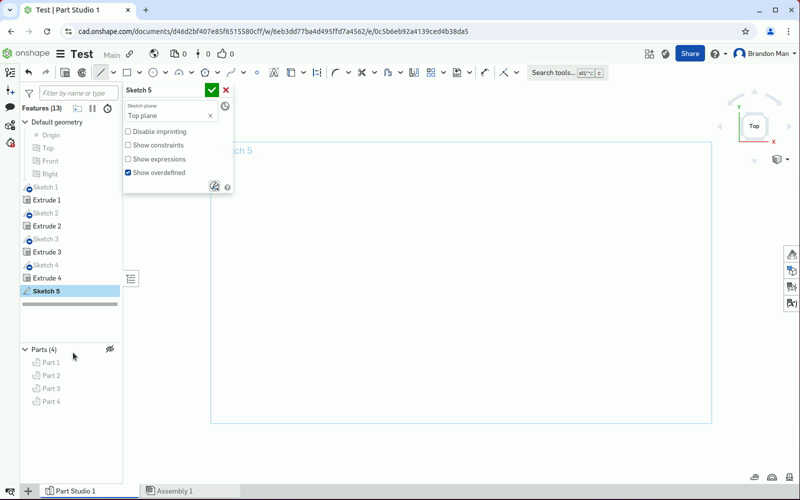
key_down(shift)
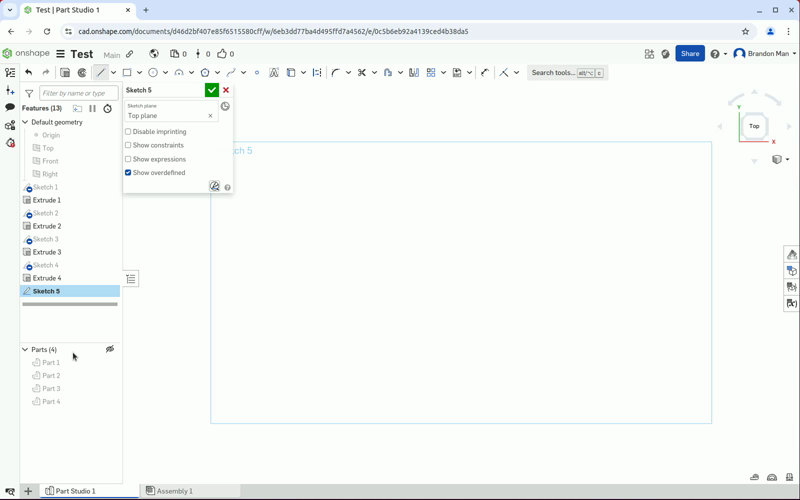
mouse_move(498, 292)
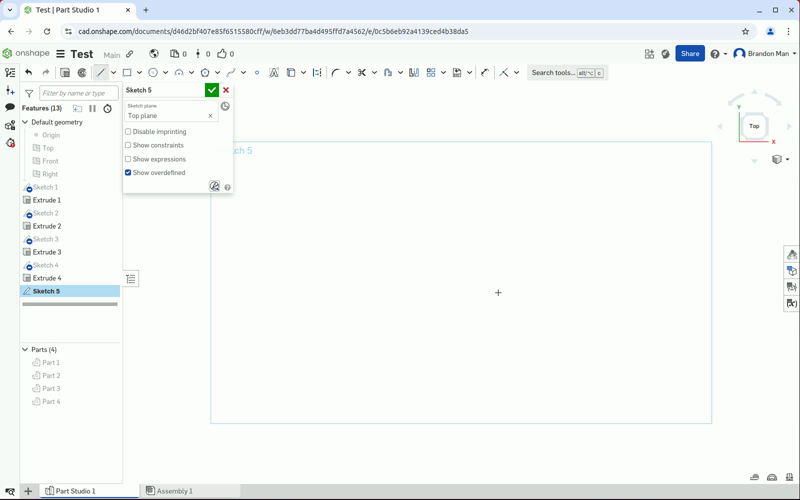
click(498, 292)
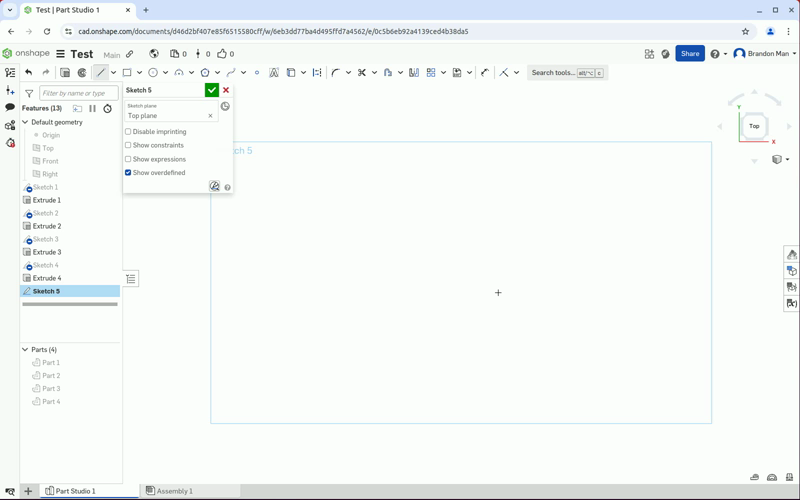
key_up(shift)
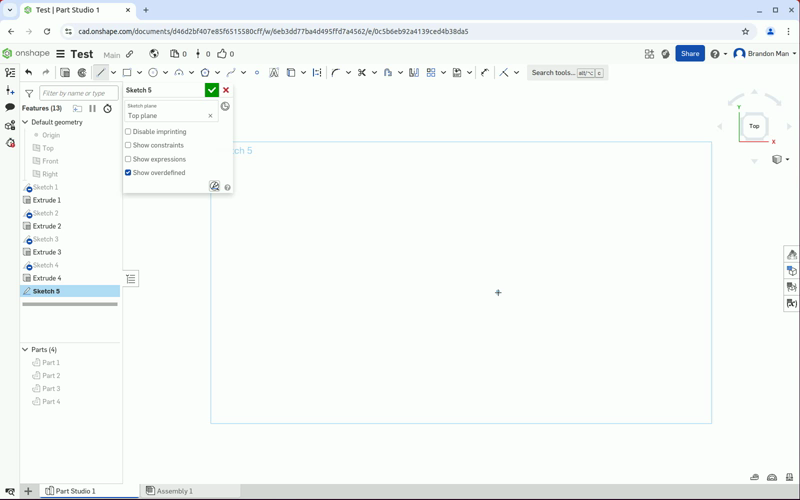
key_down(shift)
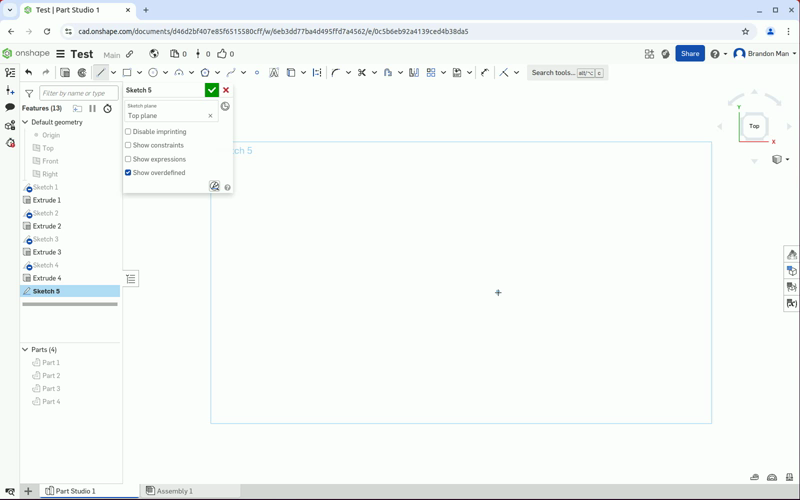
mouse_move(528, 292)
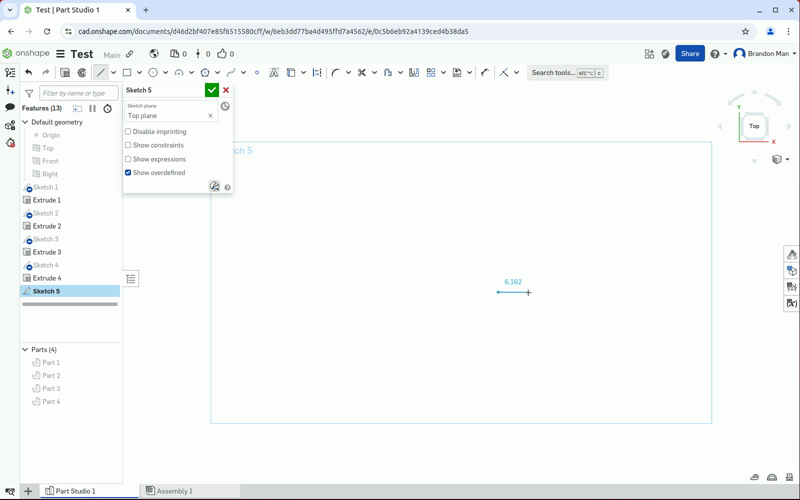
mouse_move(527, 292)
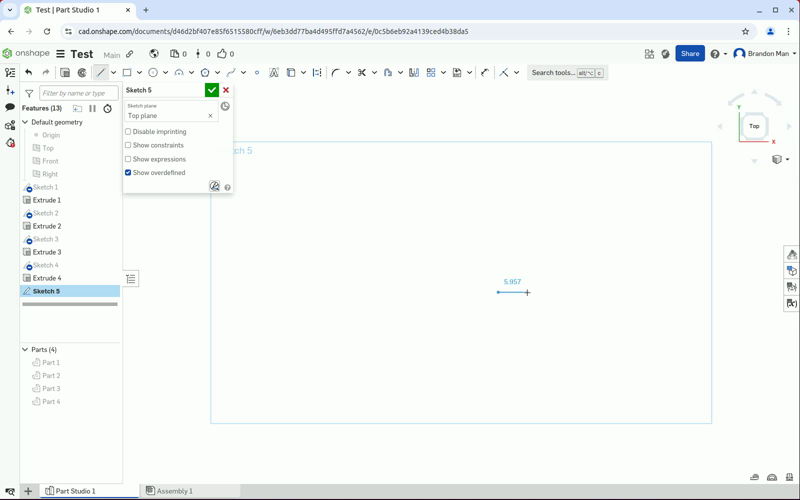
click(527, 292)
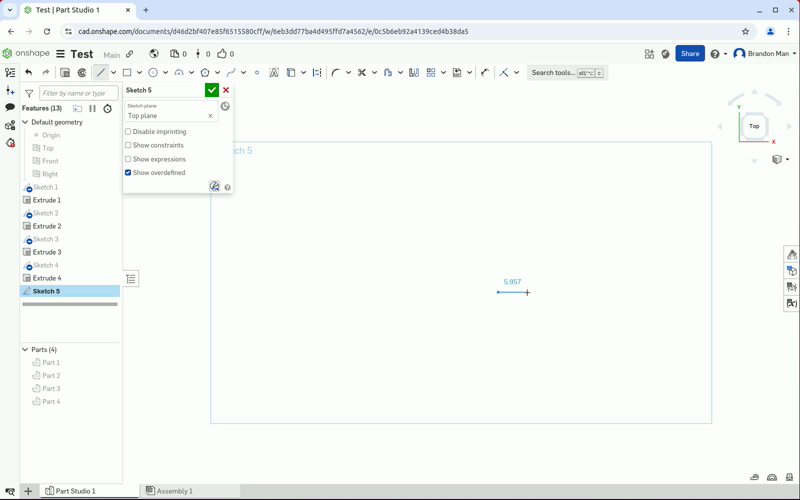
key_up(shift)
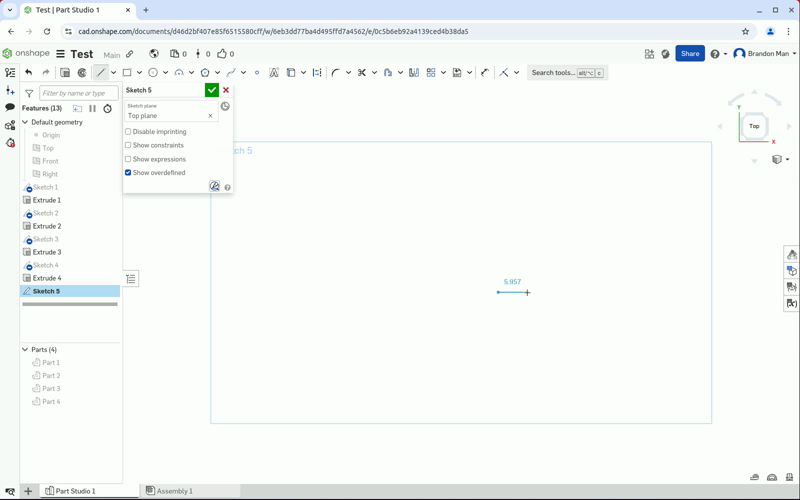
key_down(shift)
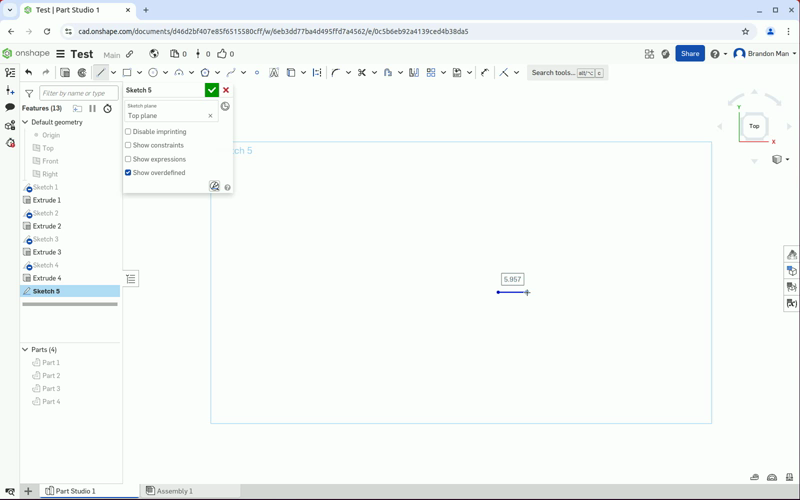
mouse_move(557, 292)
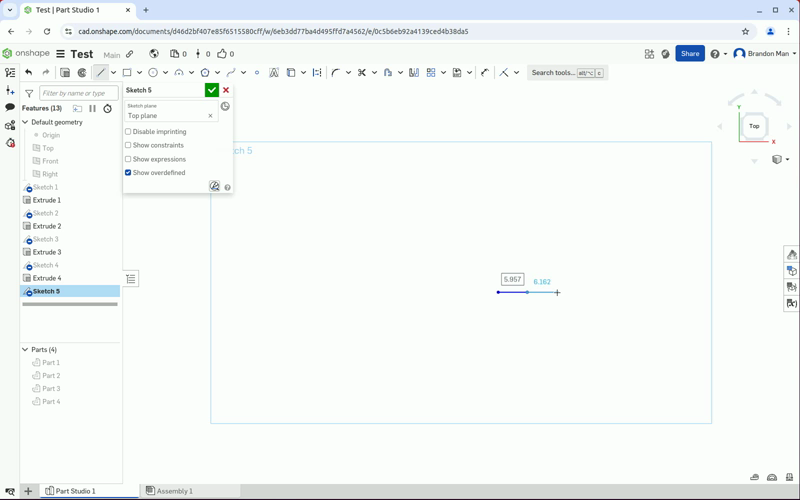
mouse_move(527, 273)
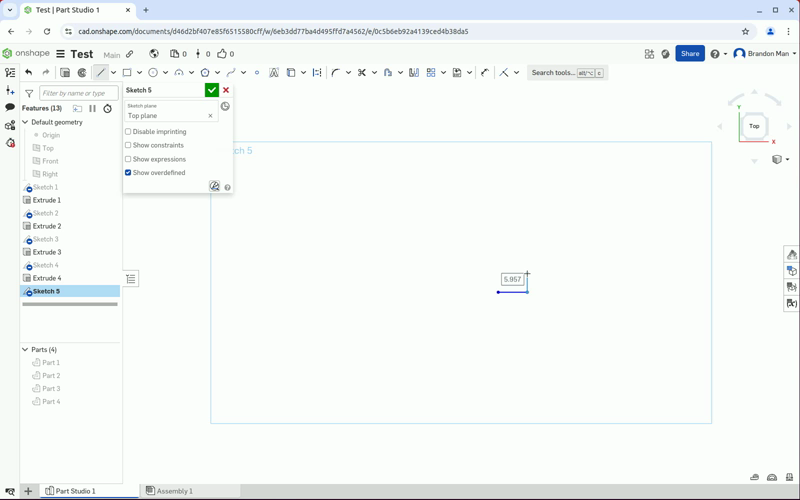
click(527, 273)
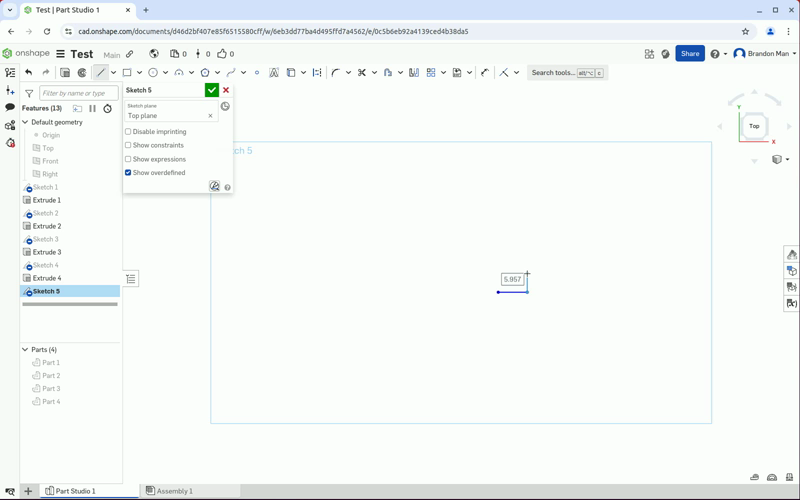
key_up(shift)
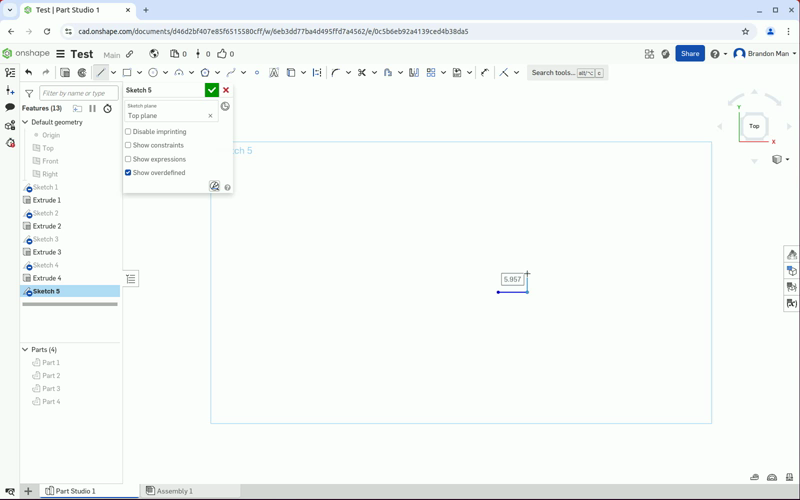
key_down(shift)
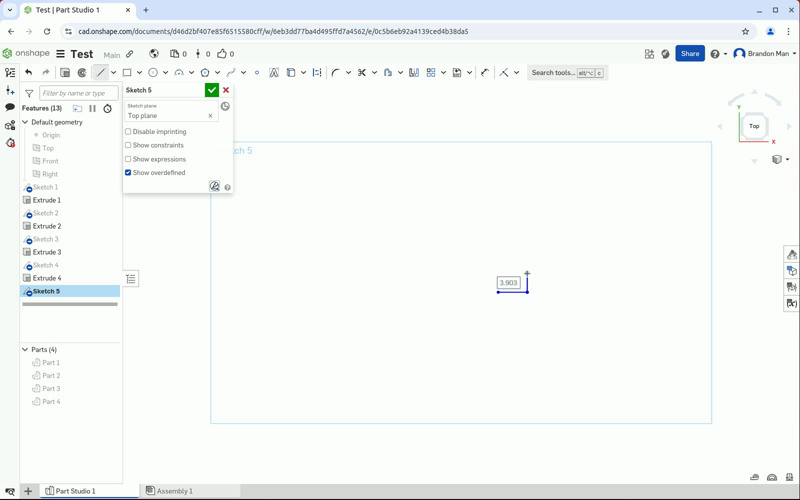
mouse_move(557, 273)
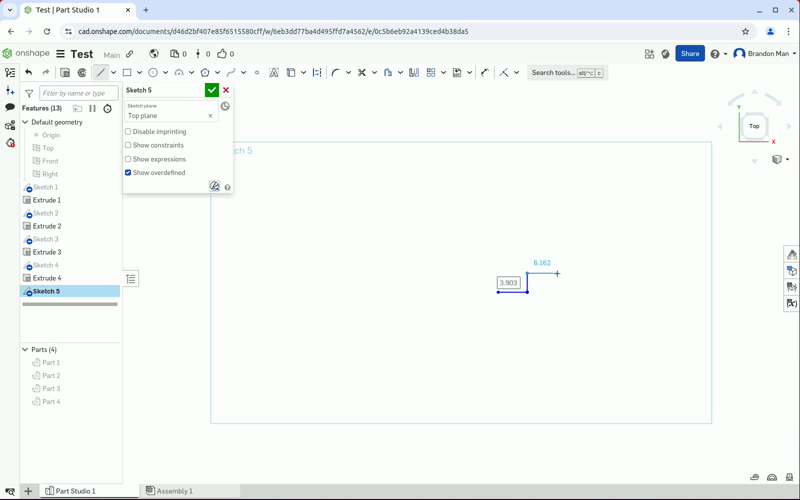
mouse_move(498, 273)
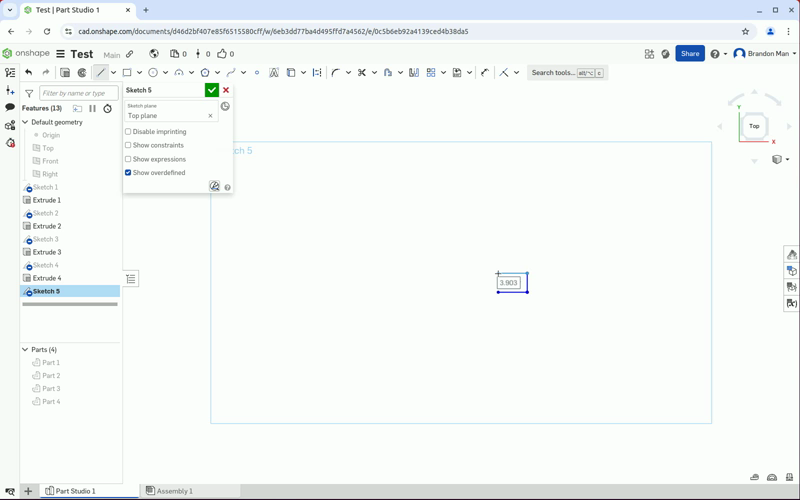
click(498, 273)
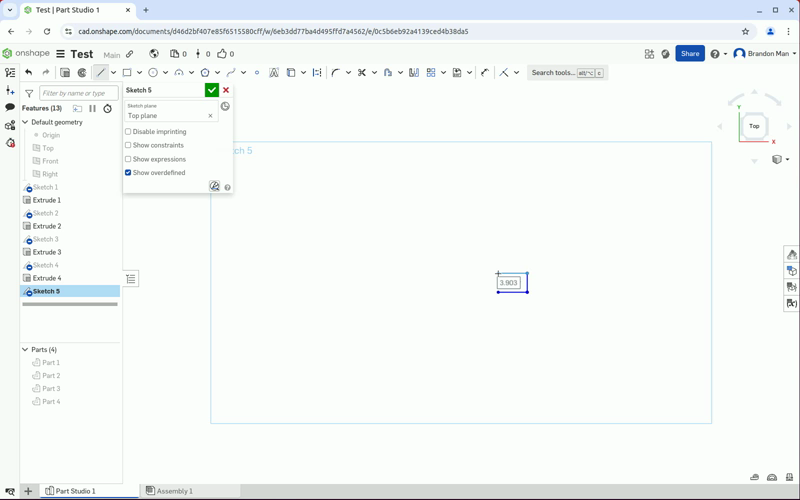
key_up(shift)
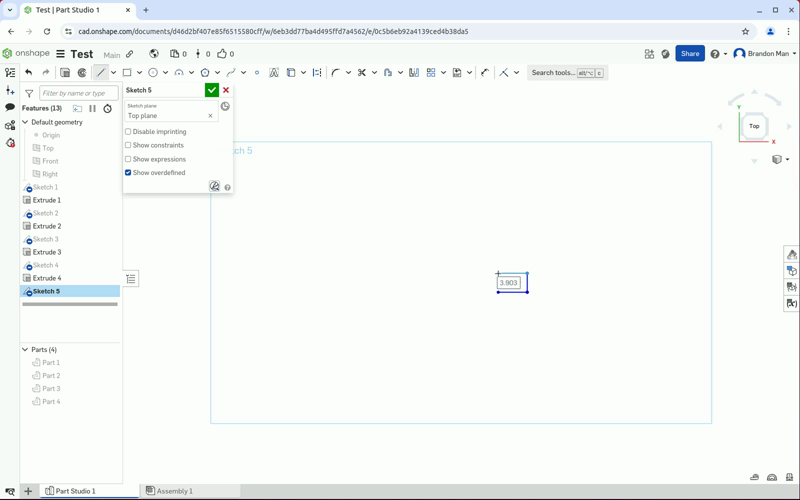
mouse_move(528, 273)
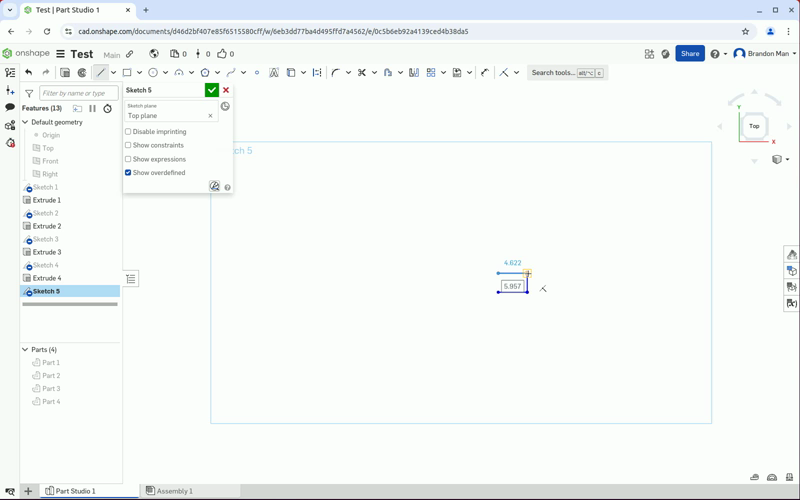
key_down(shift)
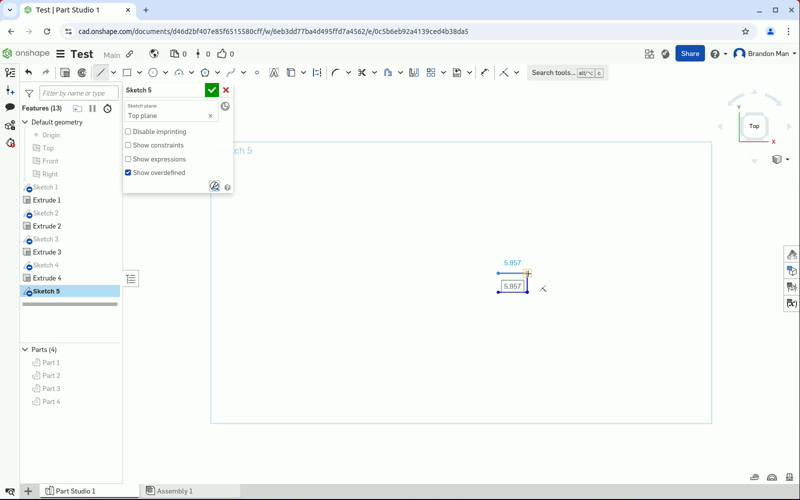
mouse_move(498, 292)
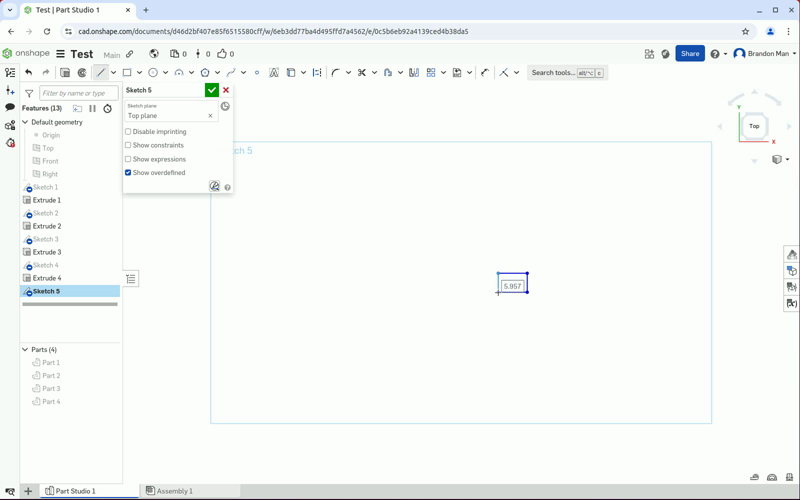
key_up(shift)
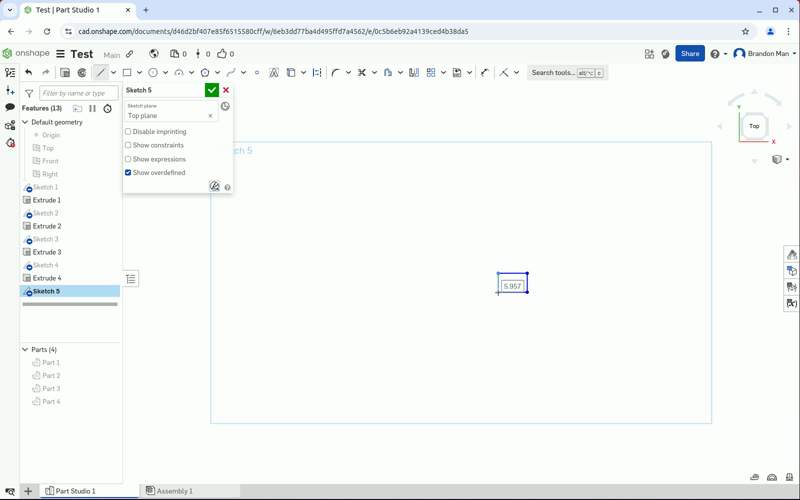
click(498, 292)
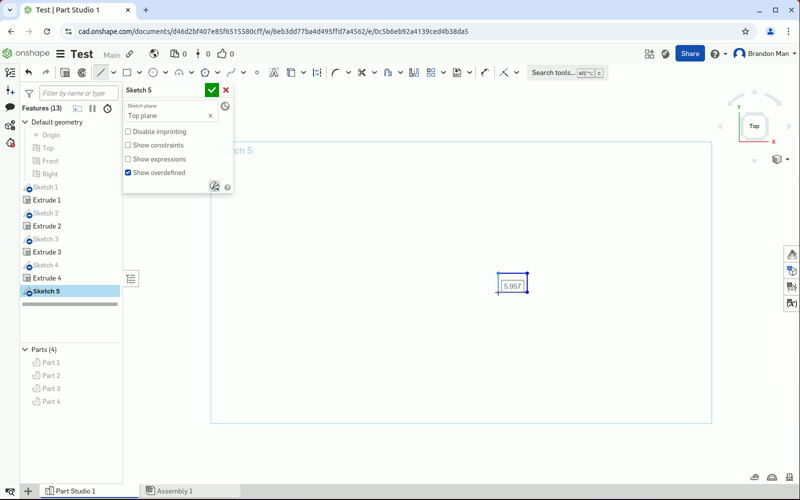
key(esc)
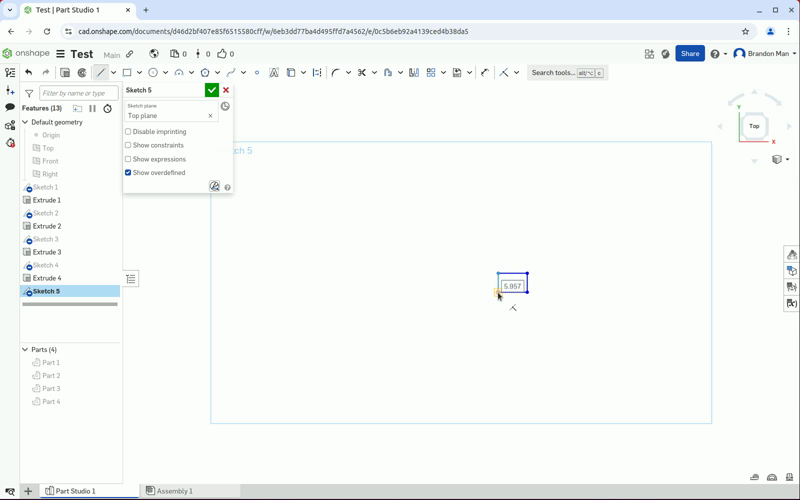
mouse_move(514, 288)
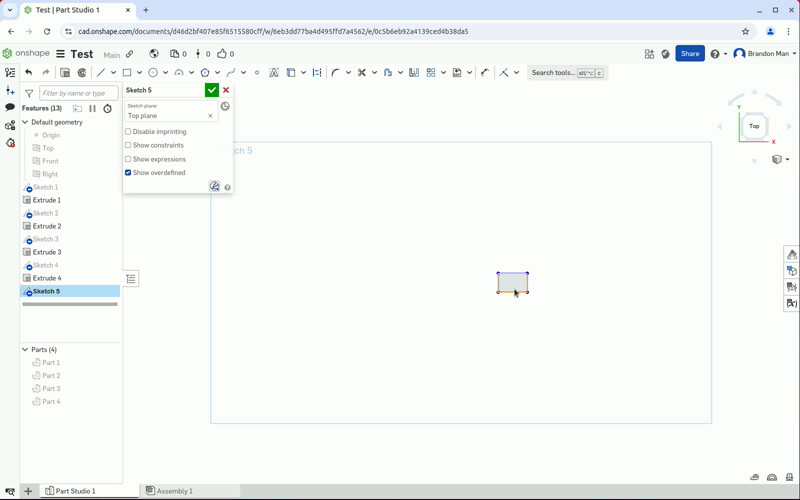
scroll(6)
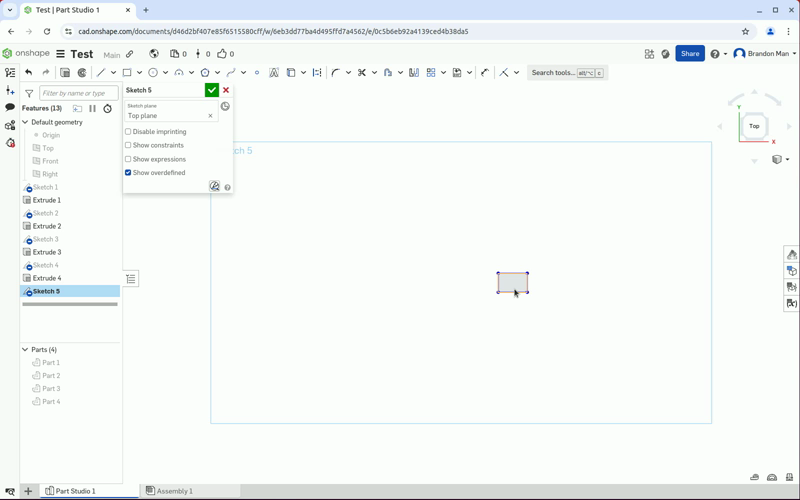
scroll(6)
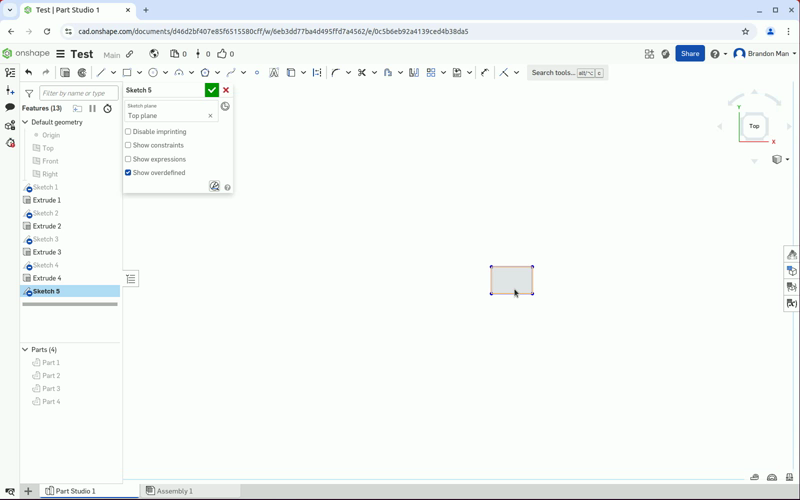
scroll(6)
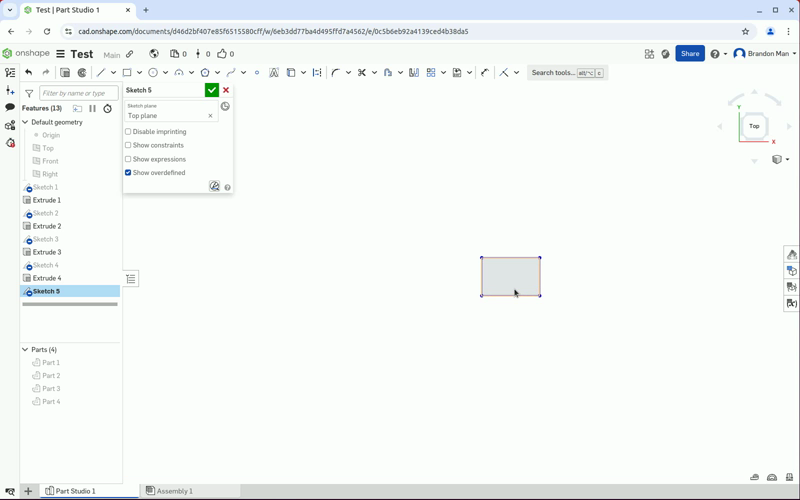
scroll(6)
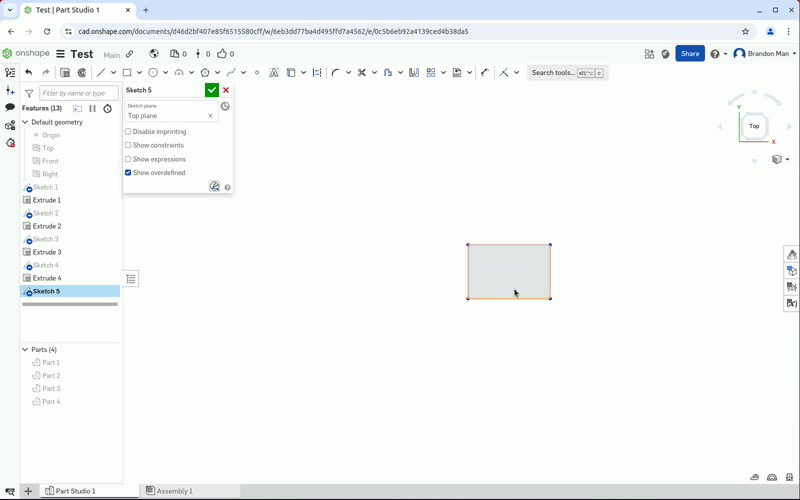
scroll(6)
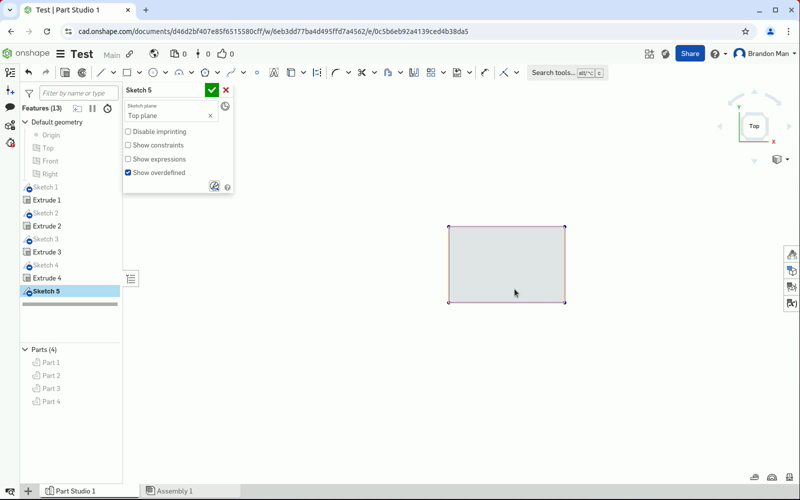
scroll(6)
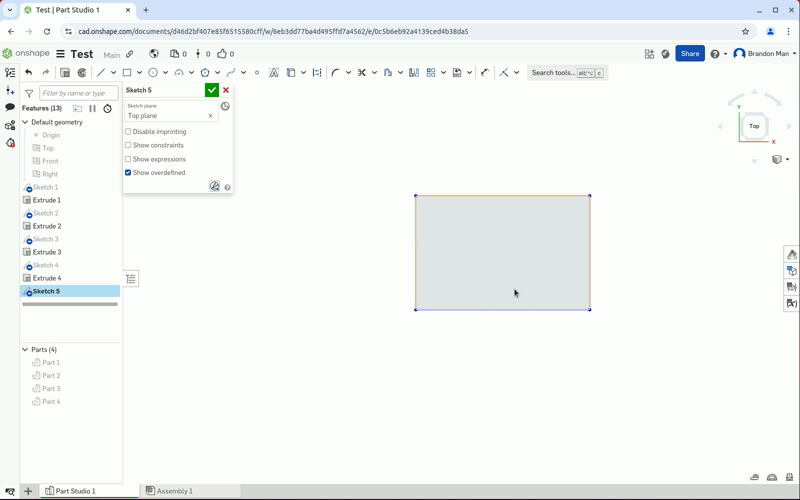
scroll(6)
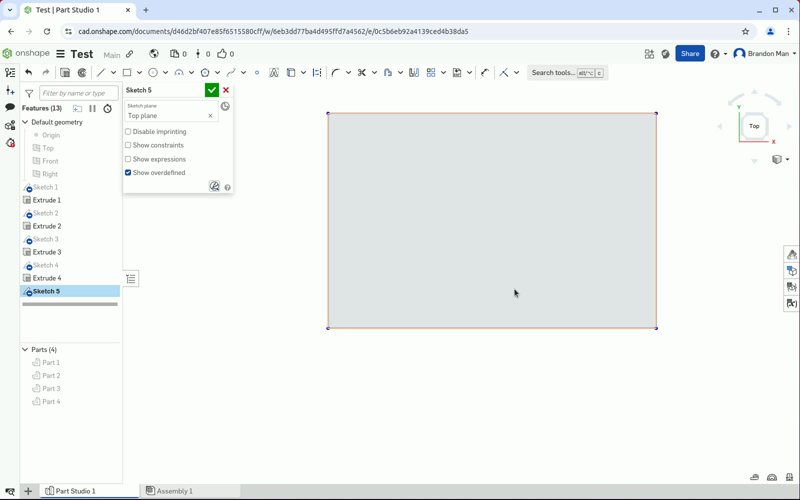
click(514, 288)
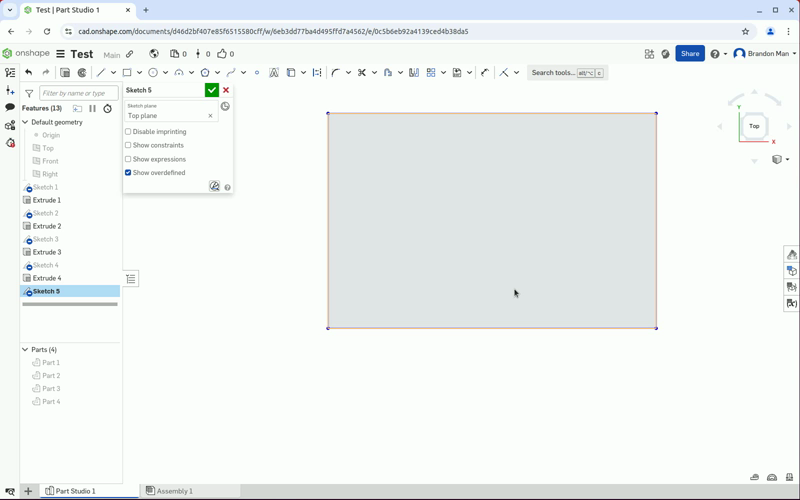
scroll(-6)
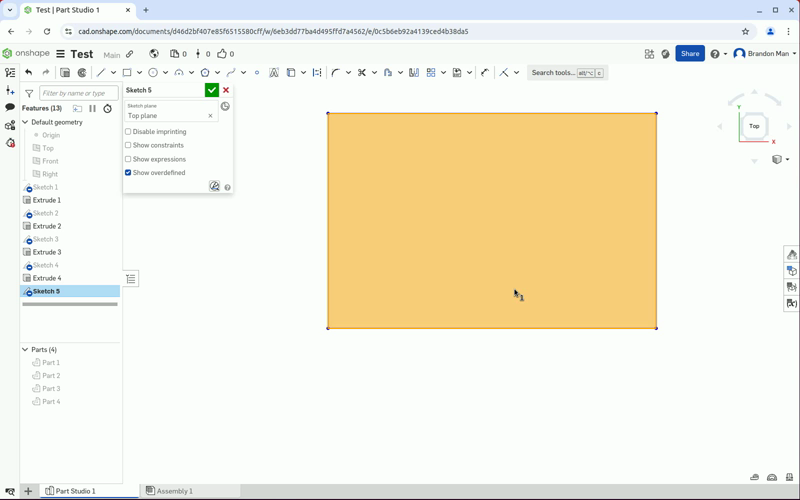
scroll(-6)
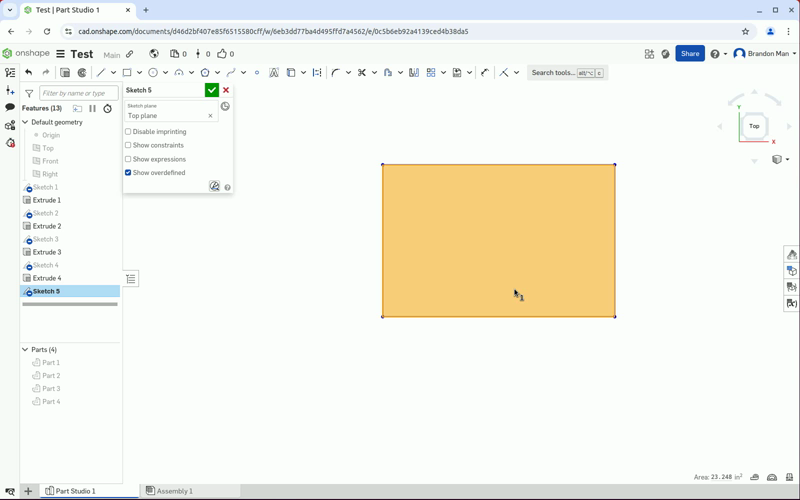
scroll(-6)
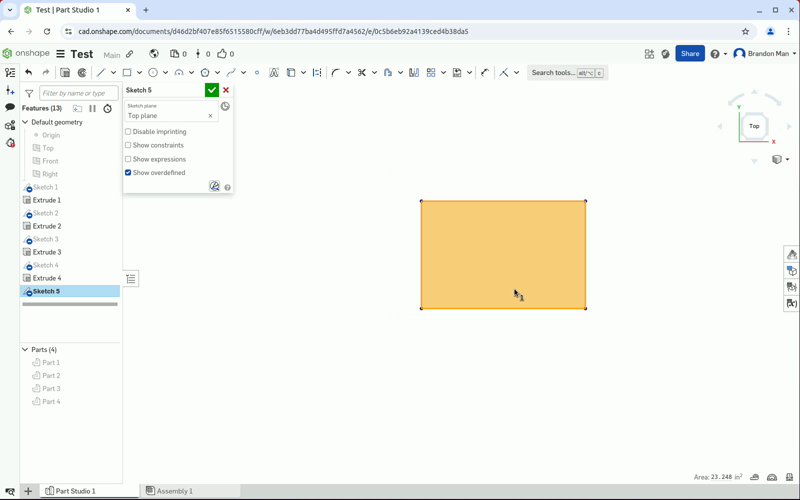
scroll(-6)
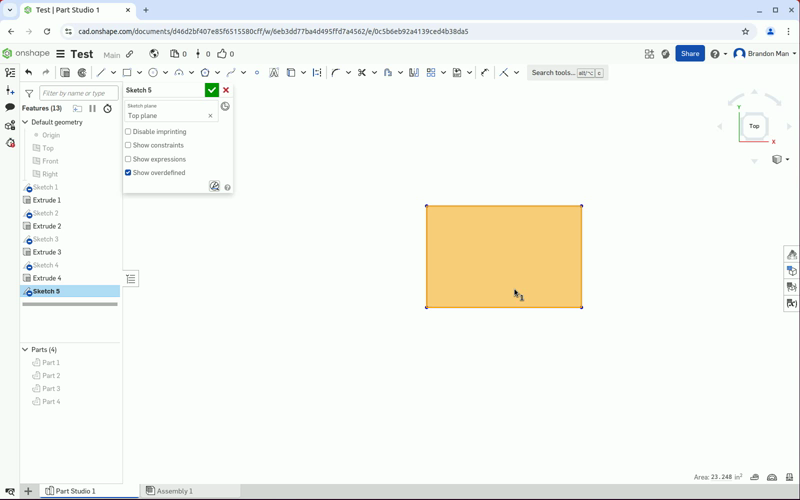
scroll(-6)
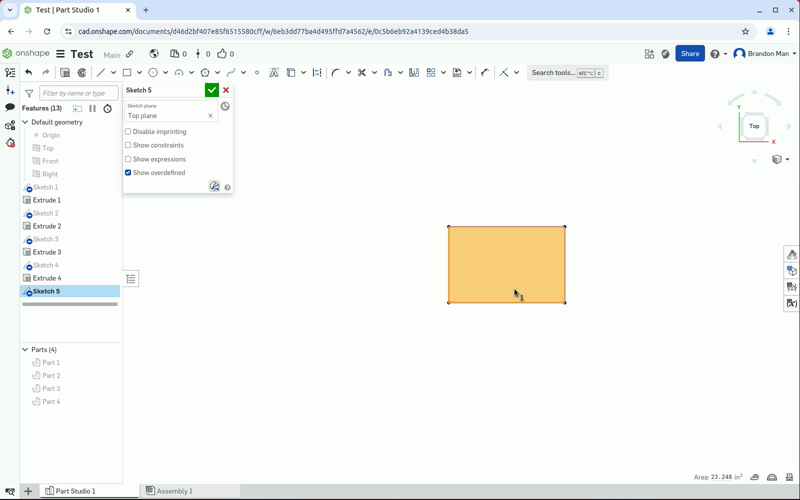
scroll(-6)
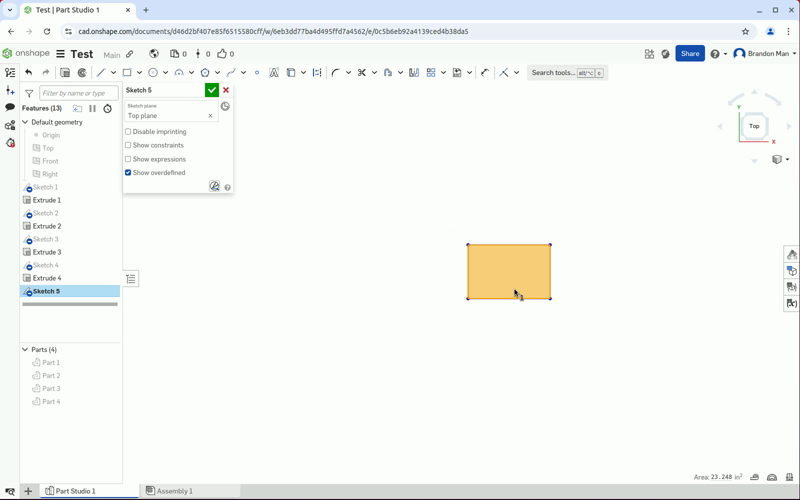
scroll(-6)
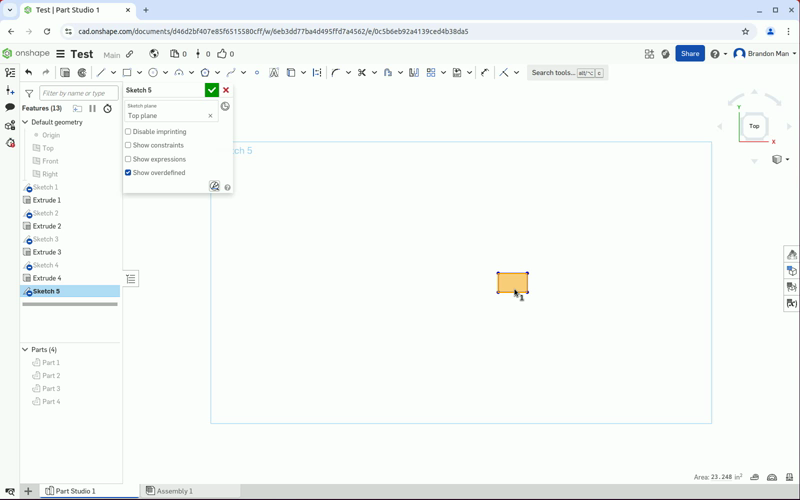
mouse_move(73, 352)
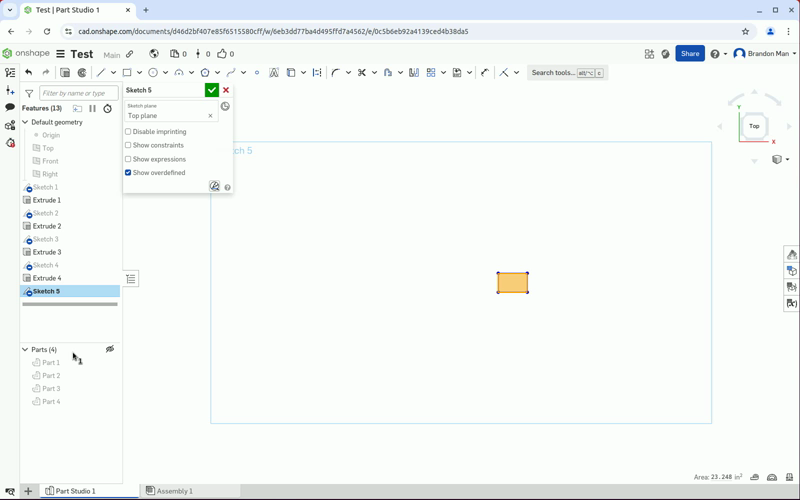
key(shift+y)
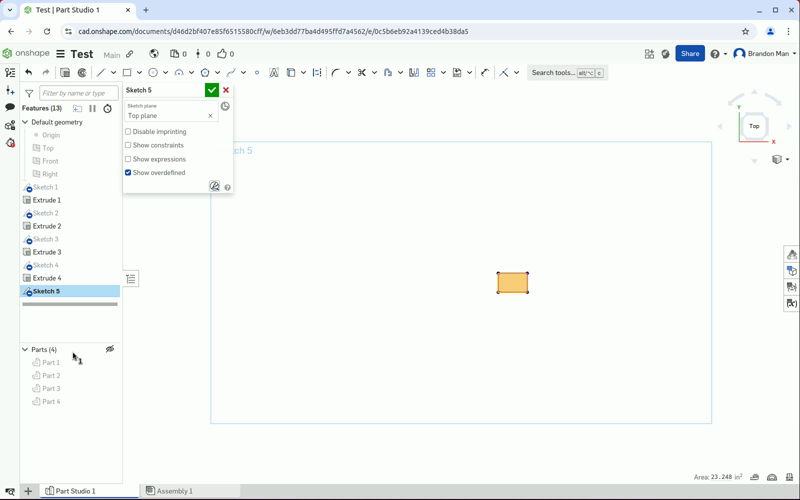
key(shift+e)
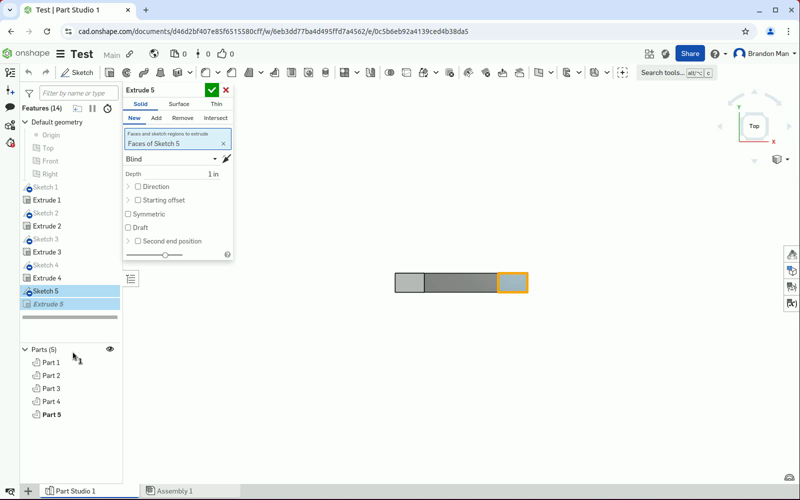
mouse_move(143, 106)
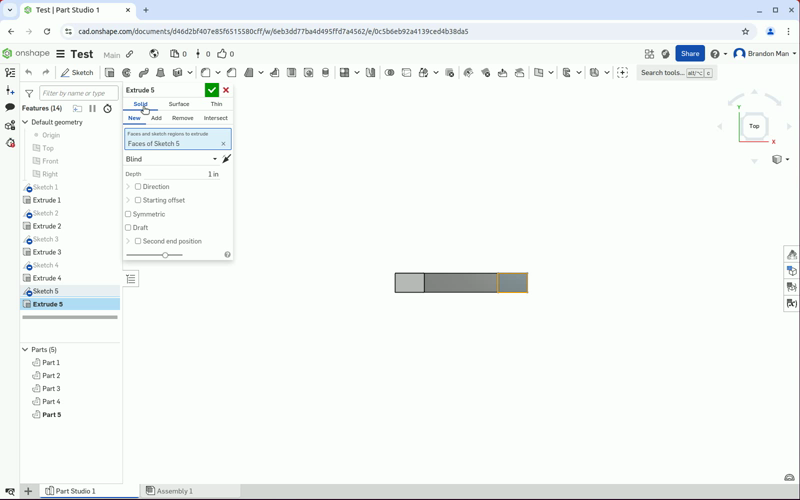
click(143, 106)
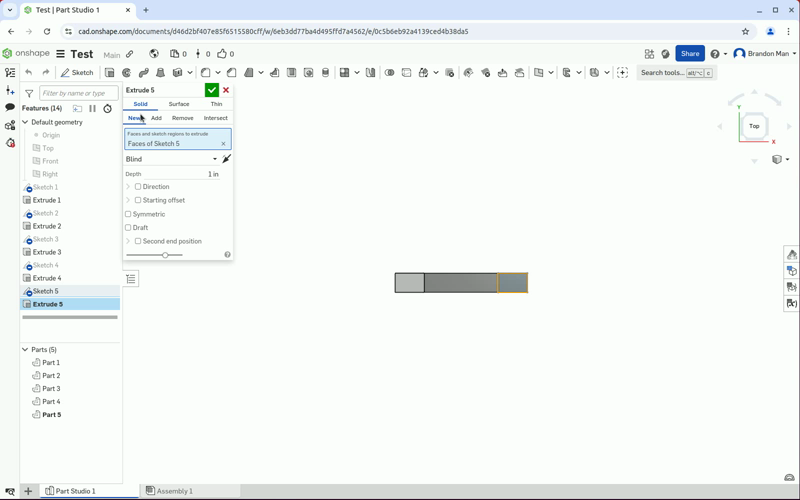
mouse_move(137, 120)
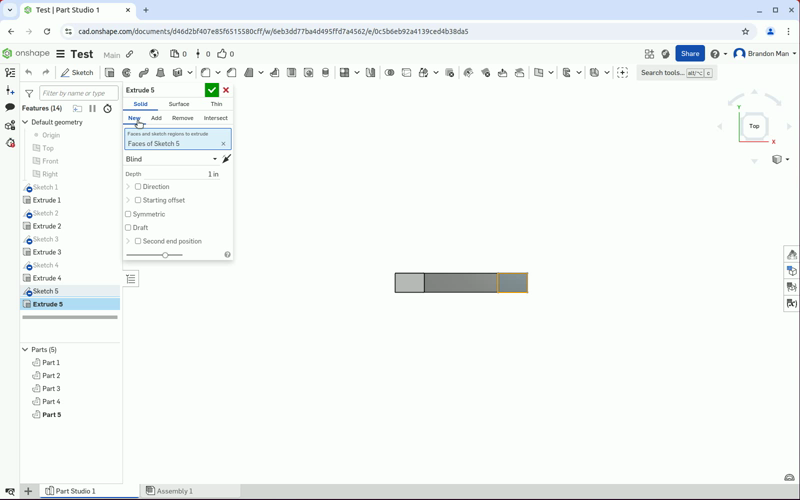
click(137, 120)
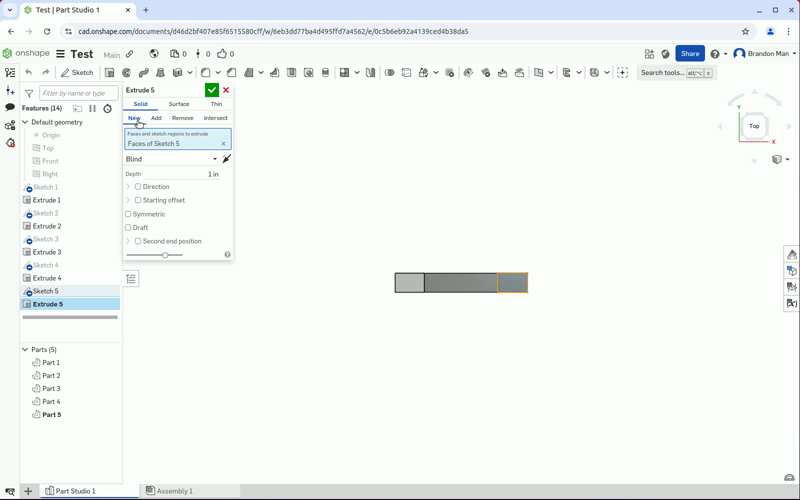
key(tab, 4)
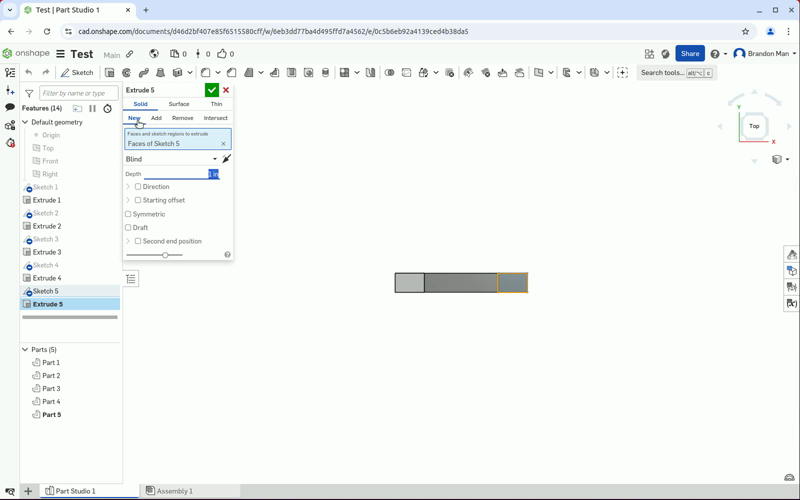
text(23.108)
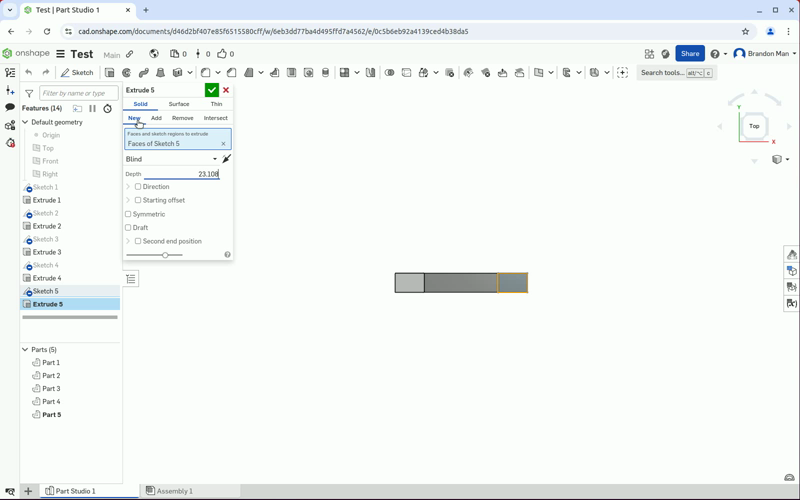
key(enter)
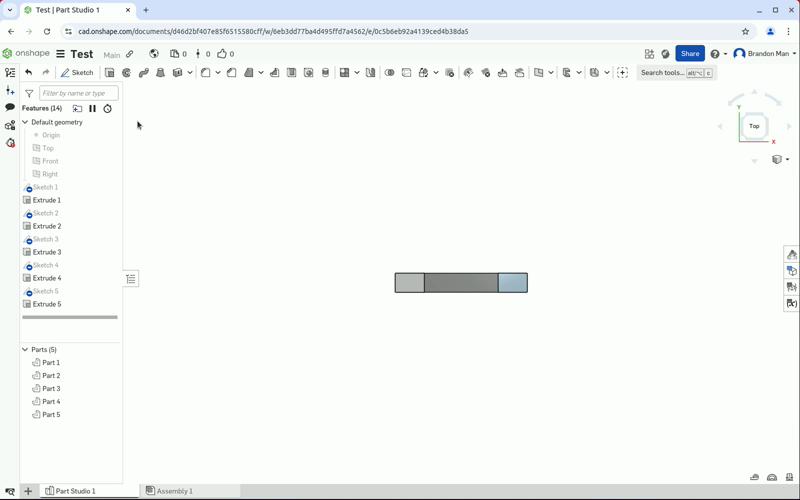
key(shift+h)
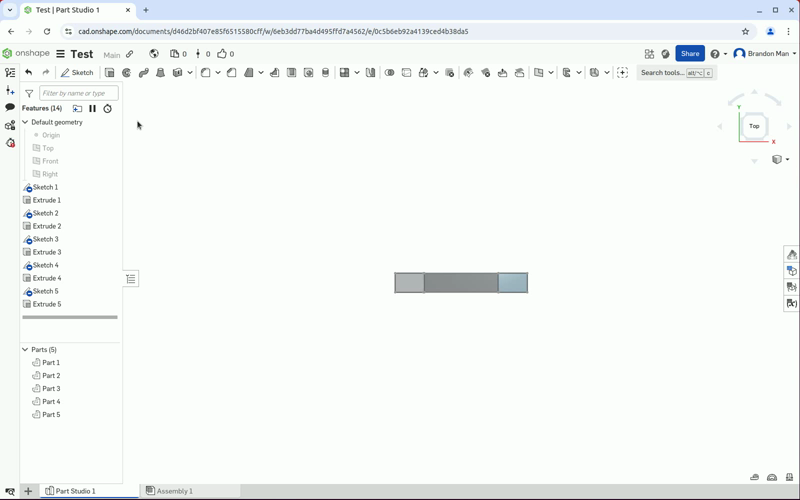
key(shift+h)
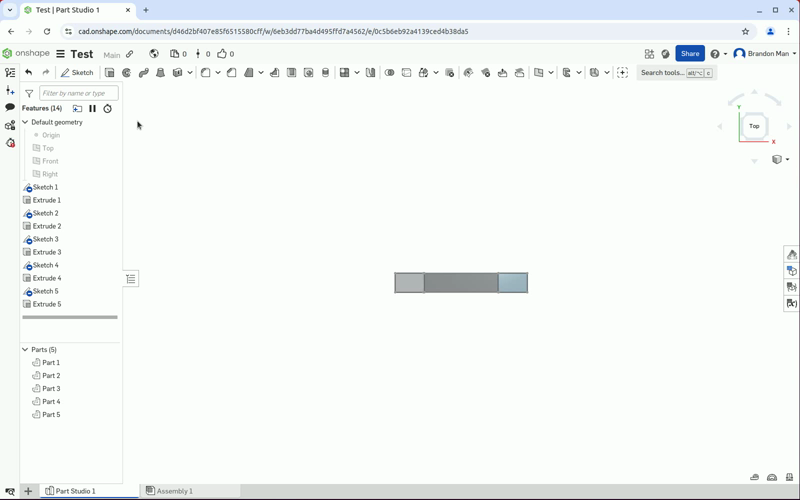
key(shift+7)
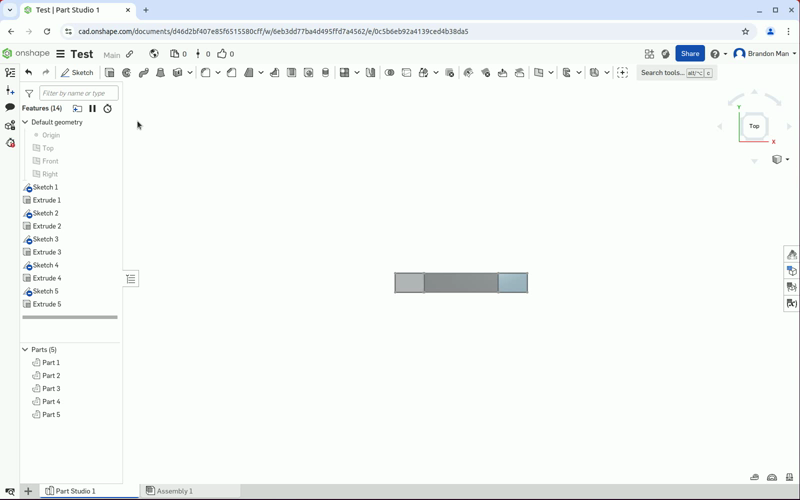
key(up, 3)
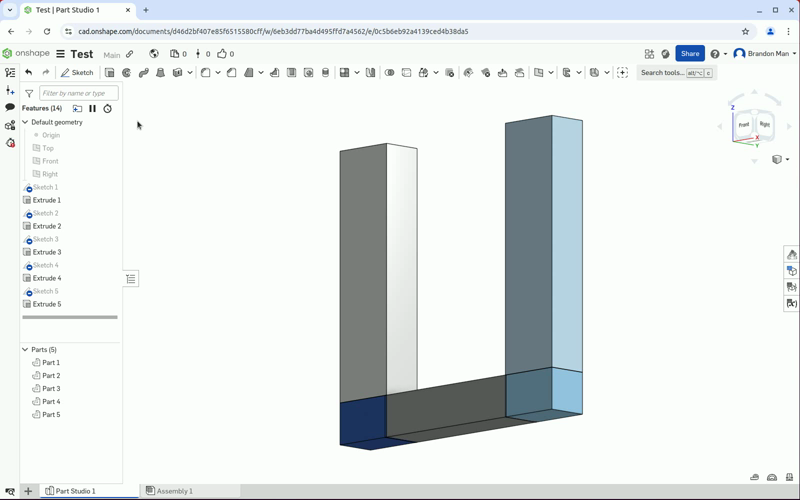
key(left, 3)
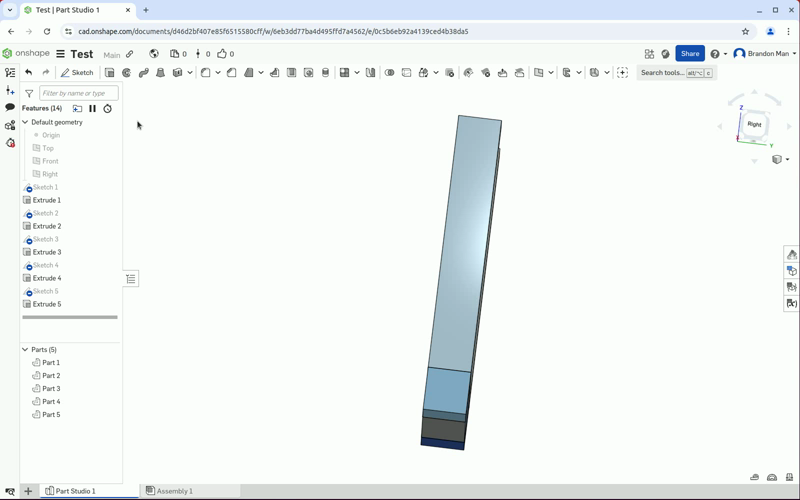
key(right, 3)
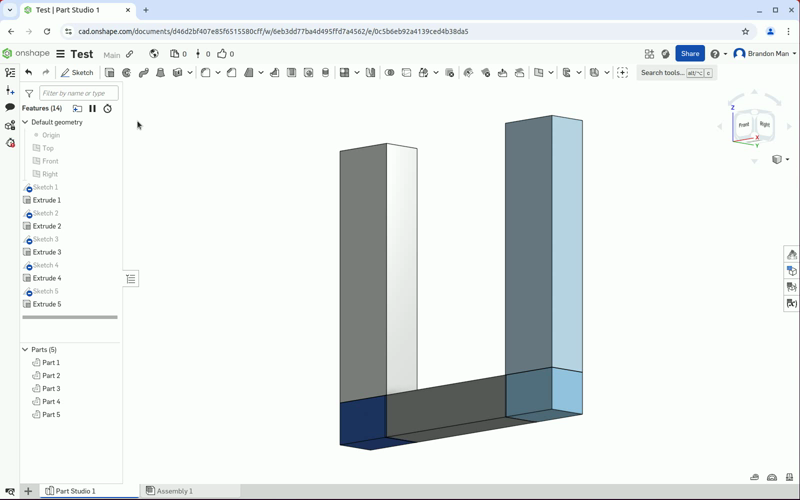
key(down, 3)
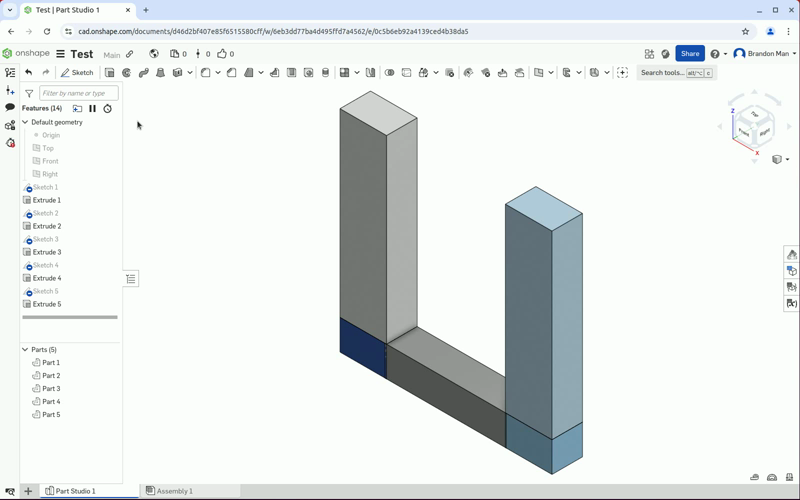
mouse_move(73, 189)
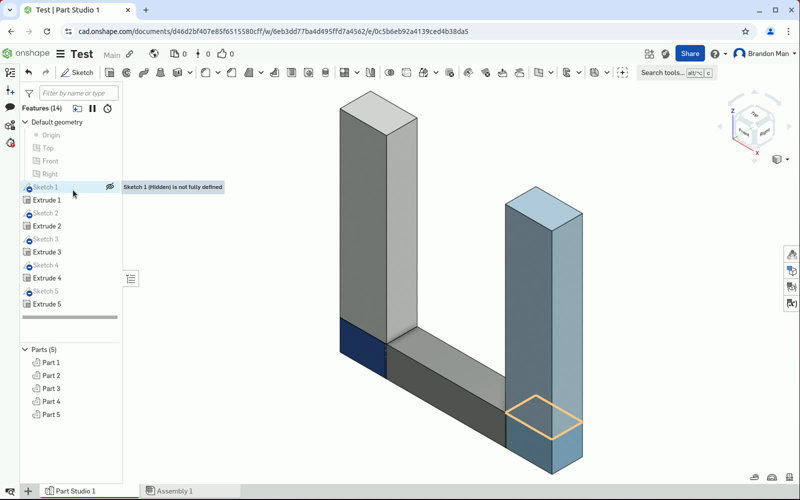
click(73, 189)